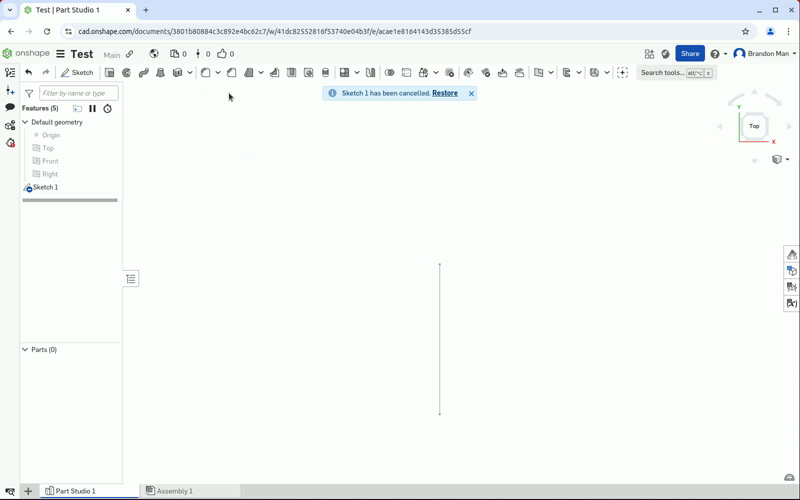
key(shift+h)
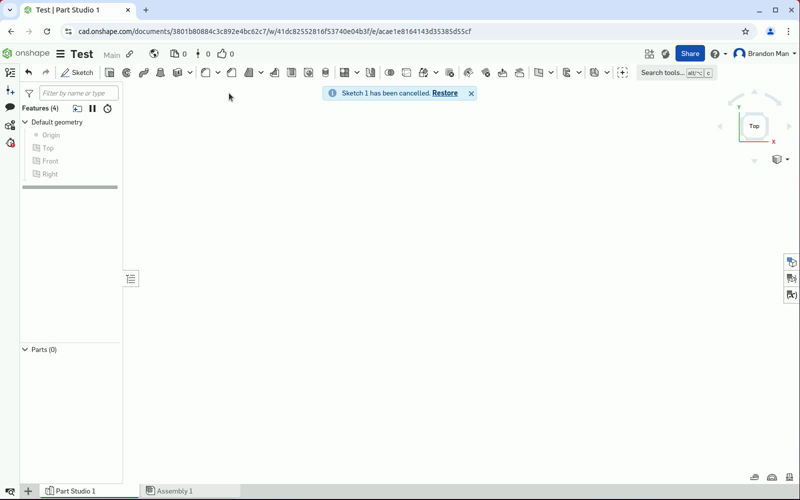
mouse_move(73, 352)
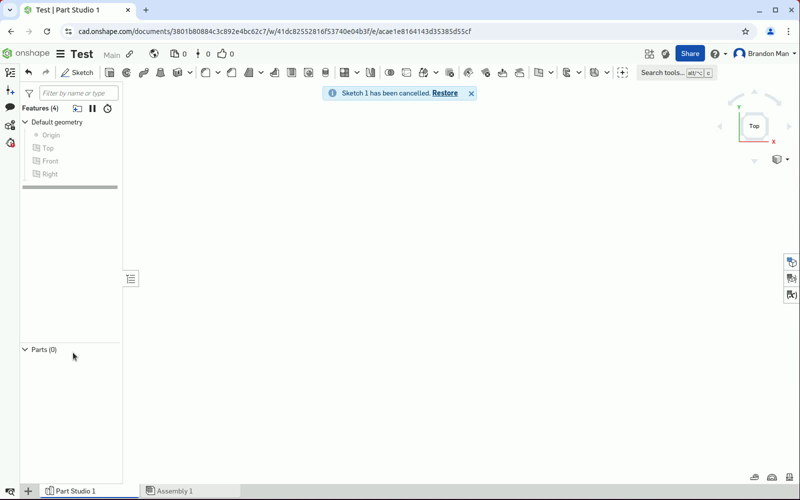
key(y)
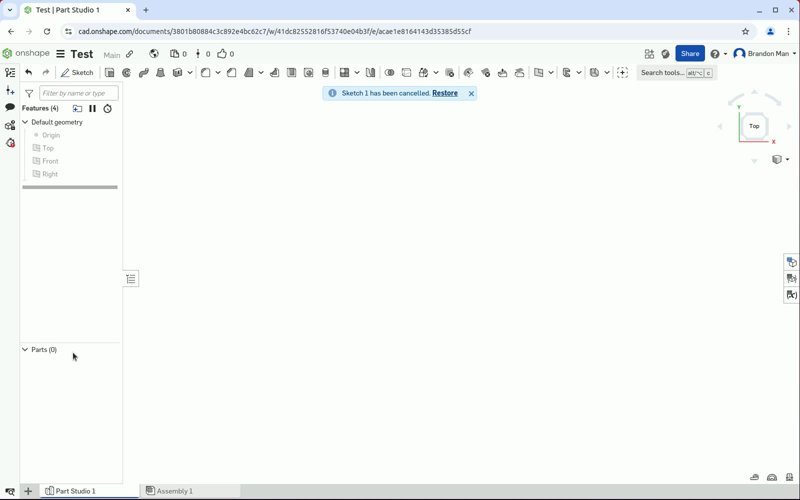
key(shift+p)
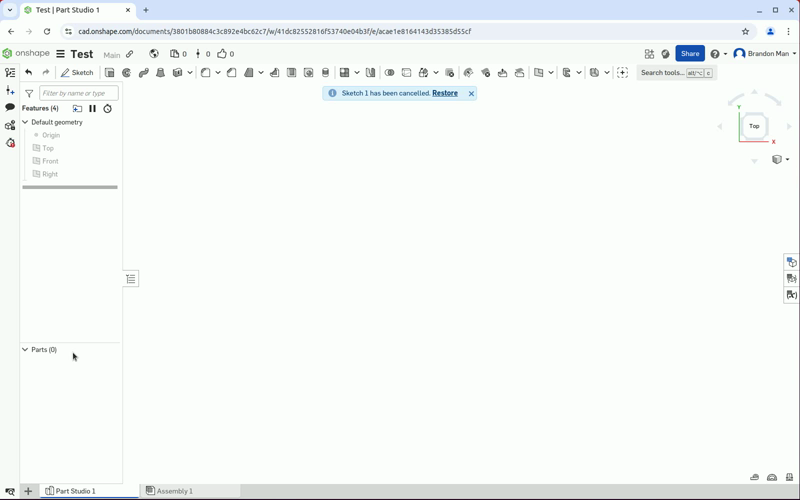
key(space)
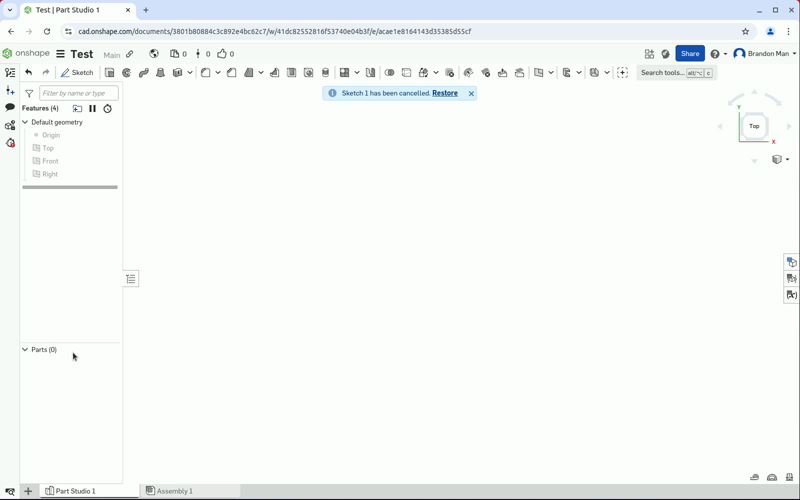
key_down(shift)
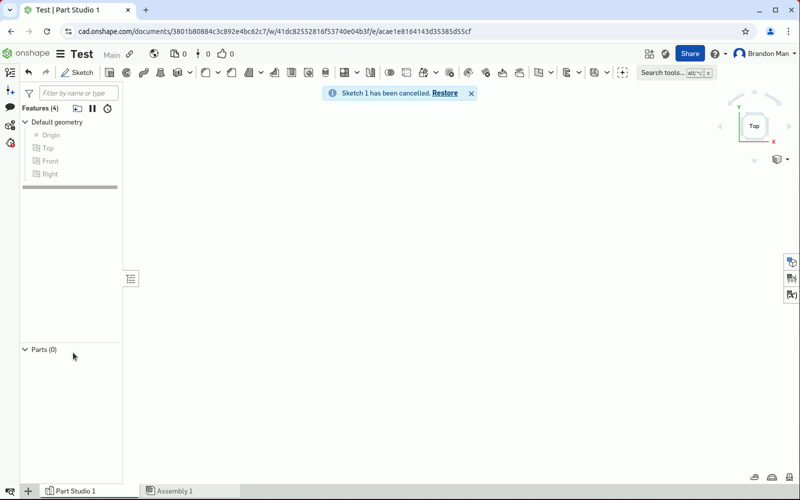
key(up)
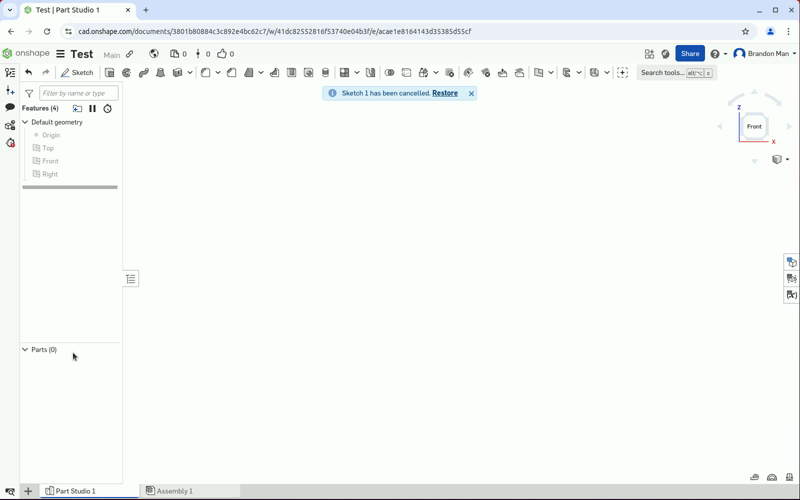
key_up(shift)
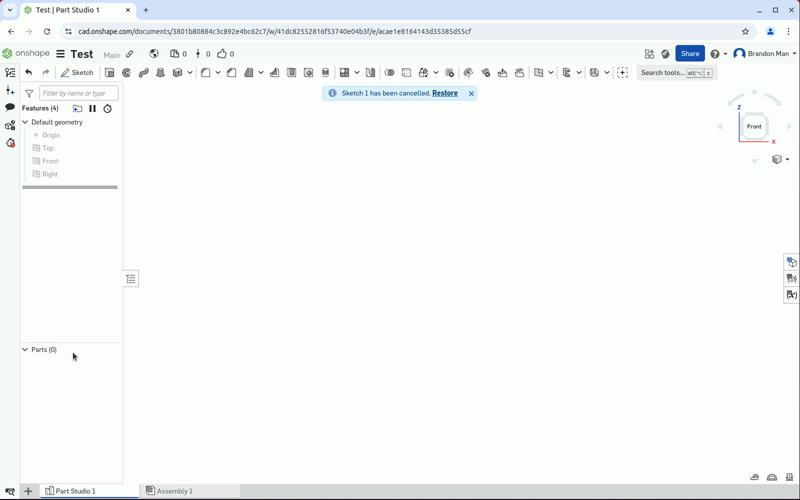
mouse_move(73, 352)
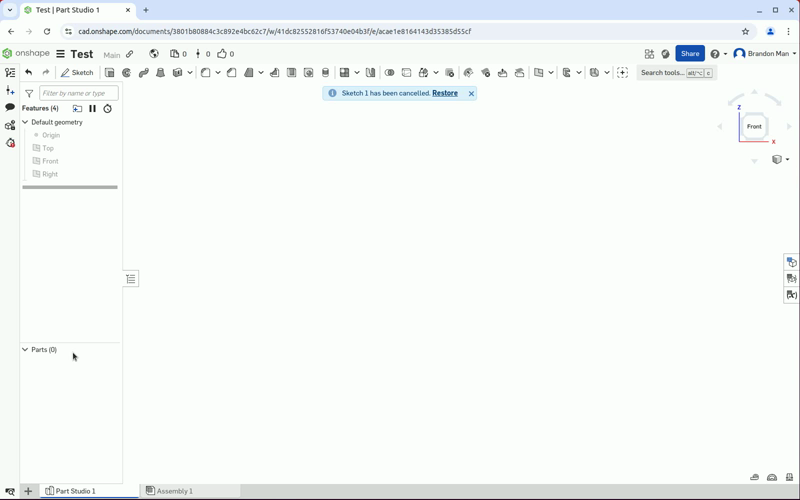
key(shift+y)
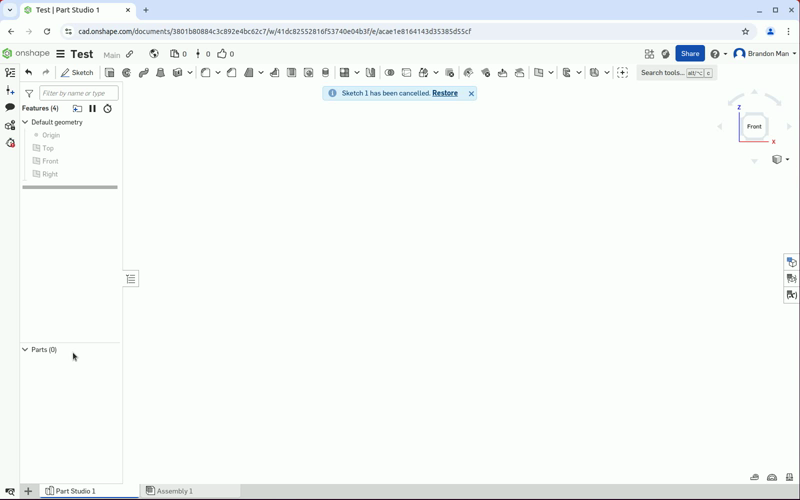
key(shift+s)
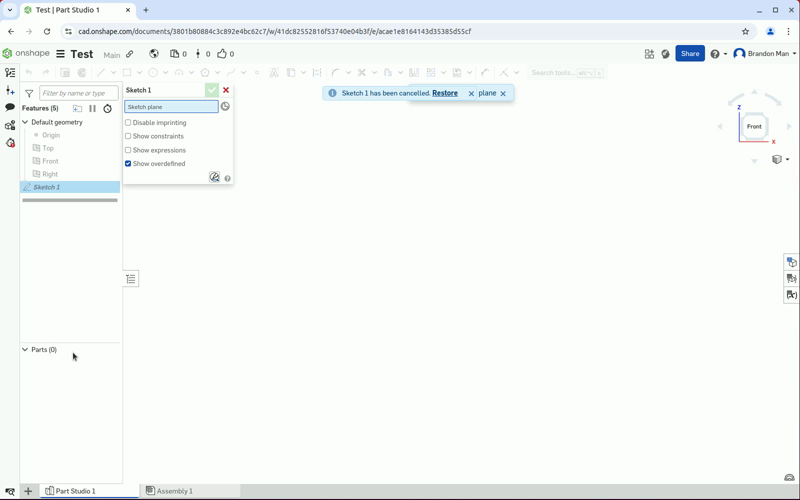
mouse_move(73, 163)
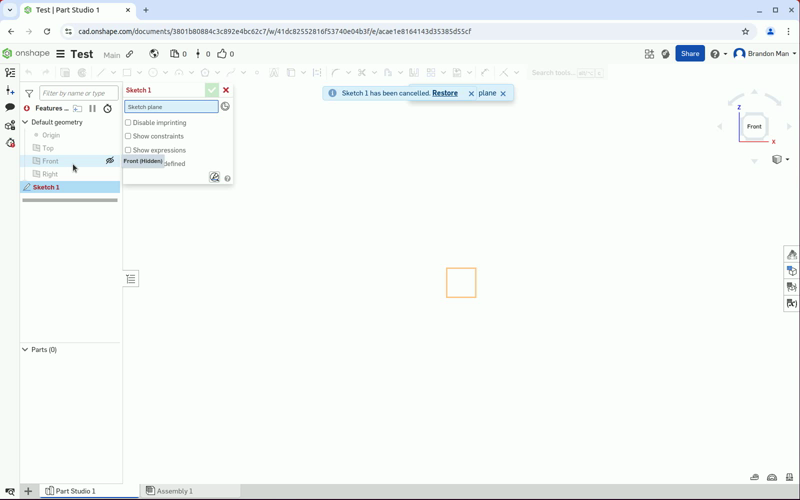
click(73, 163)
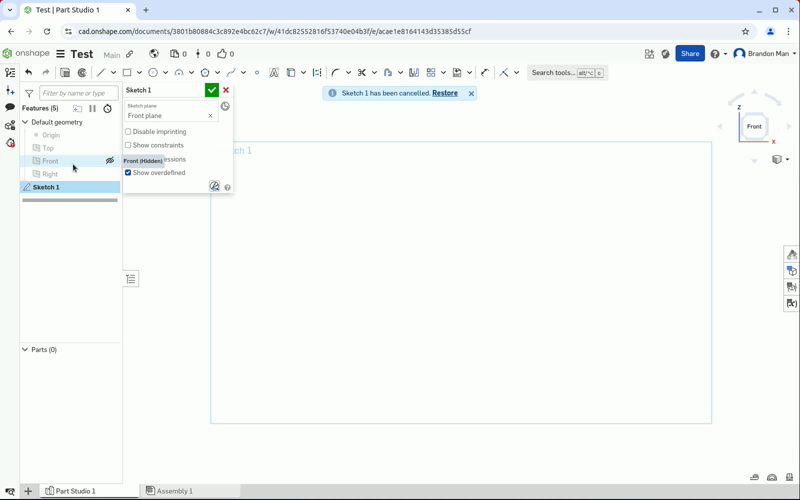
mouse_move(73, 352)
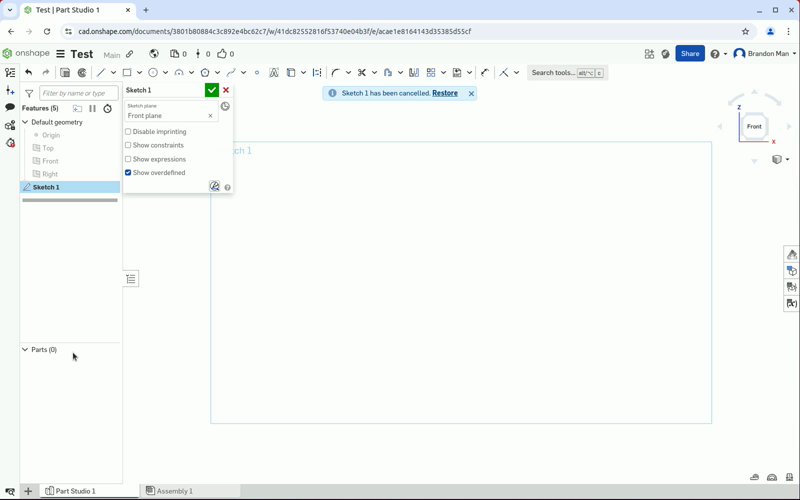
key(y)
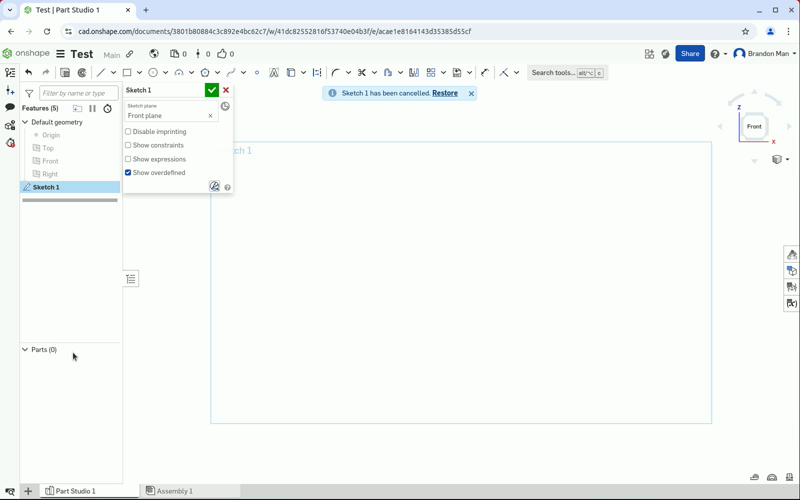
key(c)
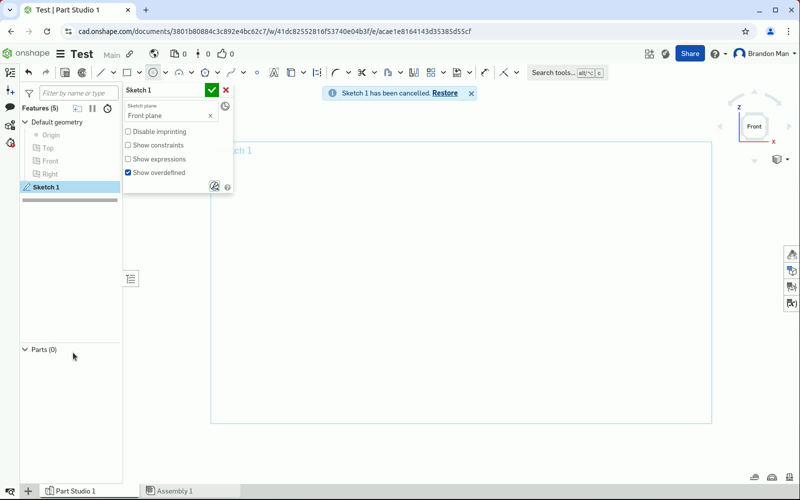
key_down(shift)
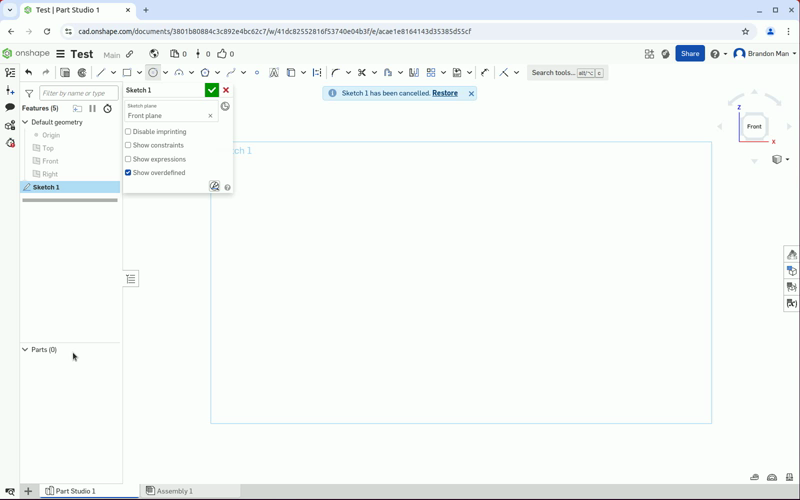
mouse_move(461, 282)
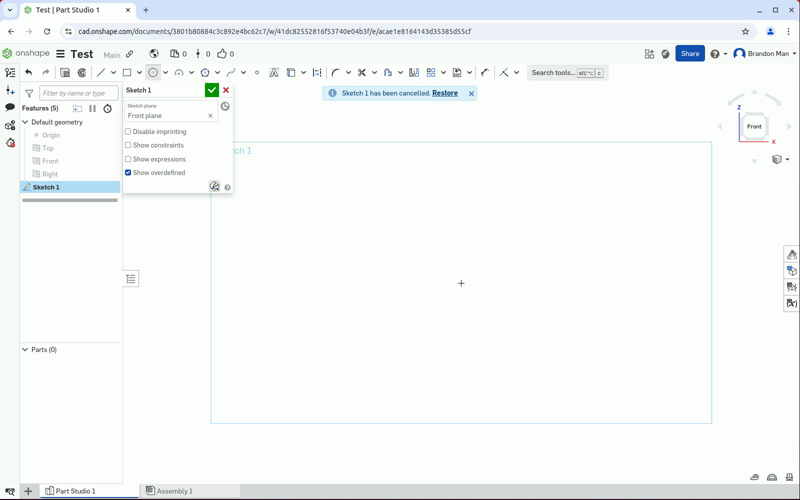
click(461, 282)
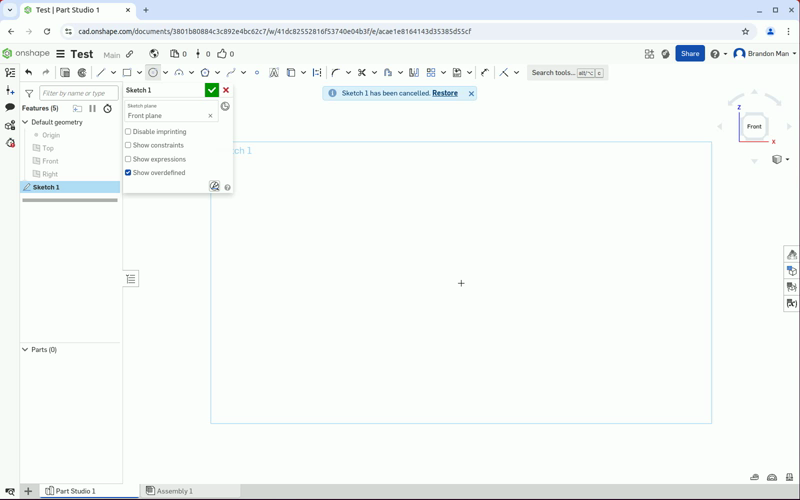
key_up(shift)
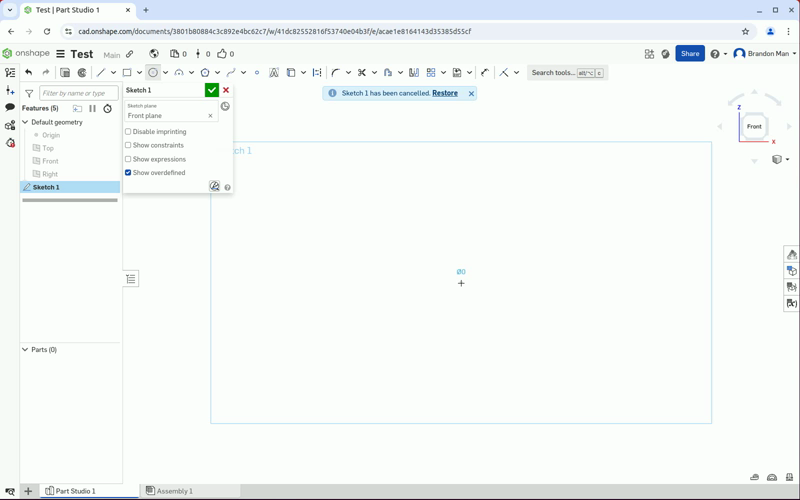
mouse_move(495, 282)
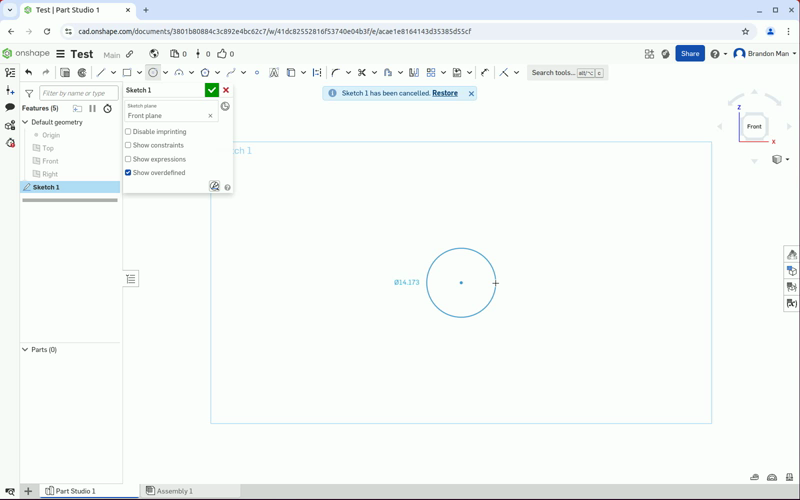
click(495, 282)
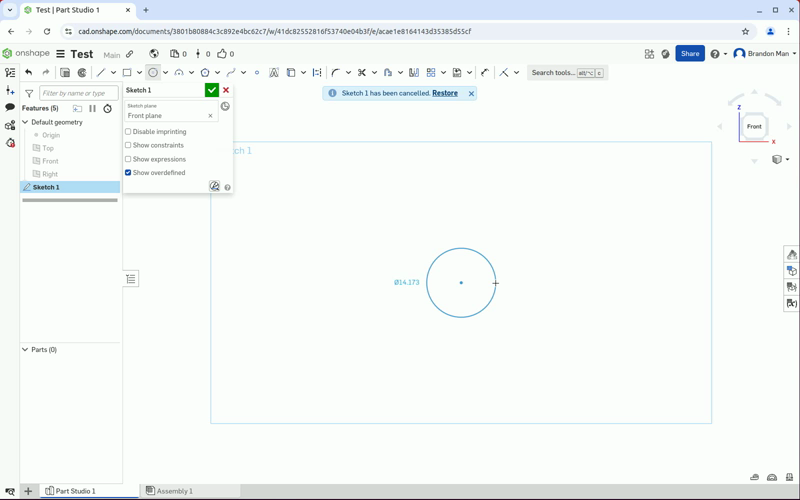
key(esc)
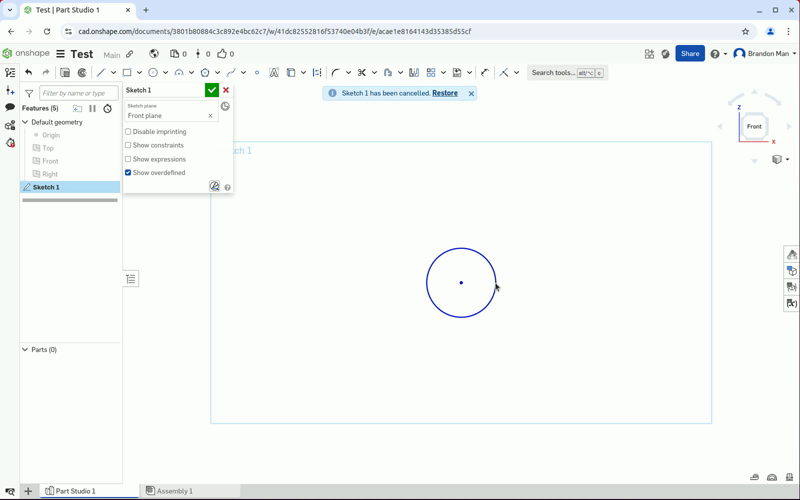
key(c)
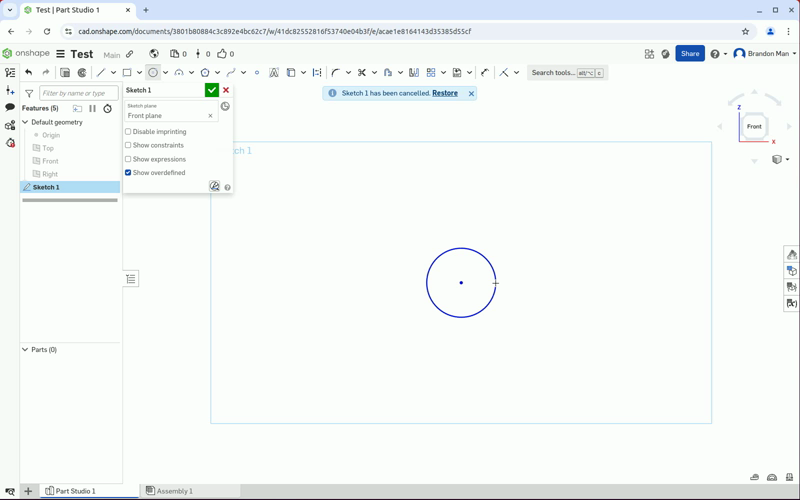
key_down(shift)
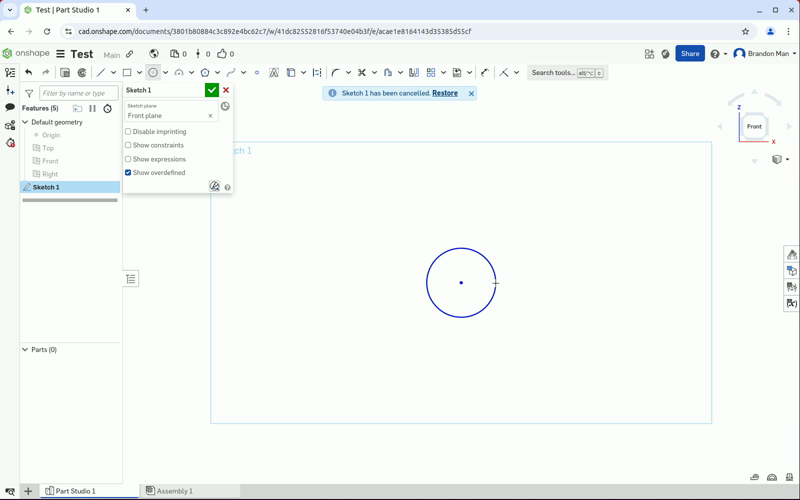
mouse_move(461, 282)
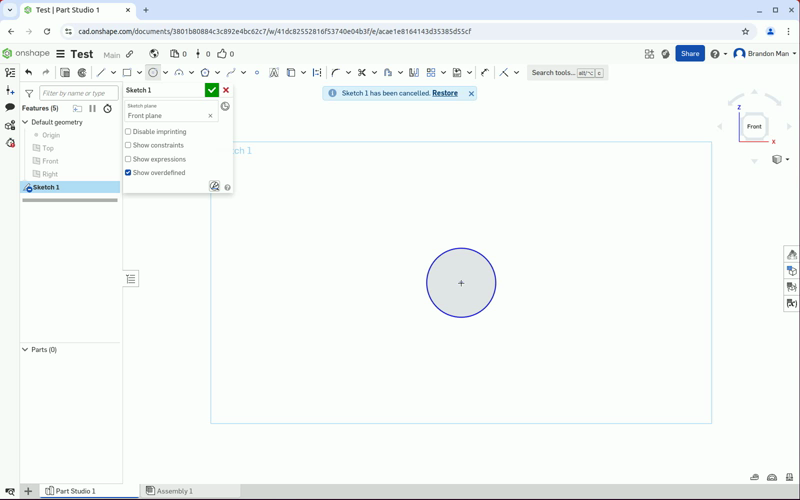
click(461, 282)
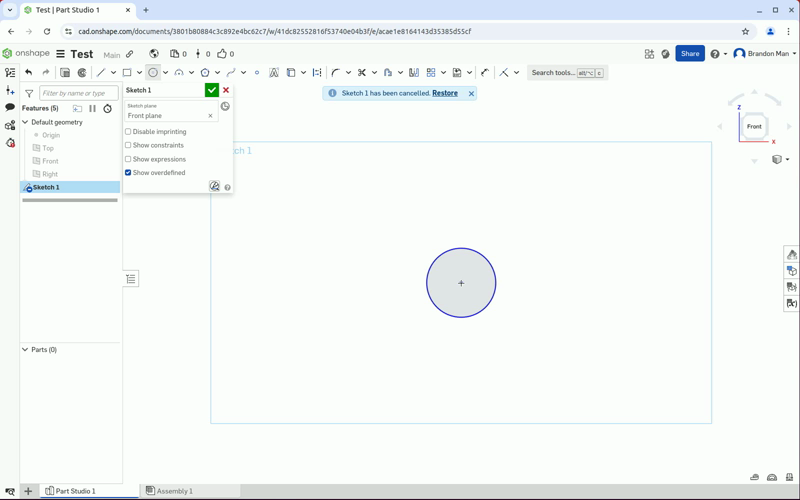
key_up(shift)
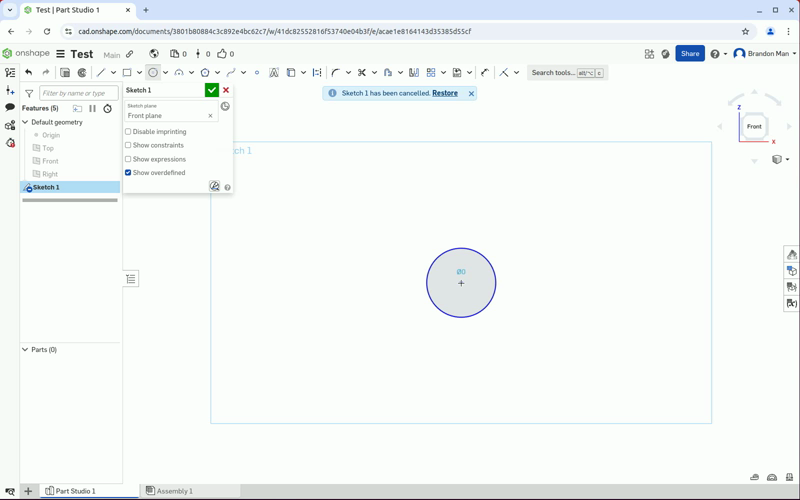
mouse_move(491, 282)
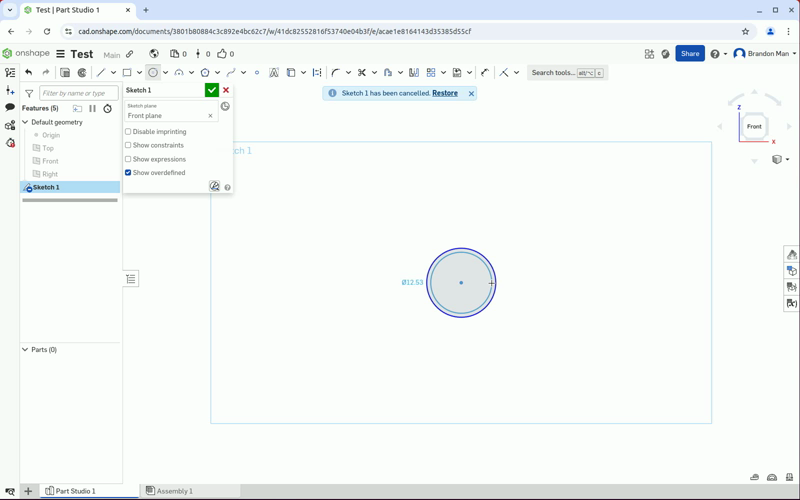
scroll(6)
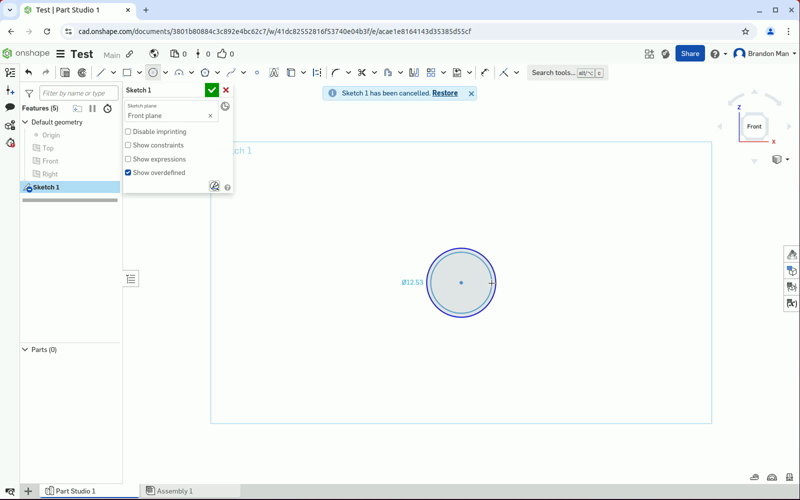
scroll(6)
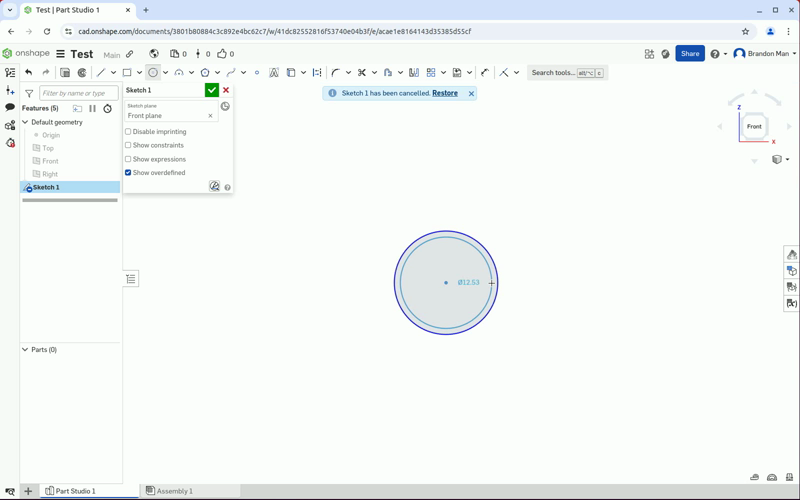
scroll(6)
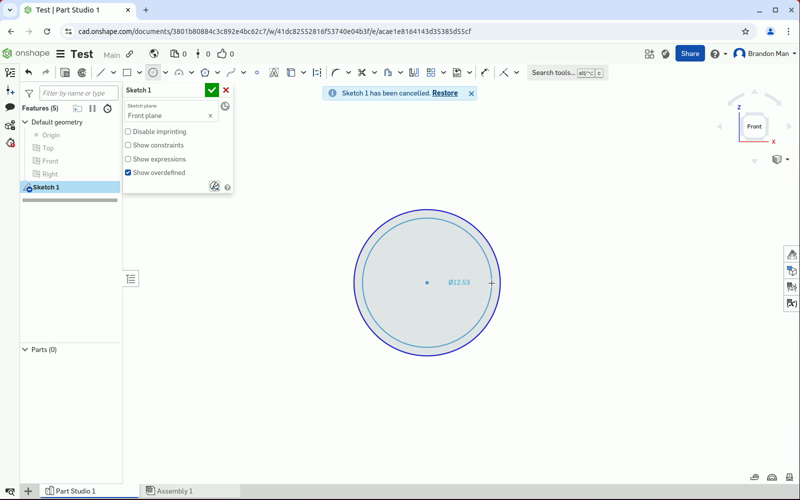
scroll(6)
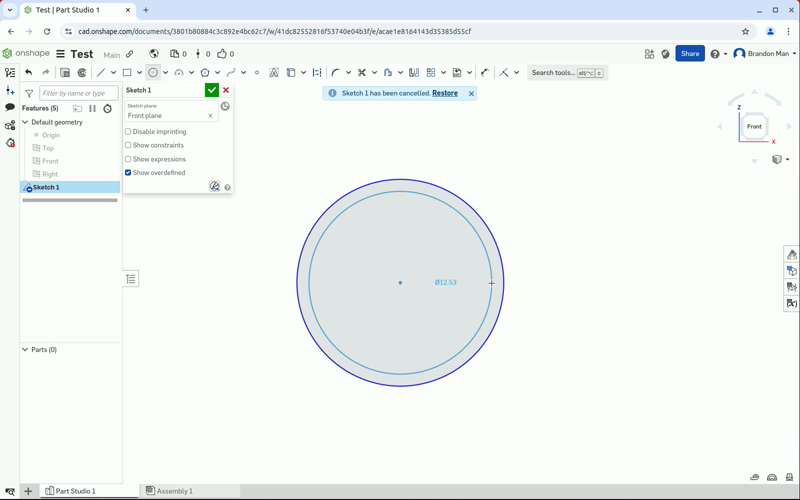
scroll(6)
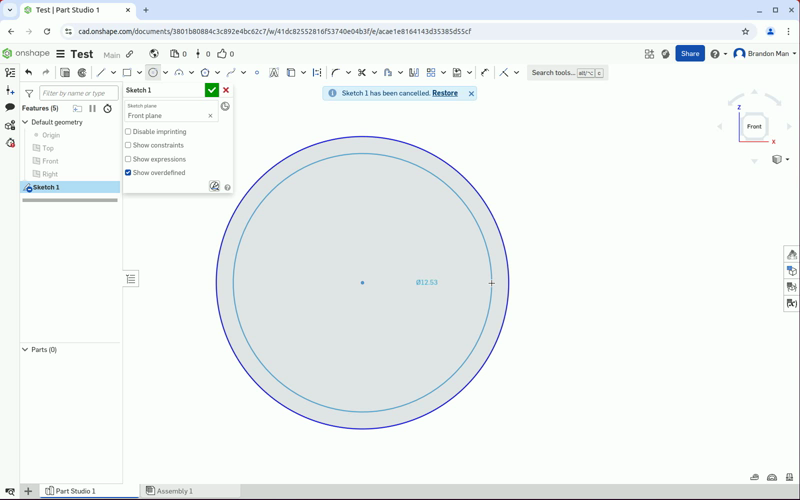
scroll(6)
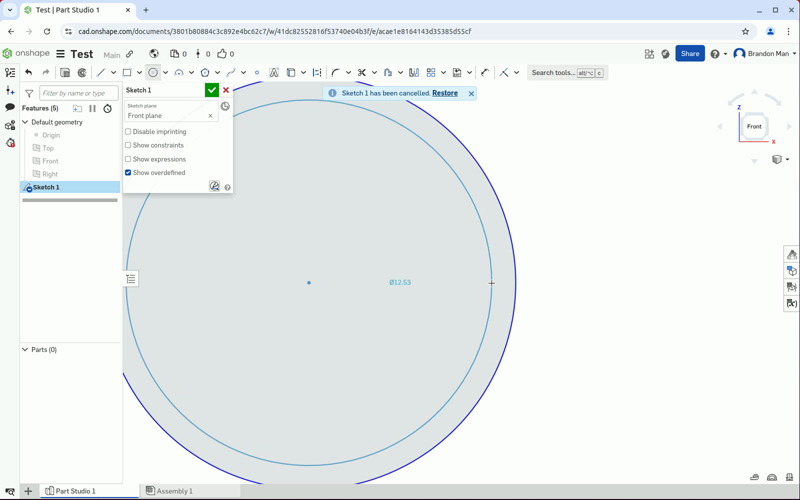
scroll(6)
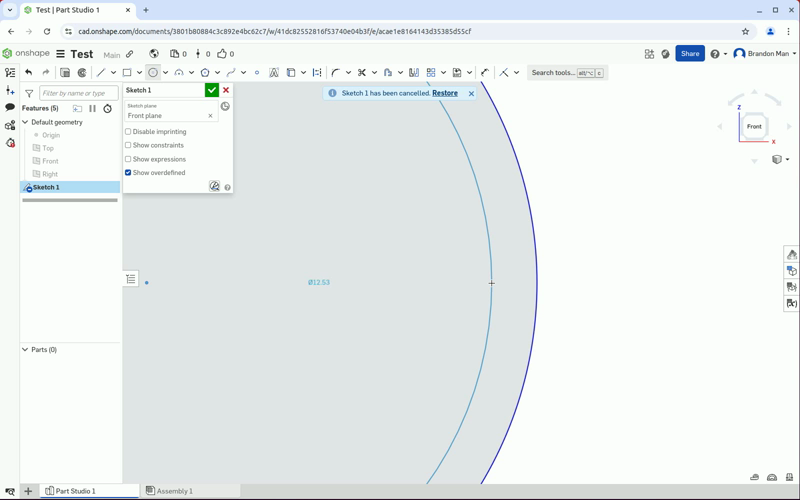
click(491, 282)
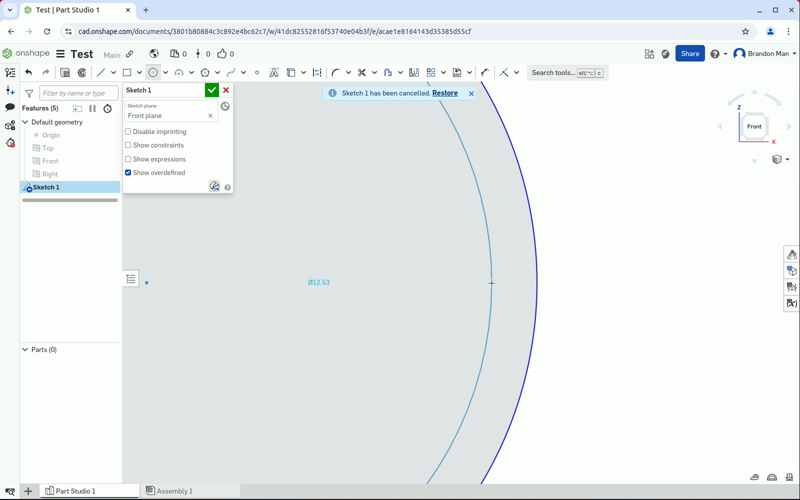
scroll(-6)
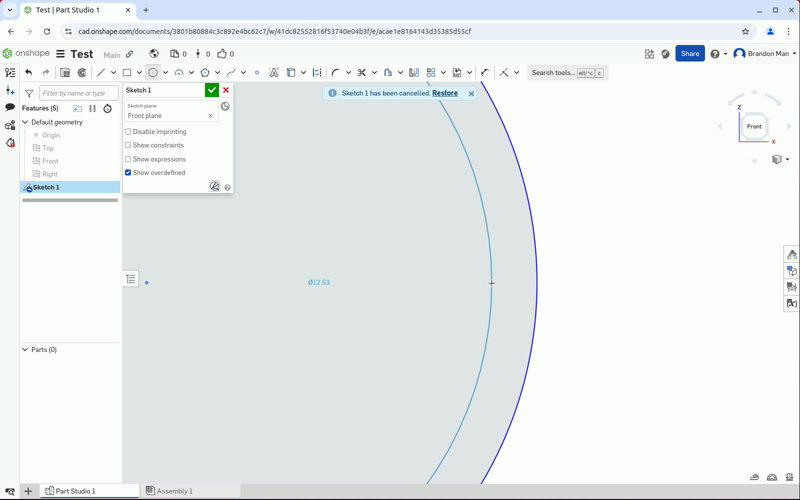
scroll(-6)
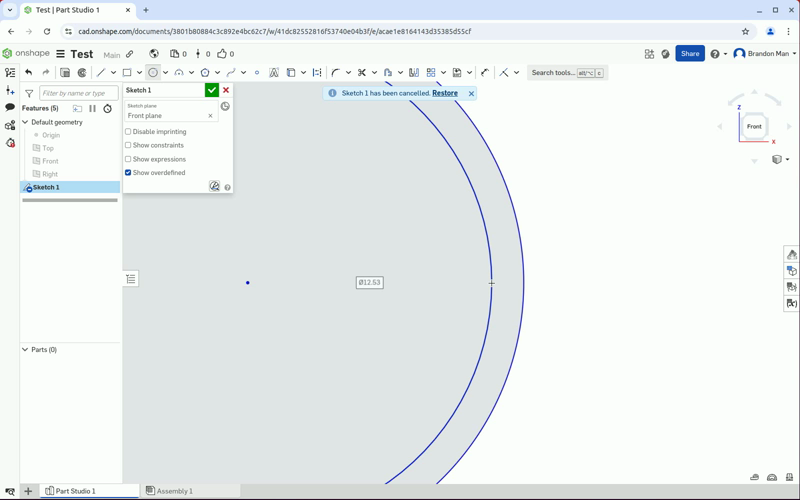
scroll(-6)
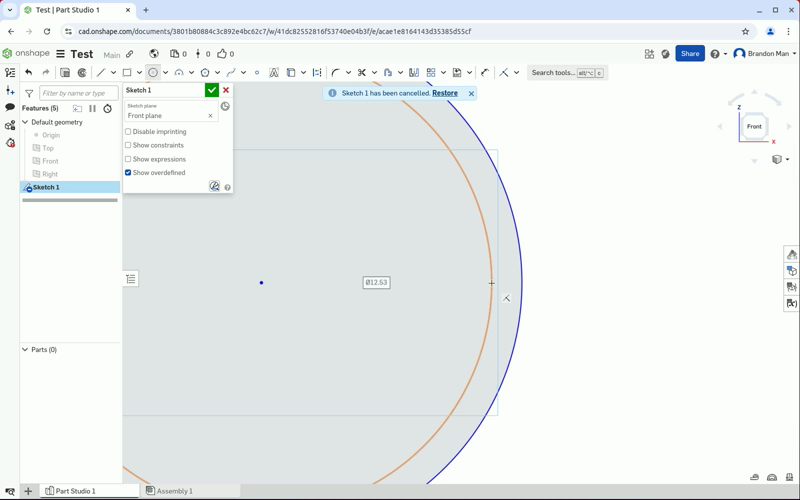
scroll(-6)
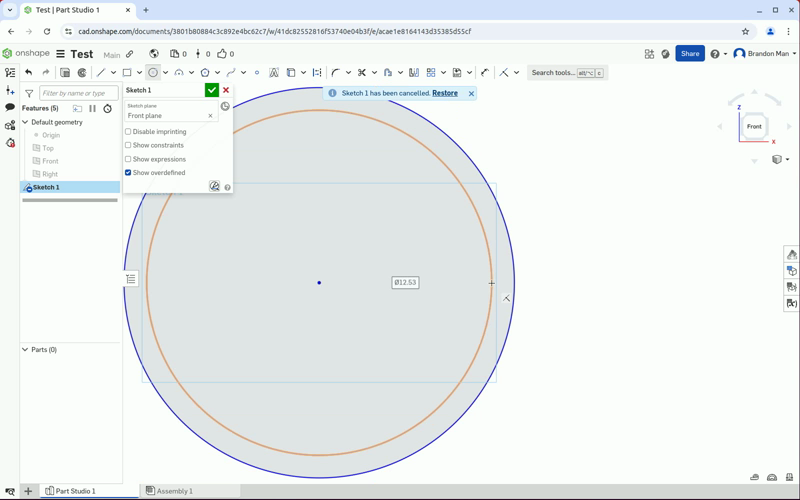
scroll(-6)
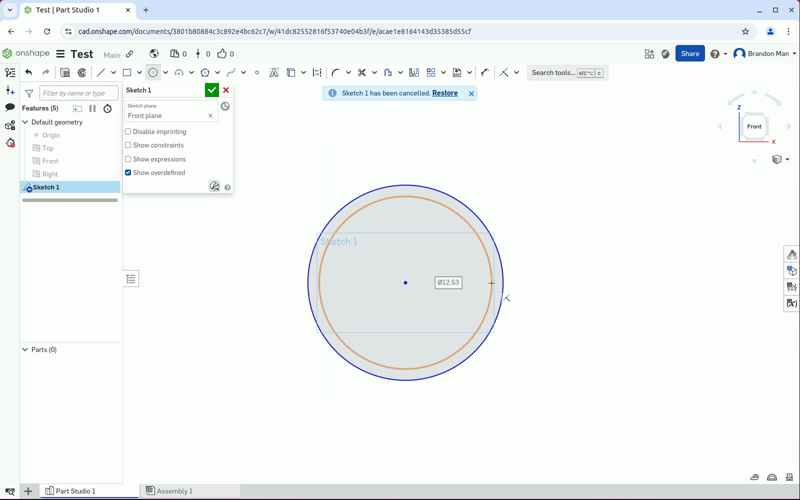
scroll(-6)
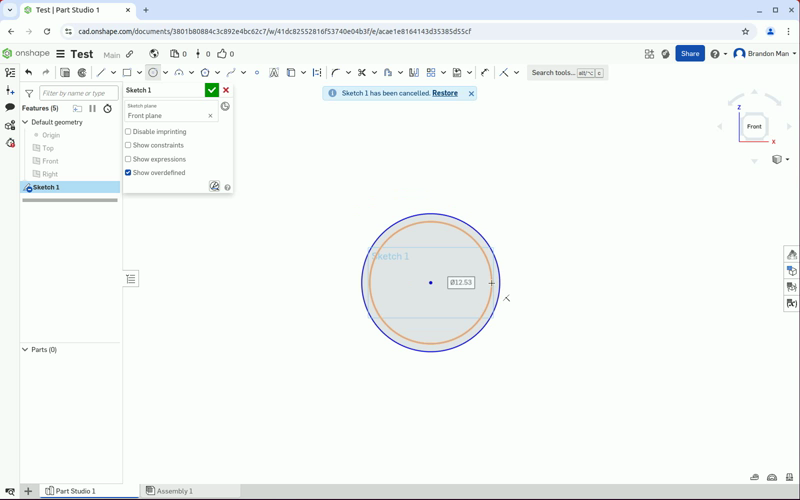
scroll(-6)
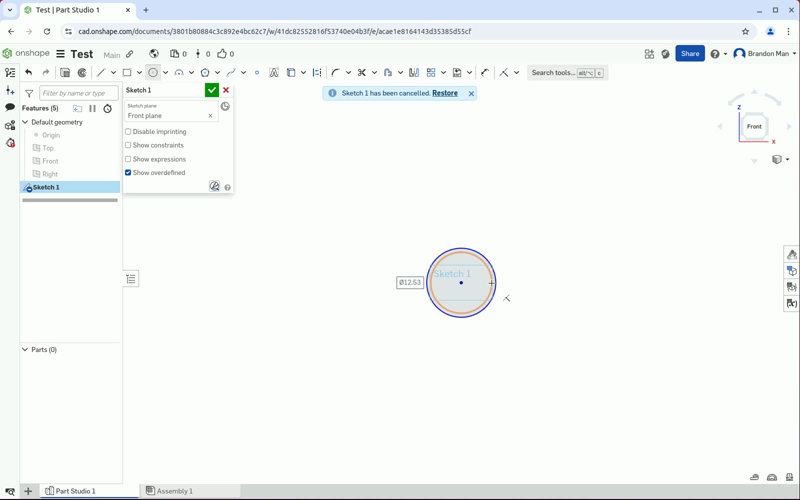
key(esc)
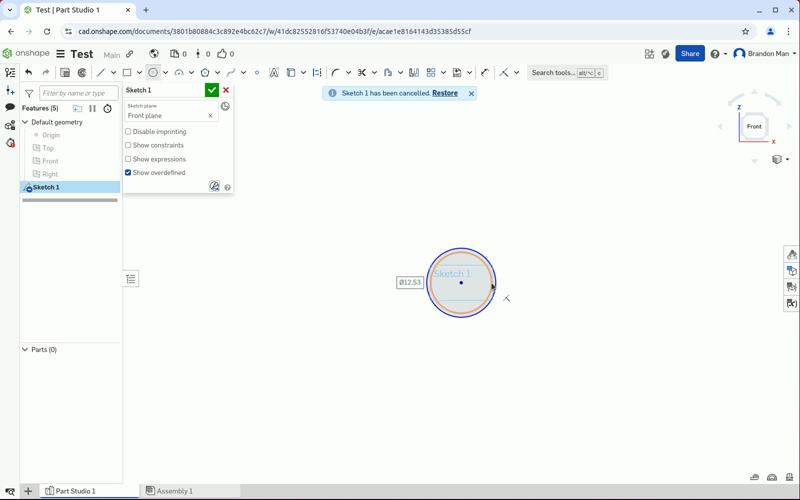
mouse_move(431, 297)
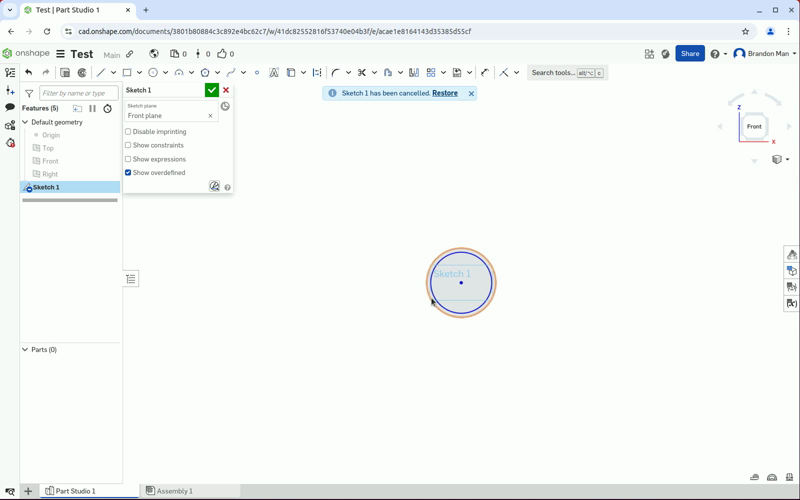
scroll(6)
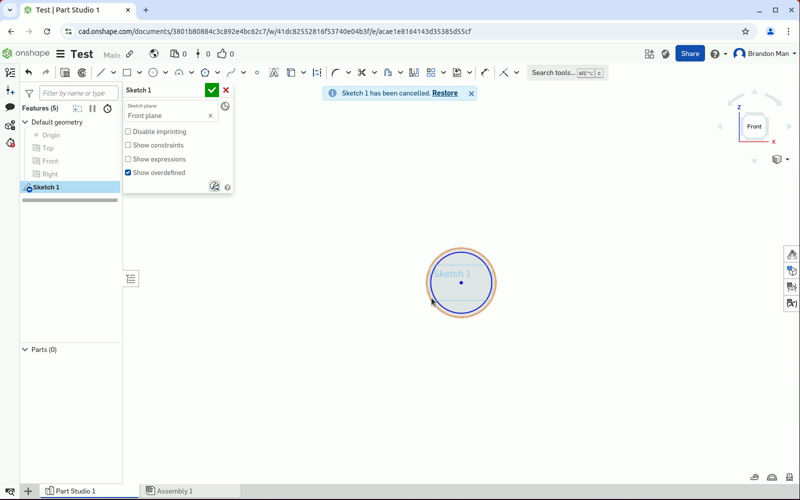
scroll(6)
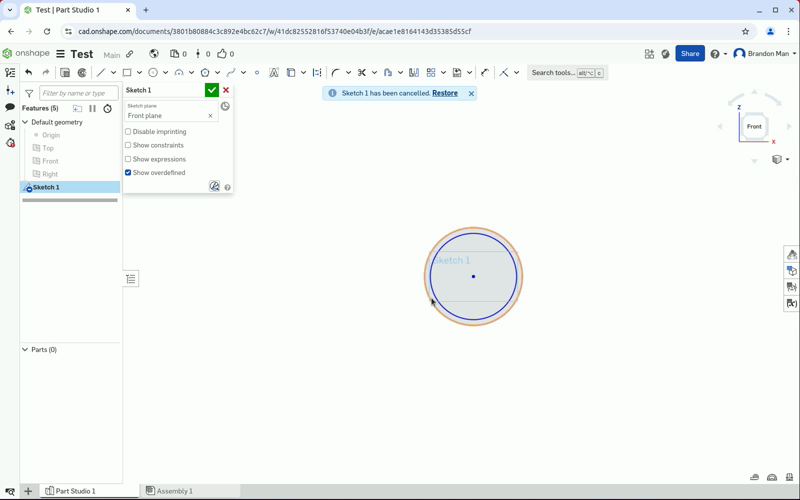
scroll(6)
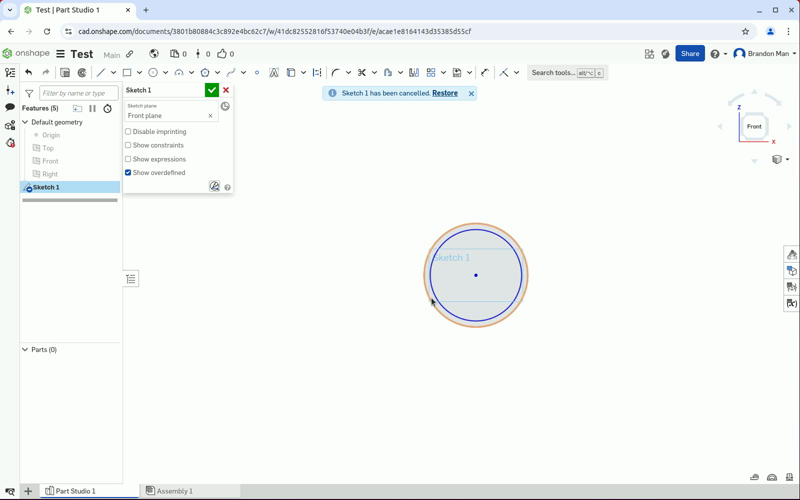
scroll(6)
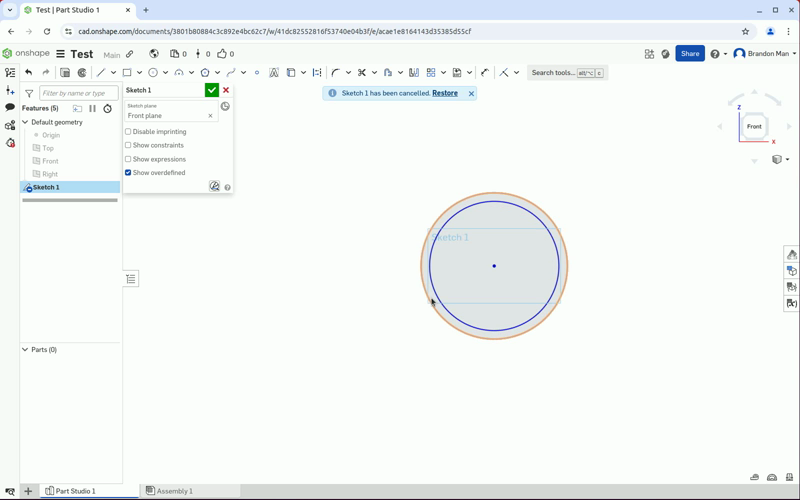
scroll(6)
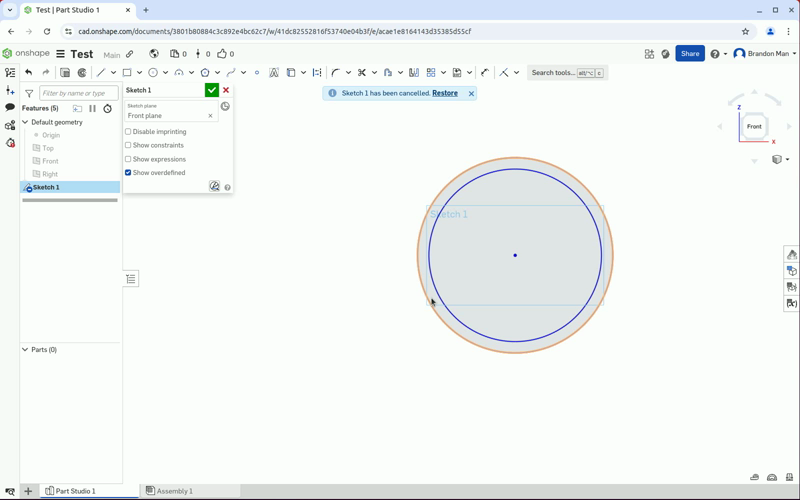
scroll(6)
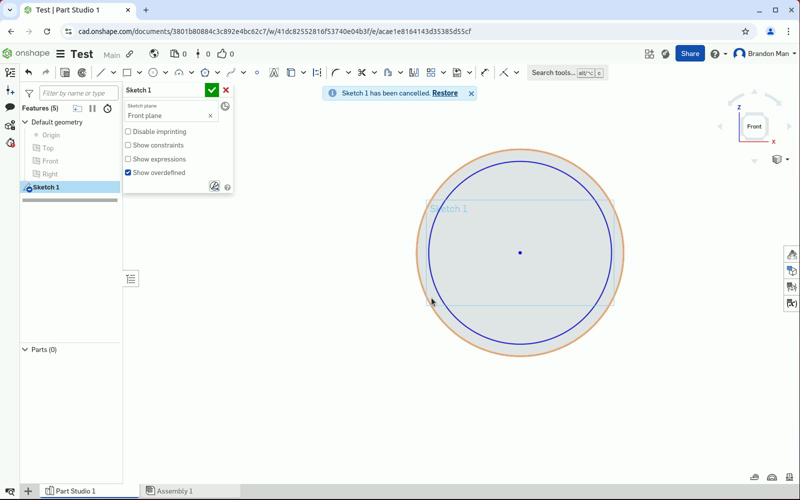
scroll(6)
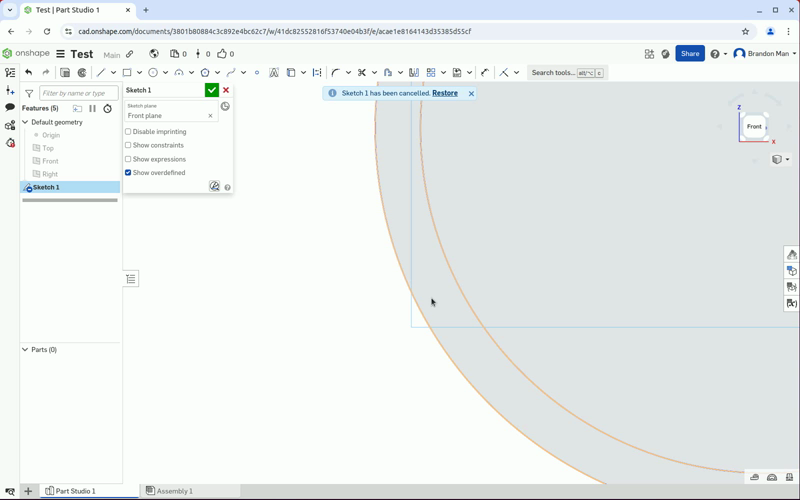
click(431, 297)
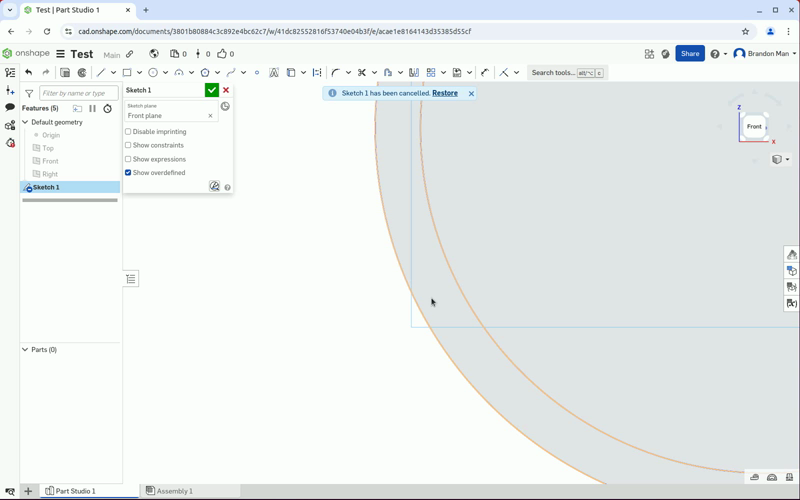
scroll(-6)
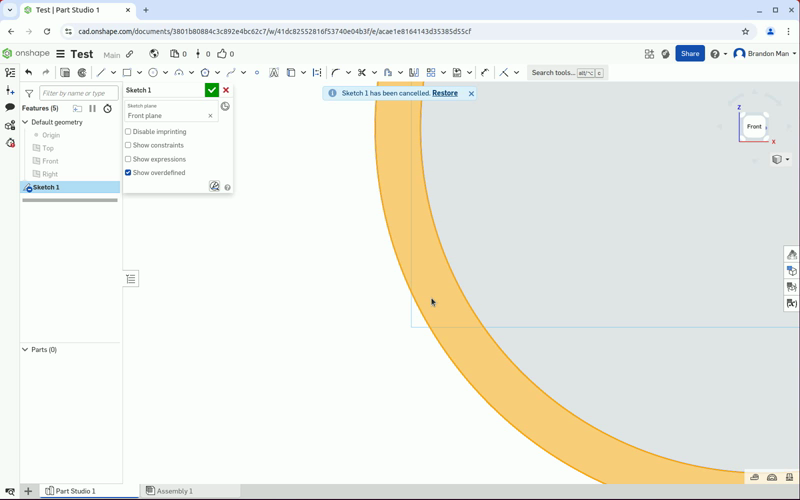
scroll(-6)
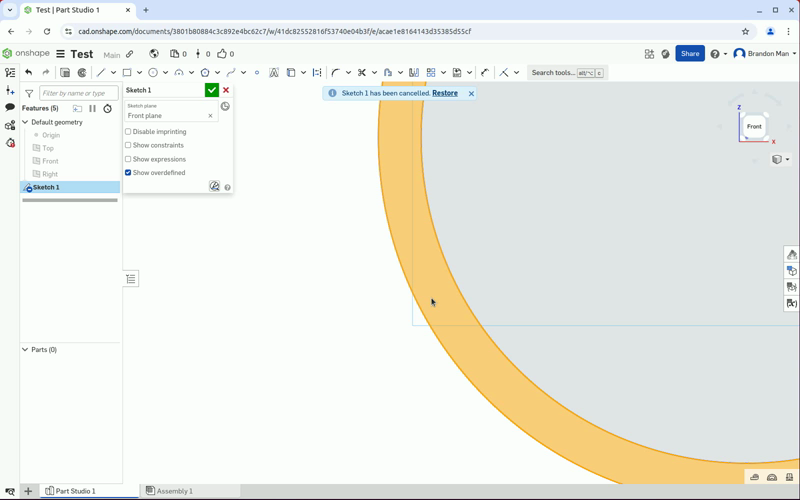
scroll(-6)
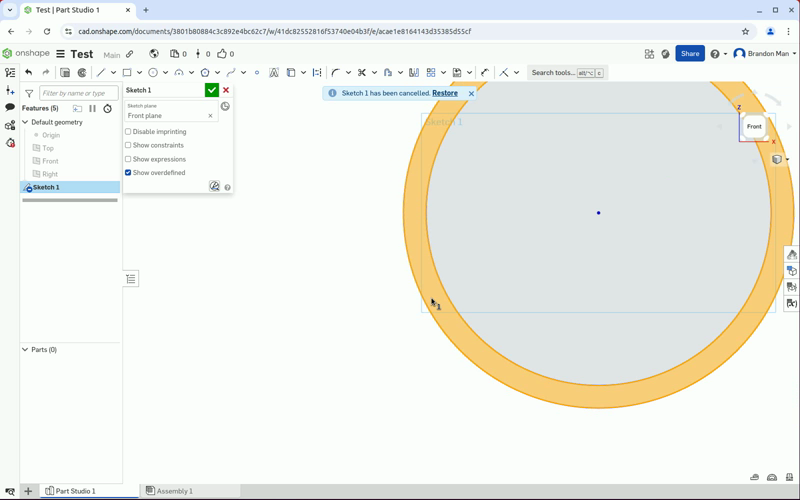
scroll(-6)
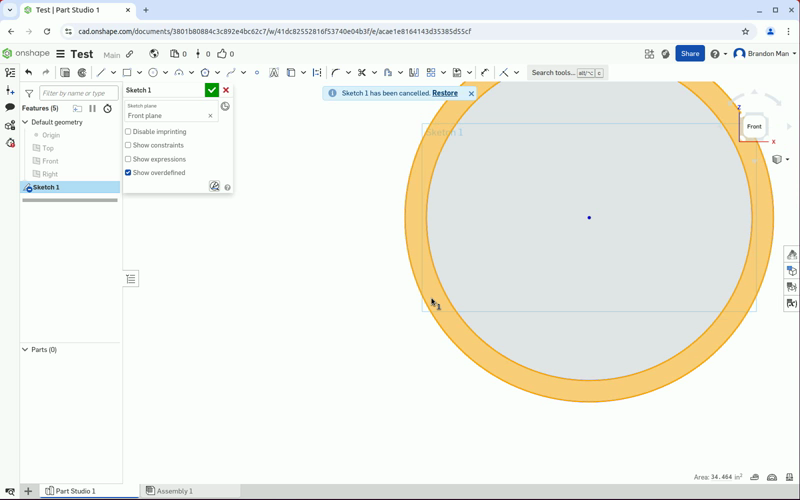
scroll(-6)
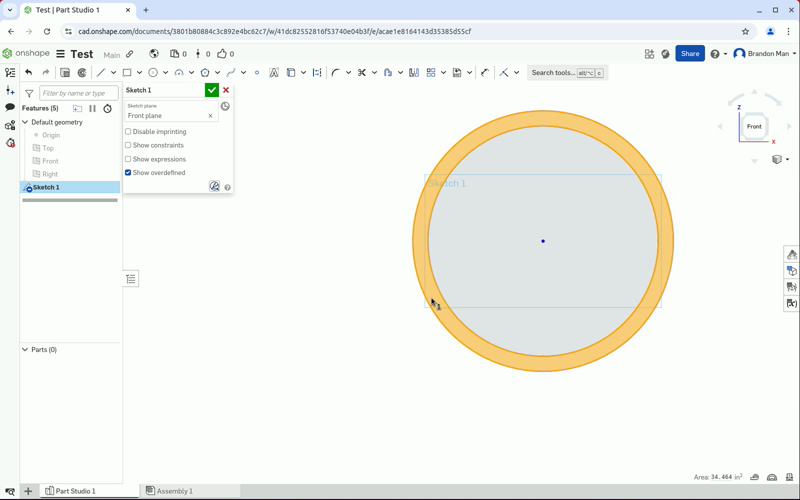
scroll(-6)
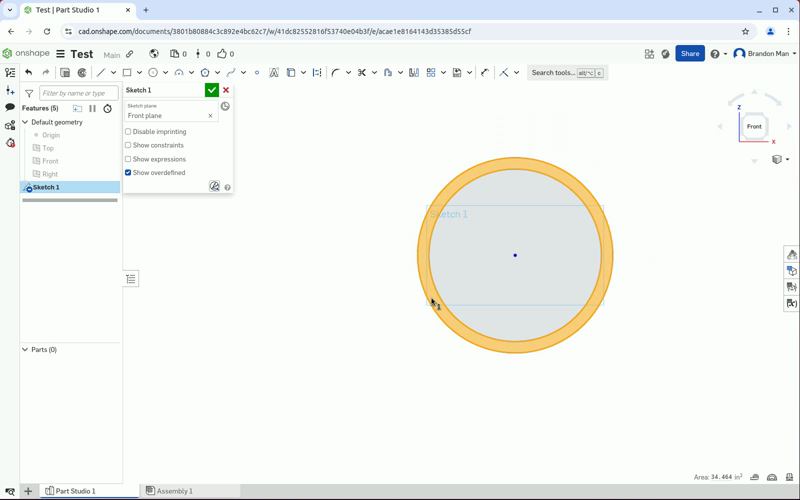
scroll(-6)
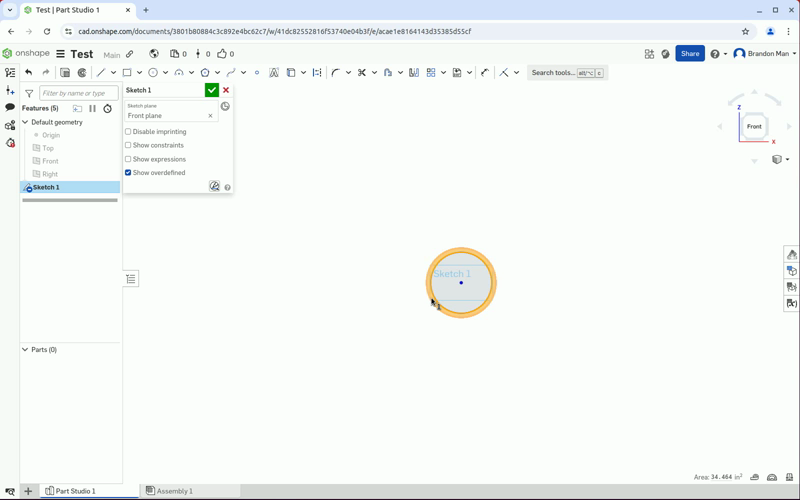
mouse_move(73, 352)
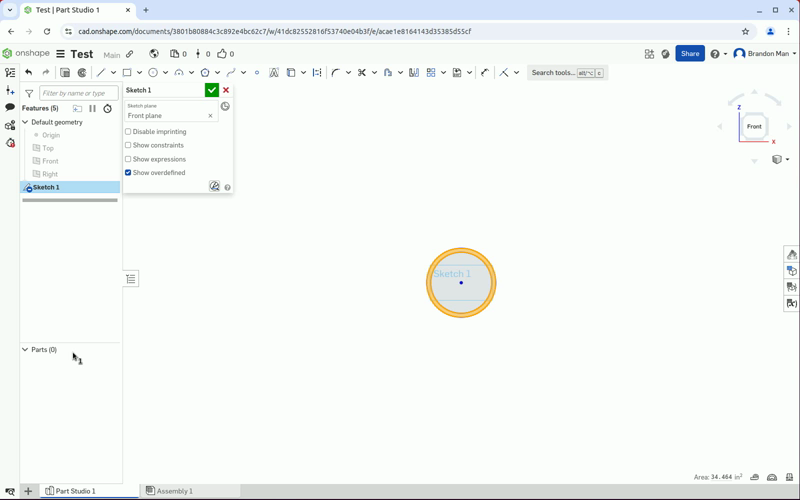
key(shift+y)
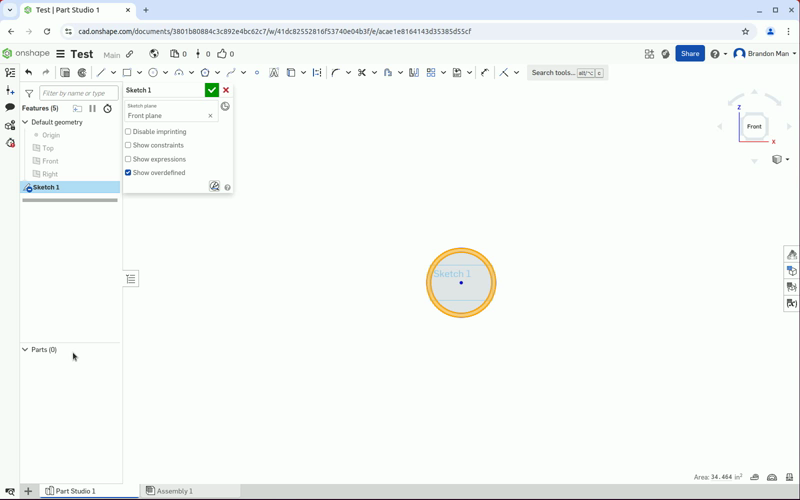
key(shift+e)
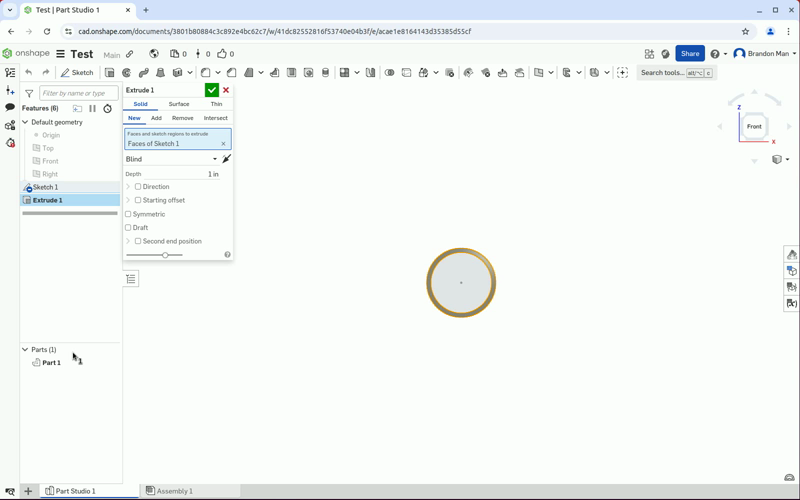
mouse_move(143, 106)
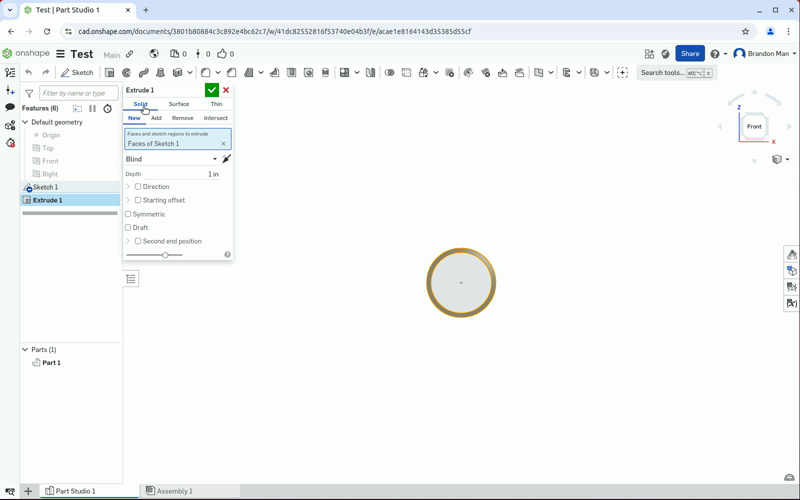
click(143, 106)
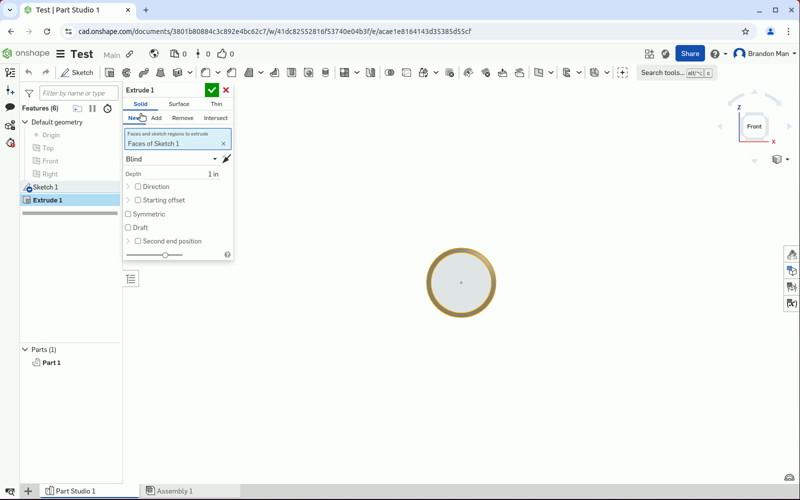
mouse_move(137, 120)
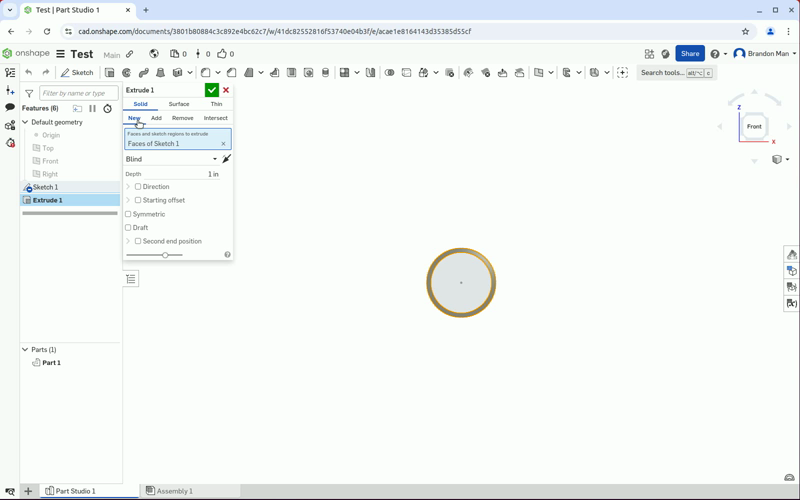
click(137, 120)
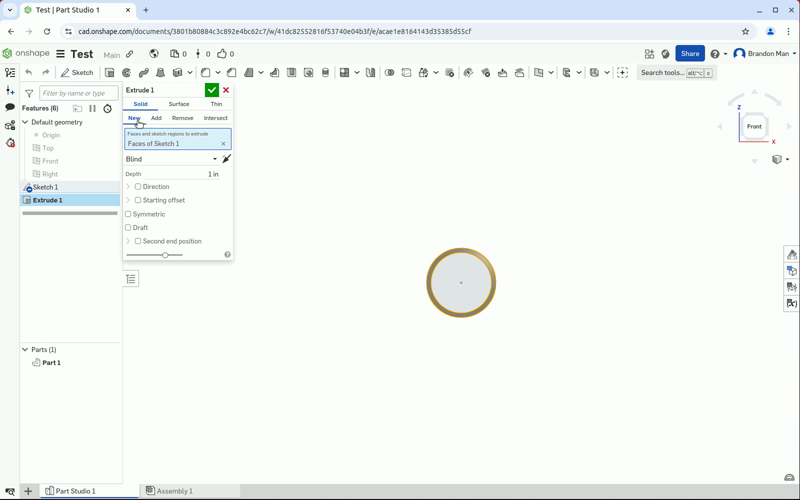
key(tab, 4)
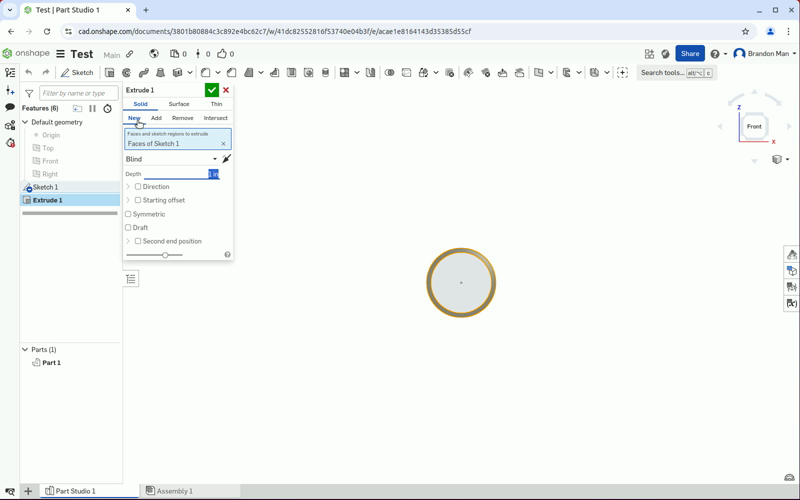
text(23.108)
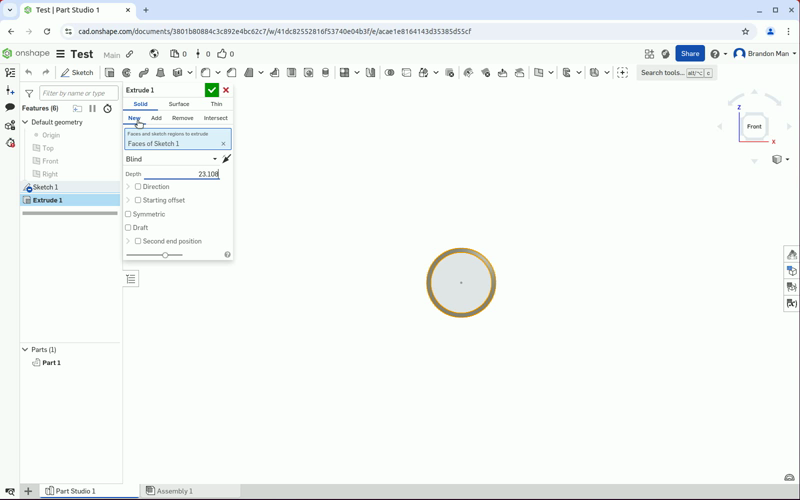
key(enter)
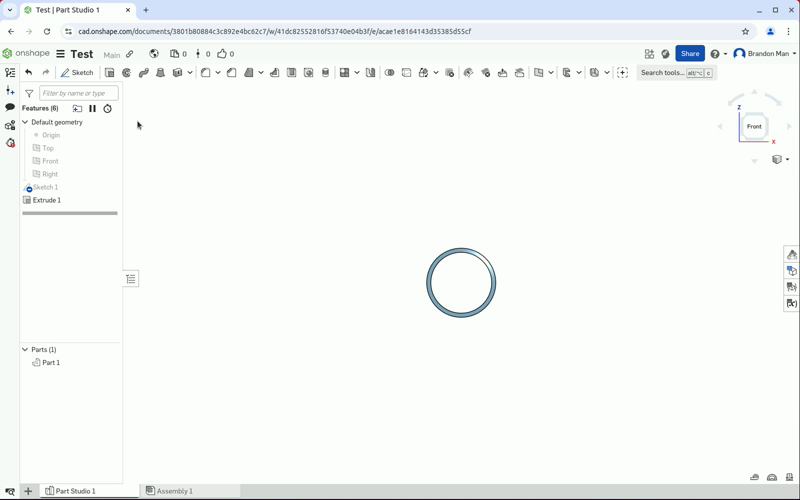
key(shift+h)
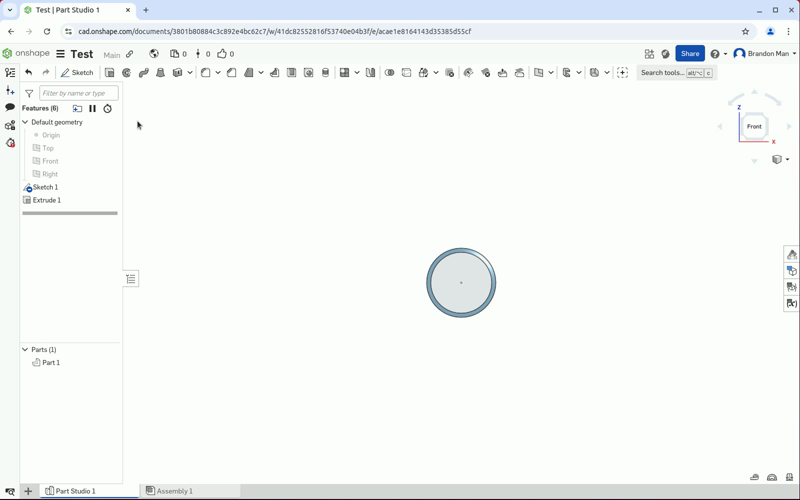
key(shift+h)
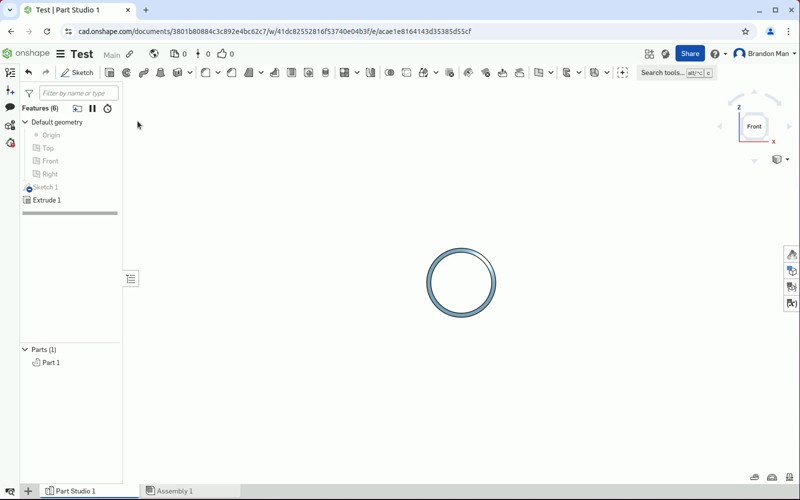
mouse_move(73, 189)
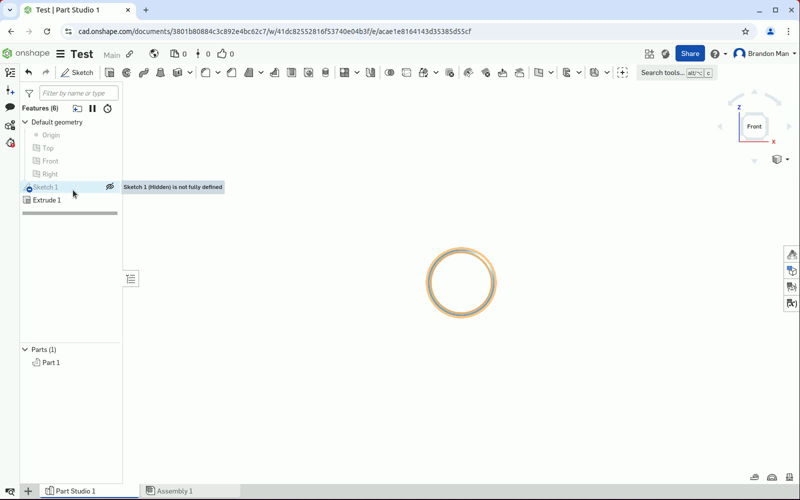
click(73, 189)
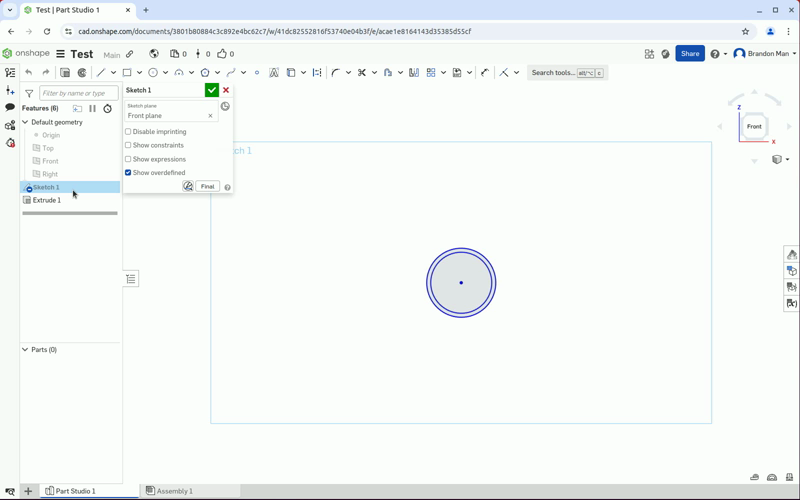
mouse_move(229, 92)
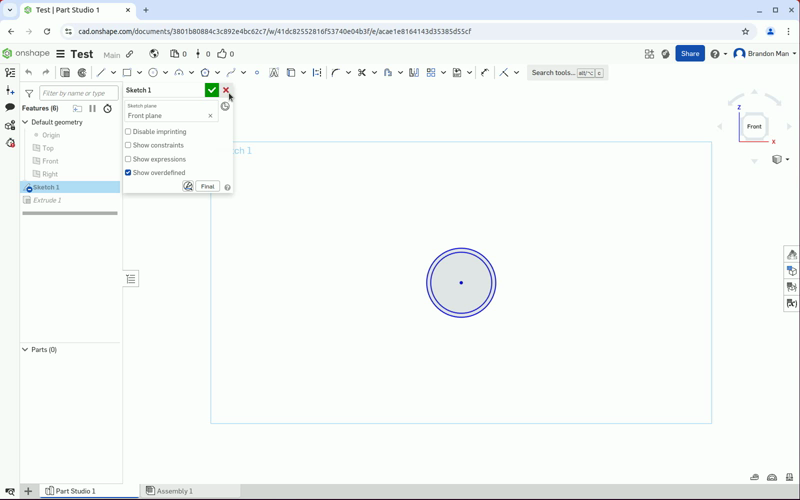
click(229, 92)
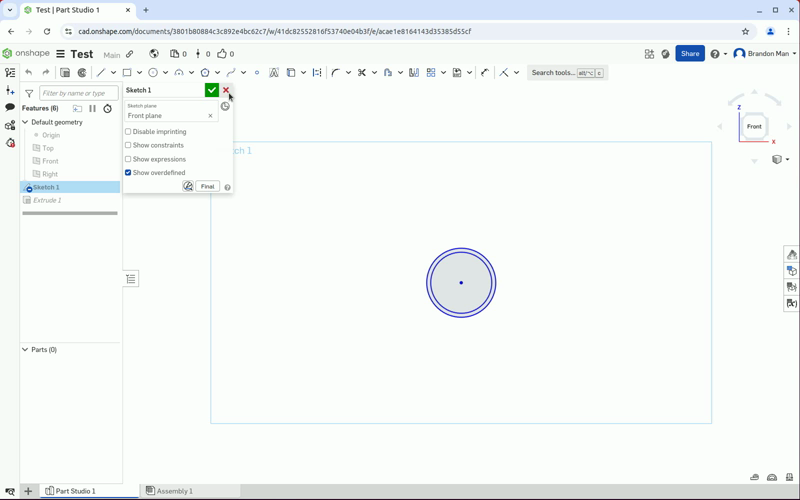
key(shift+s)
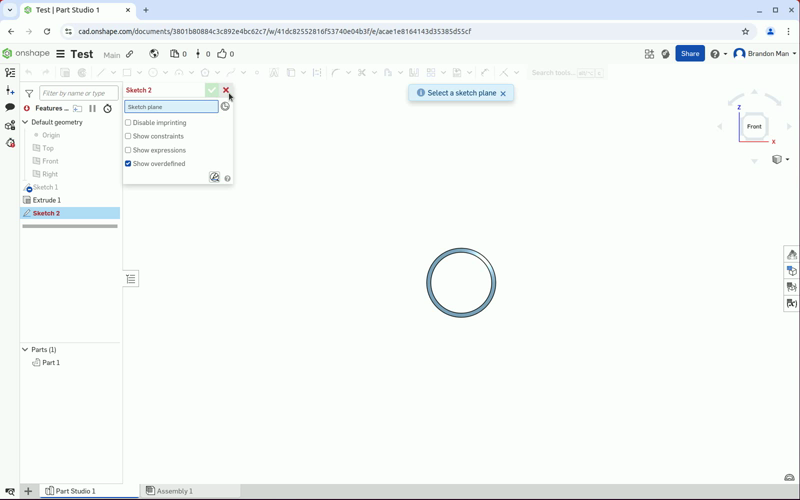
mouse_move(73, 163)
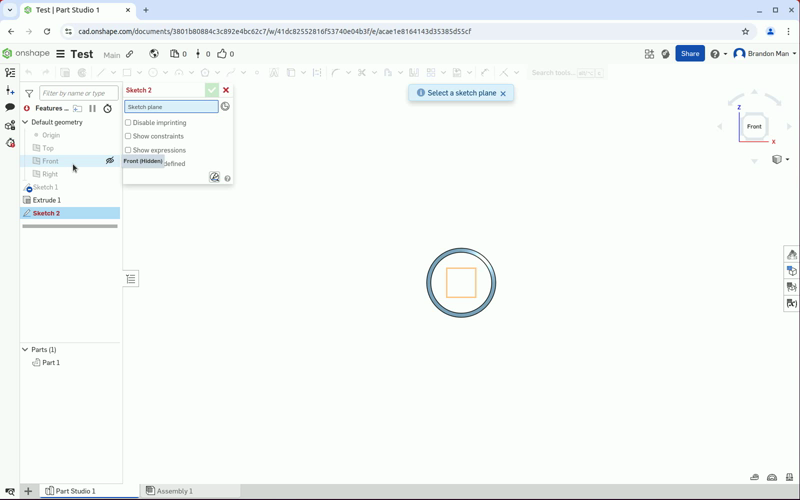
click(73, 163)
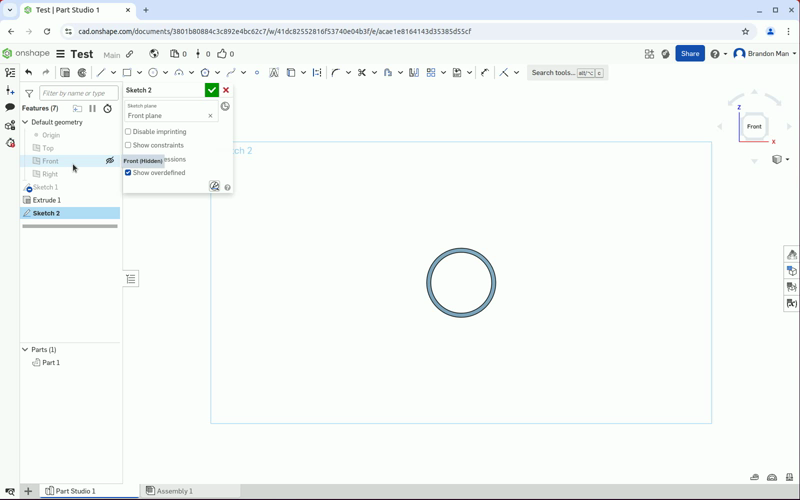
mouse_move(73, 352)
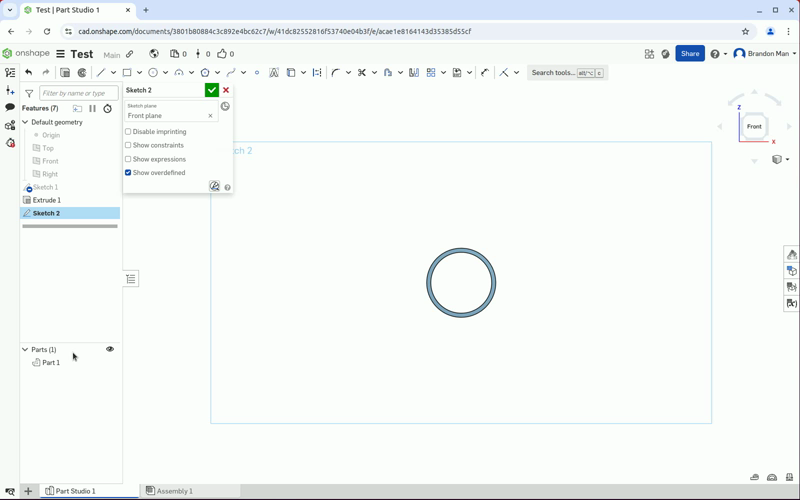
key(y)
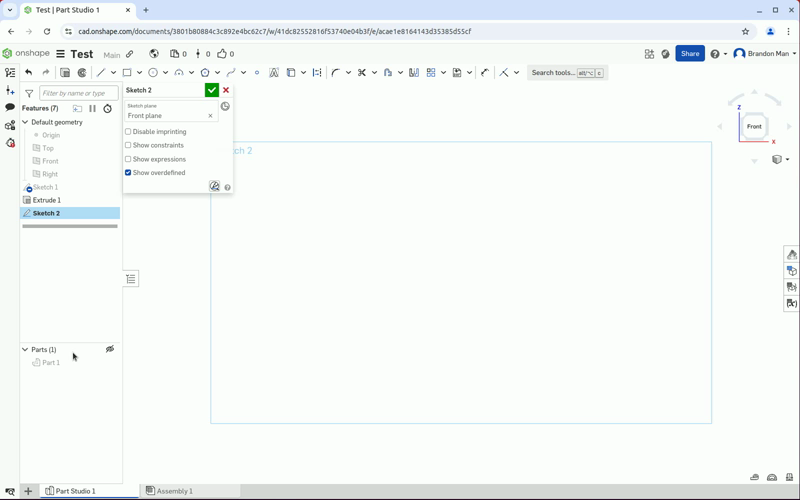
key(c)
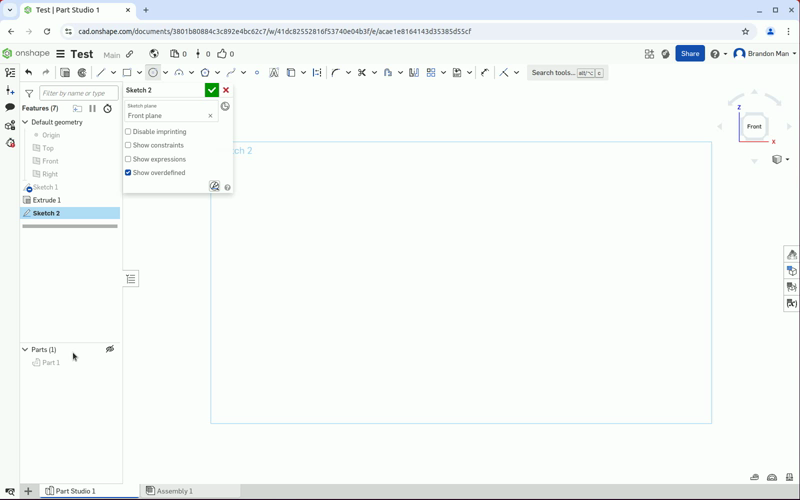
key_down(shift)
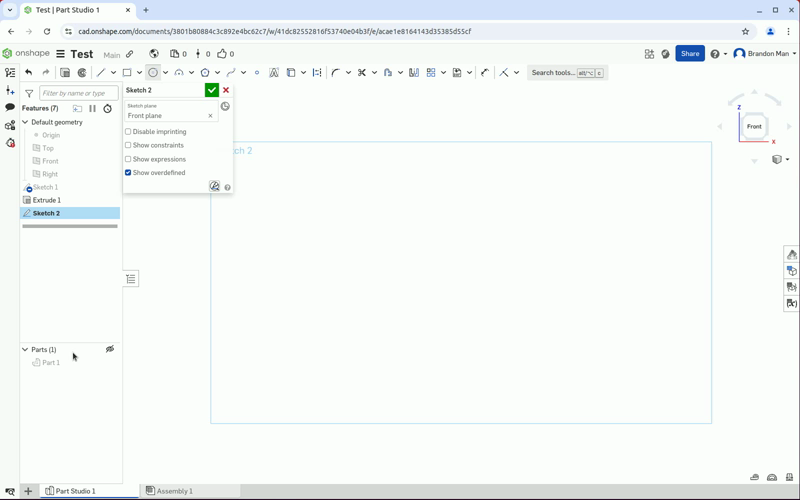
mouse_move(460, 282)
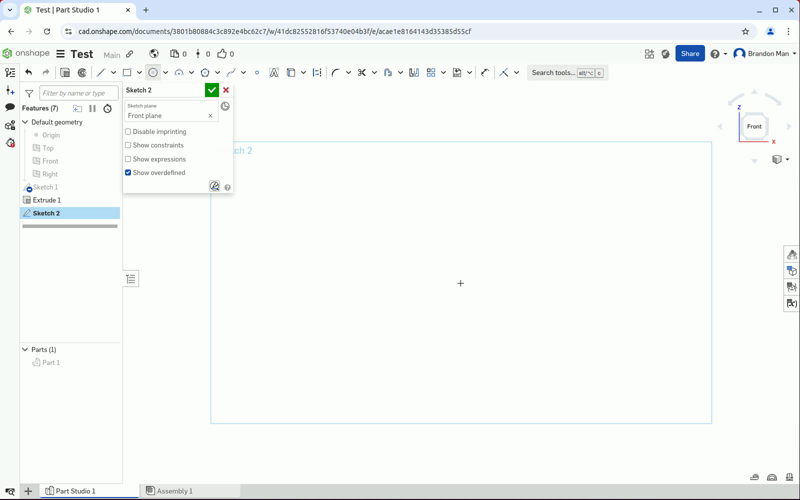
click(460, 282)
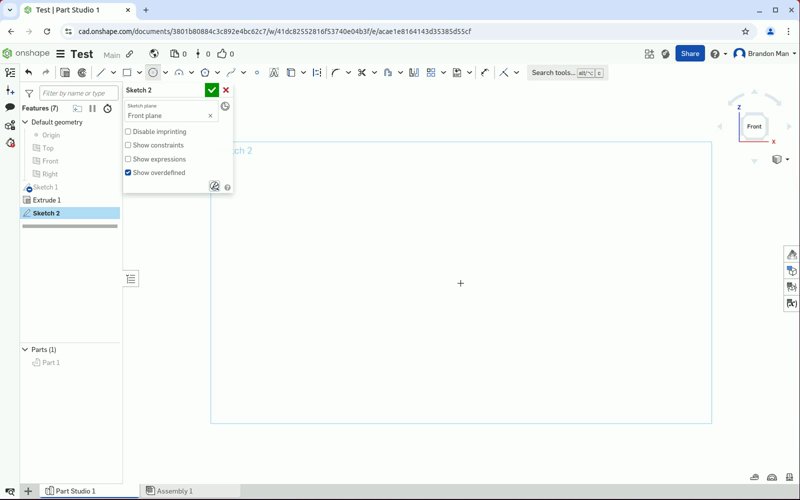
key_up(shift)
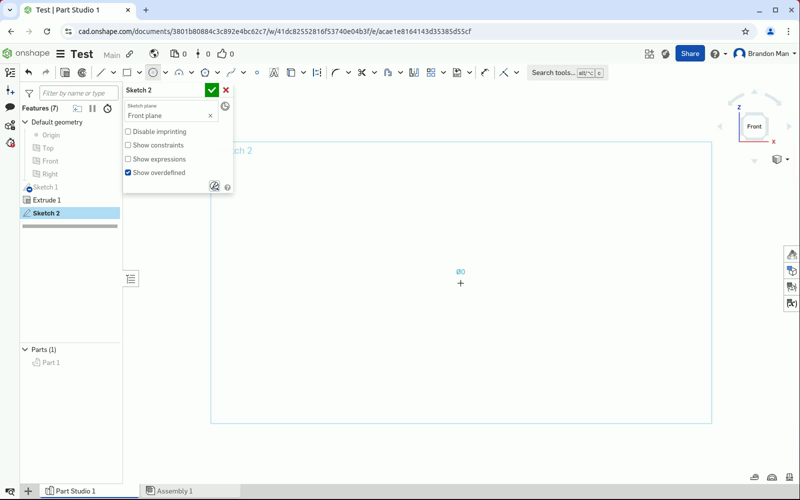
mouse_move(491, 282)
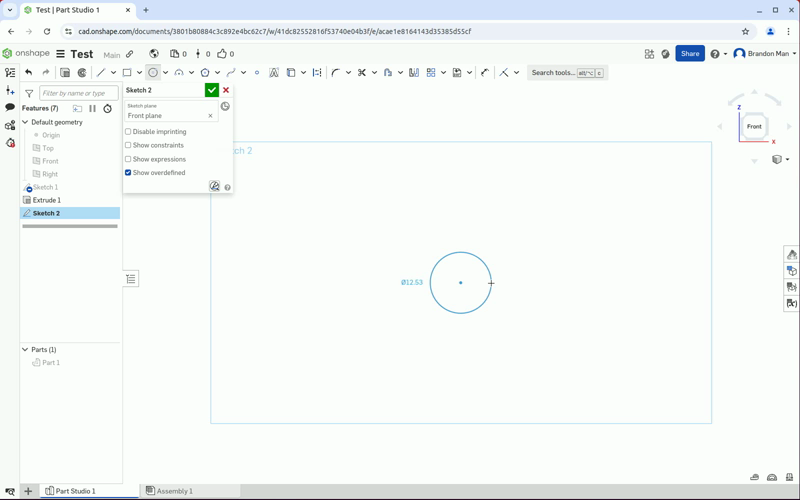
click(491, 282)
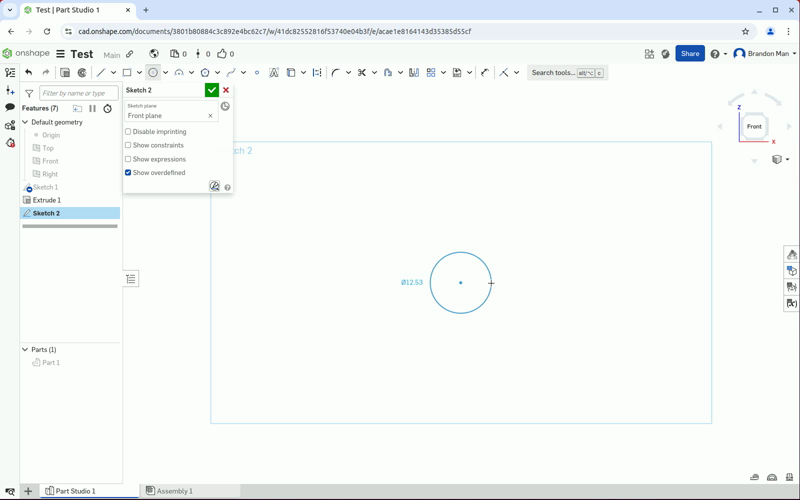
key(esc)
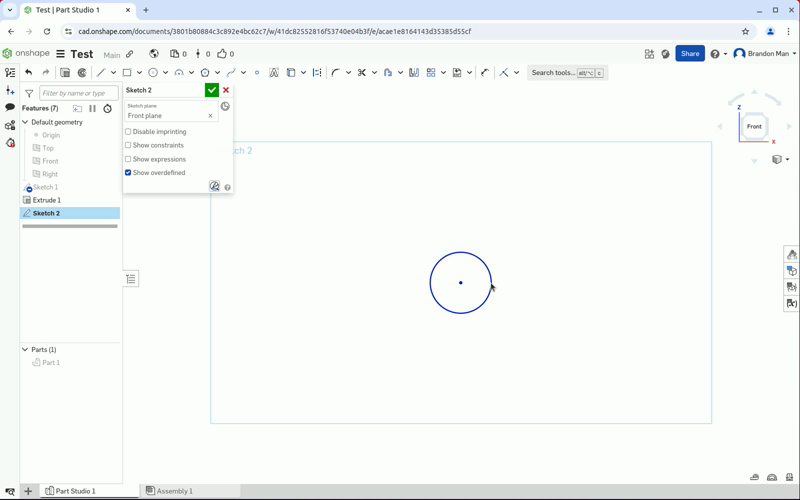
key(c)
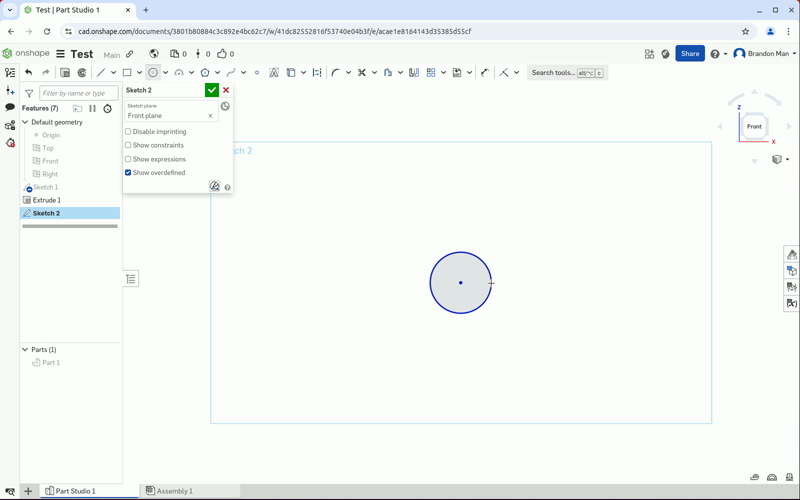
key_down(shift)
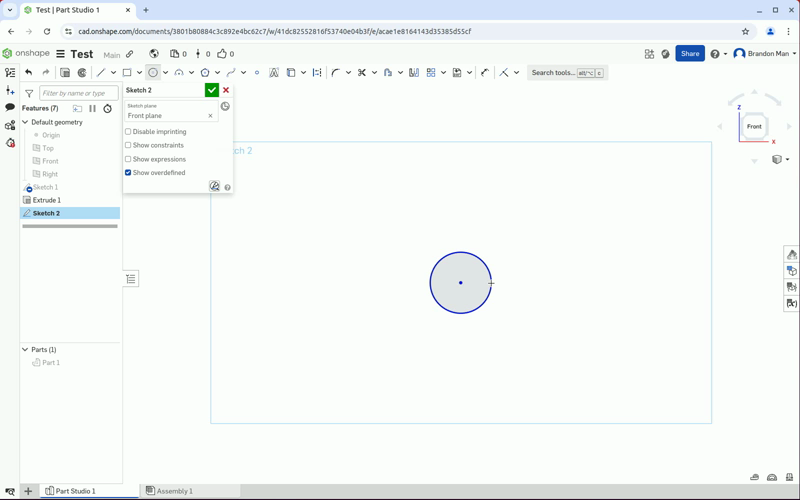
mouse_move(460, 282)
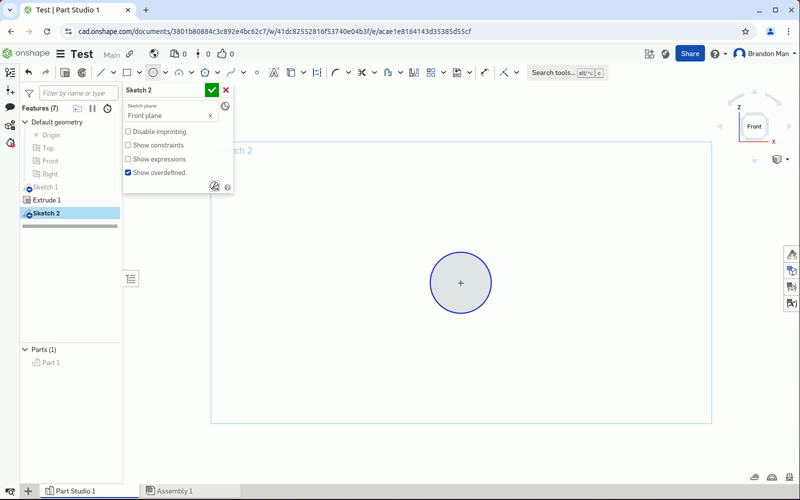
click(460, 282)
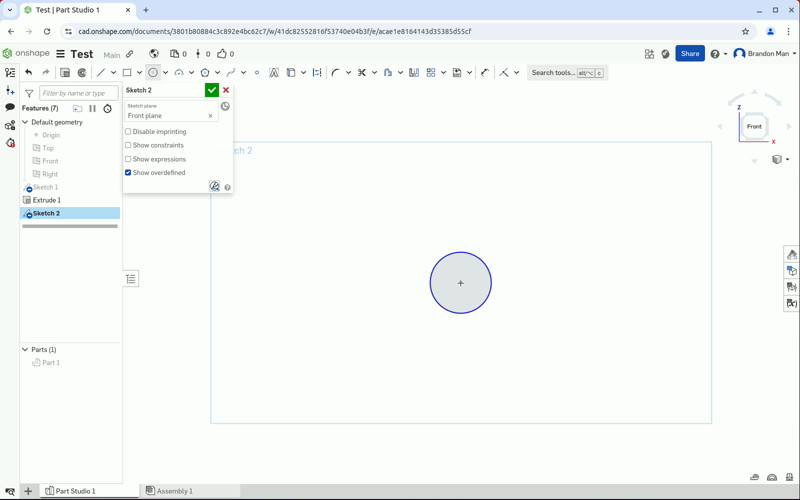
key_up(shift)
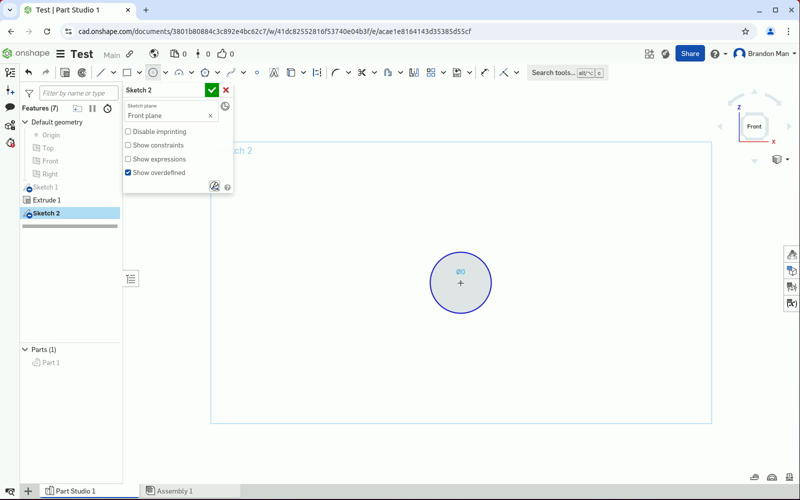
mouse_move(481, 282)
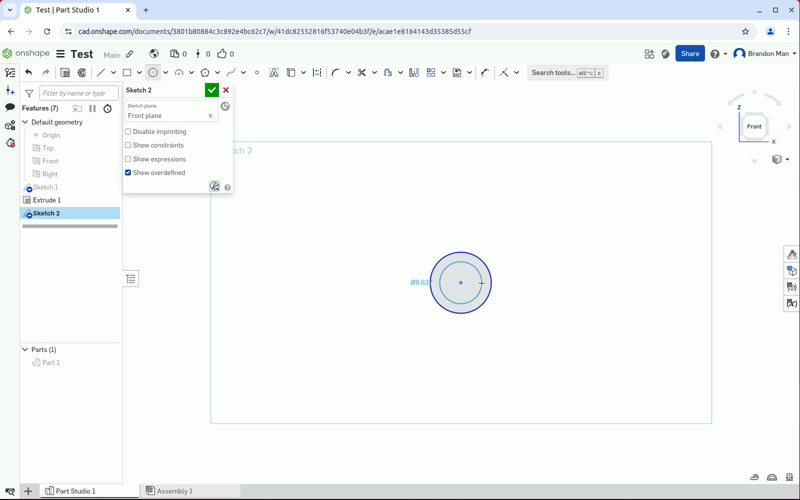
click(481, 282)
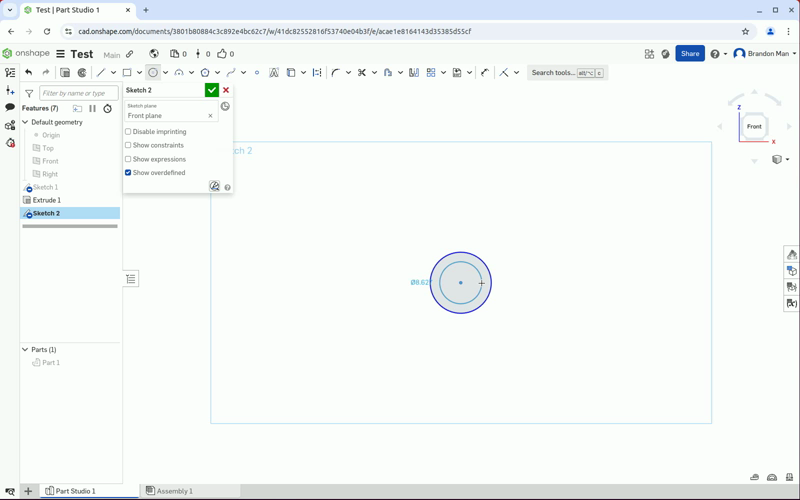
key(esc)
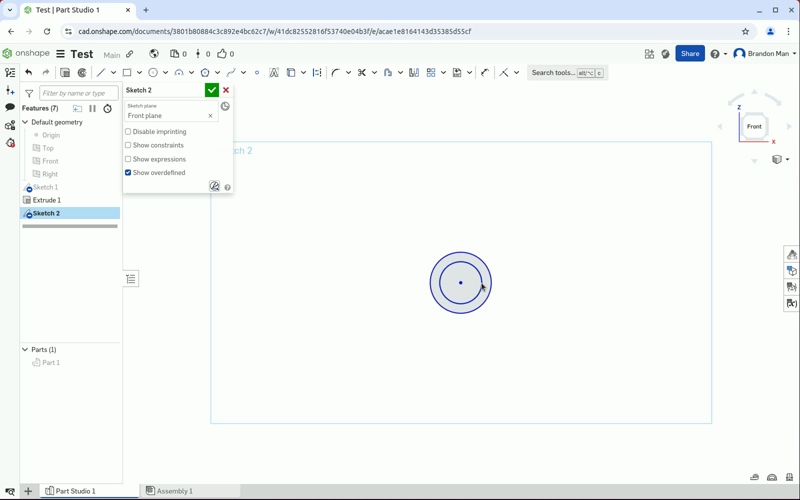
mouse_move(434, 284)
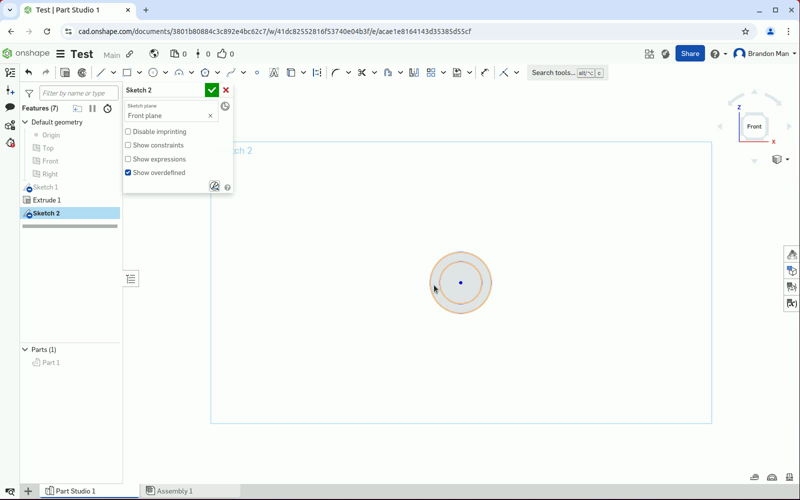
scroll(6)
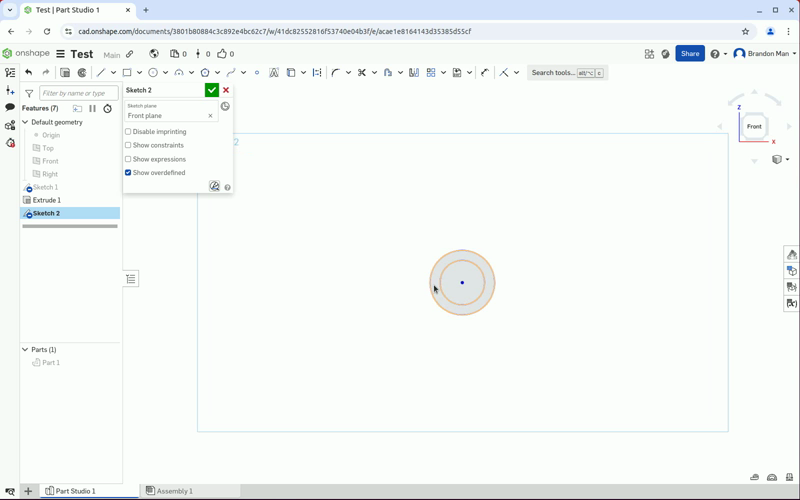
scroll(6)
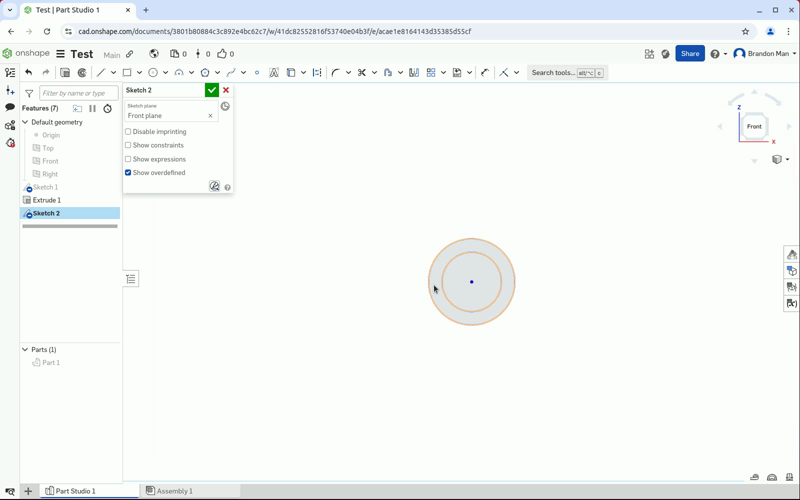
scroll(6)
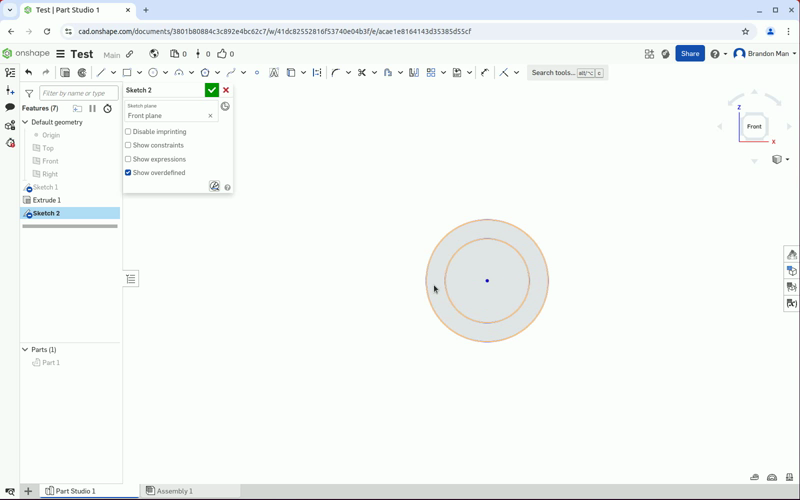
scroll(6)
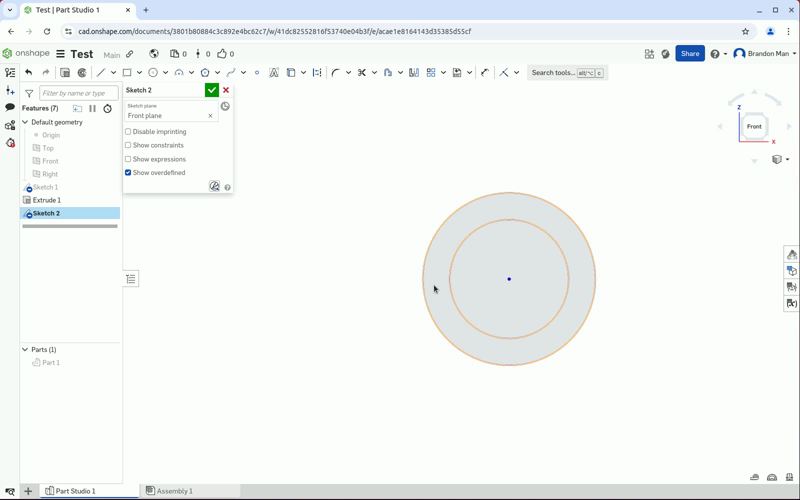
scroll(6)
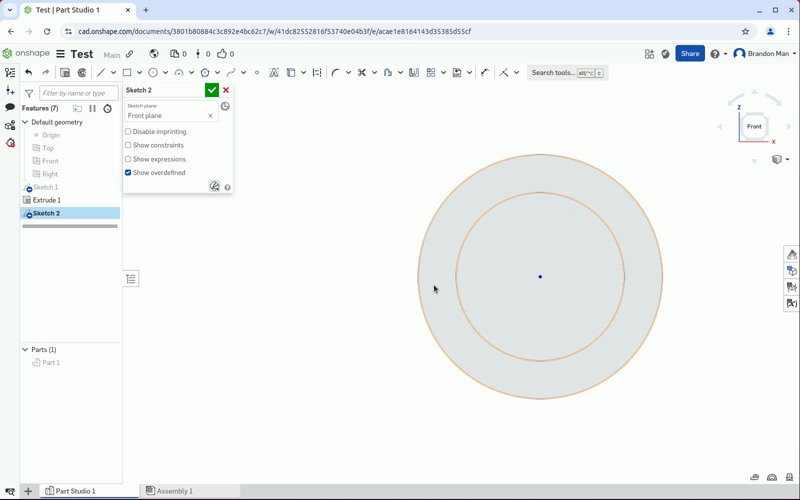
scroll(6)
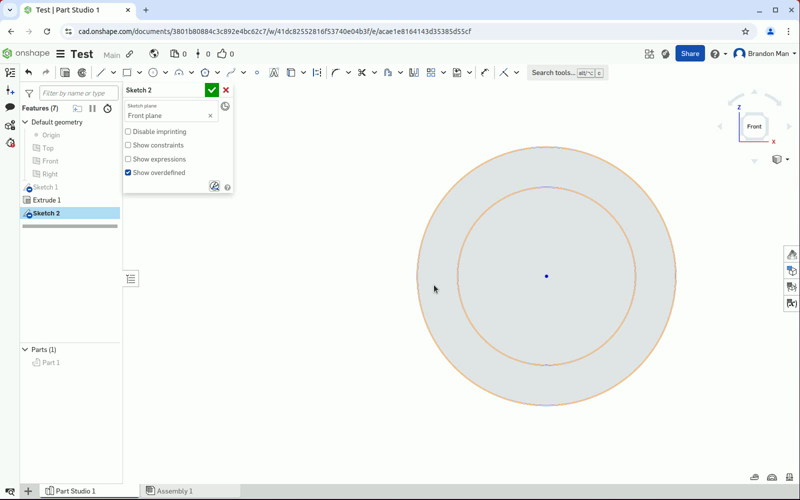
scroll(6)
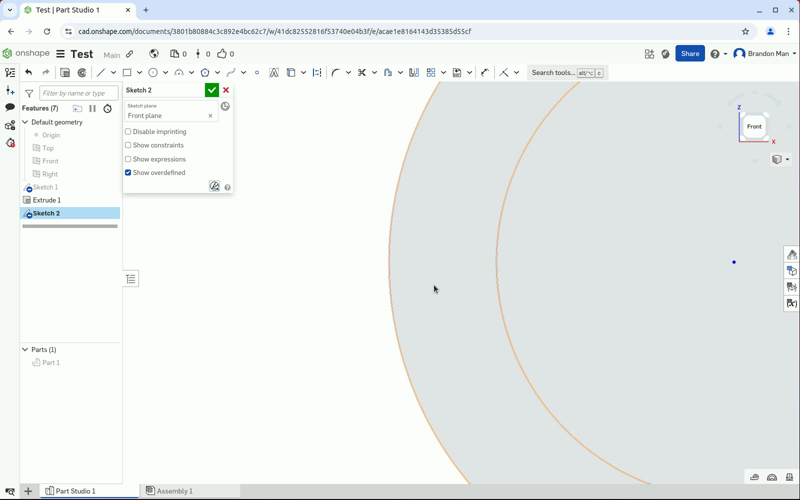
click(434, 284)
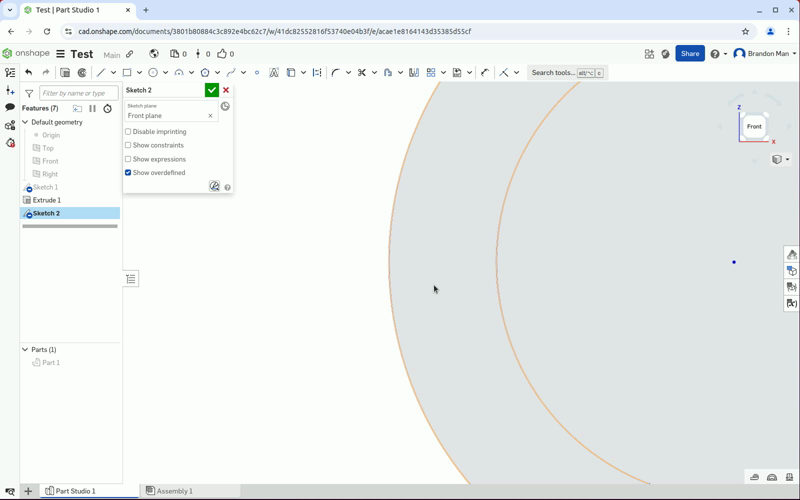
scroll(-6)
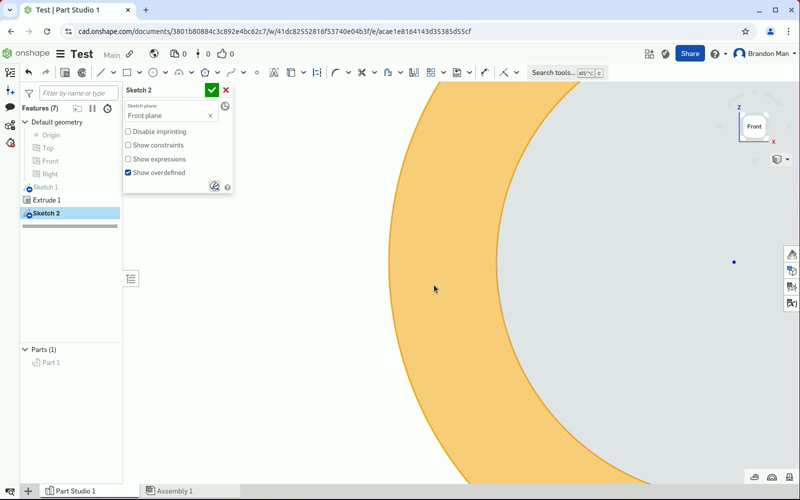
scroll(-6)
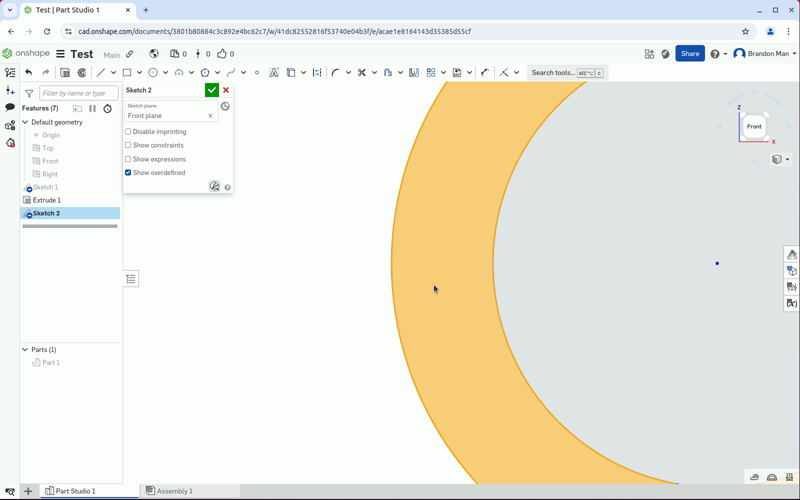
scroll(-6)
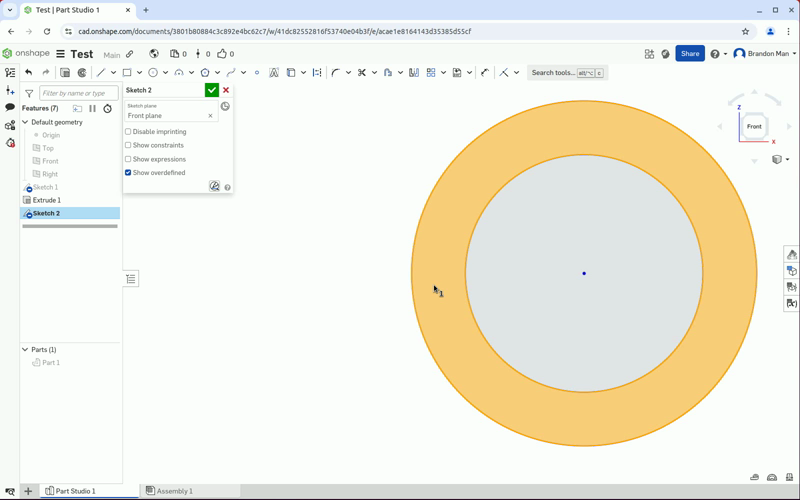
scroll(-6)
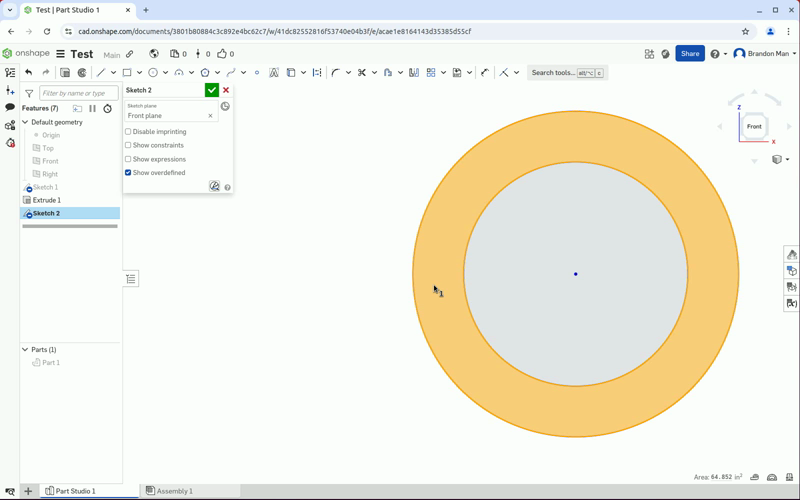
scroll(-6)
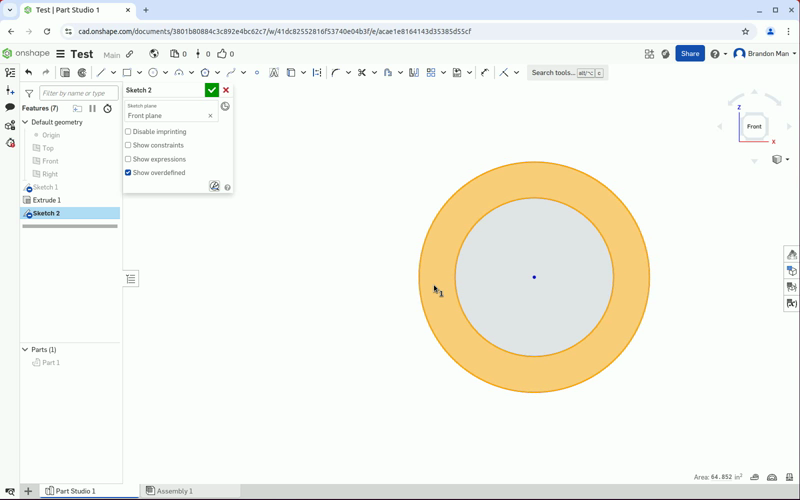
scroll(-6)
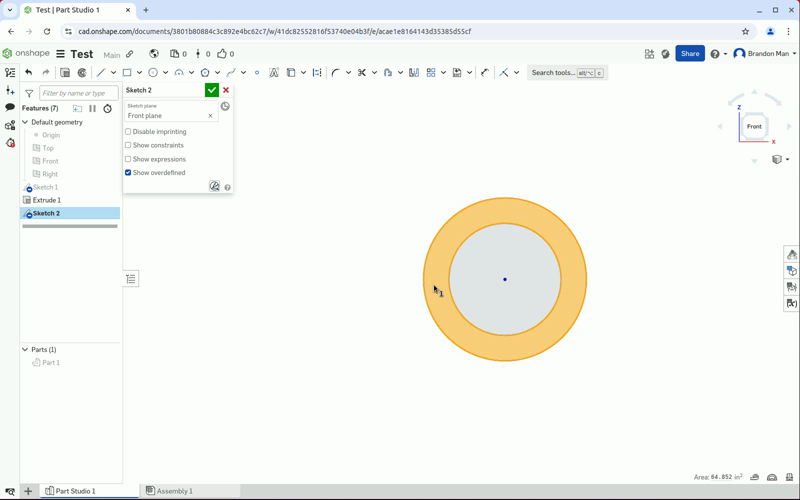
scroll(-6)
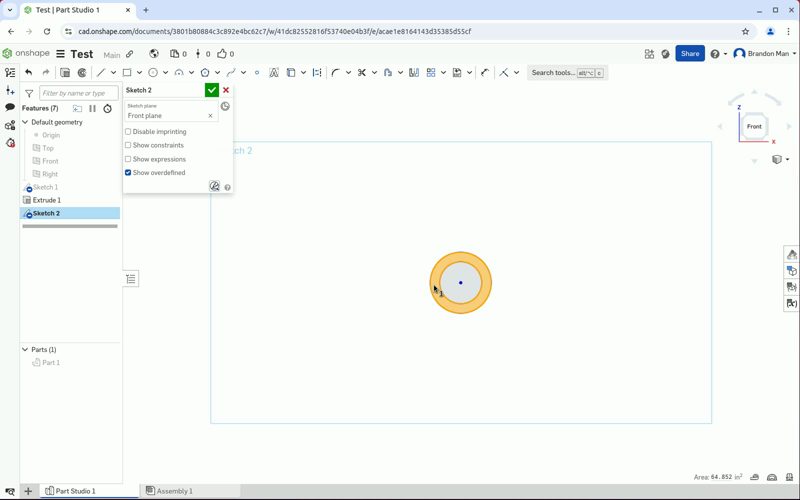
mouse_move(73, 352)
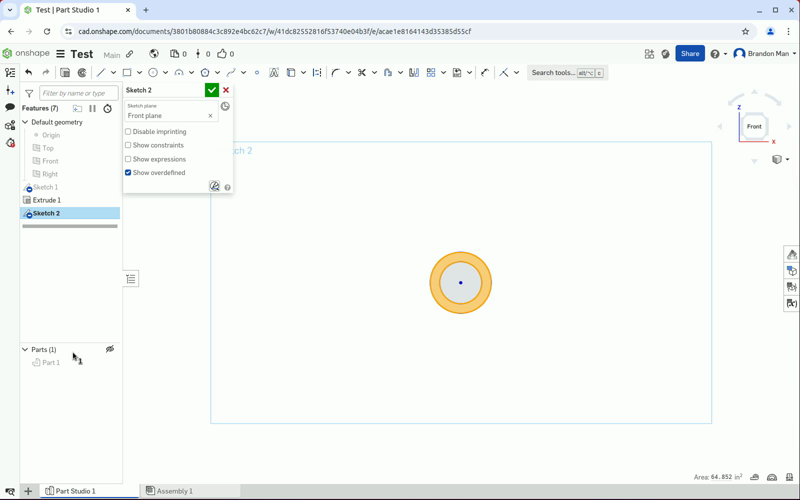
key(shift+y)
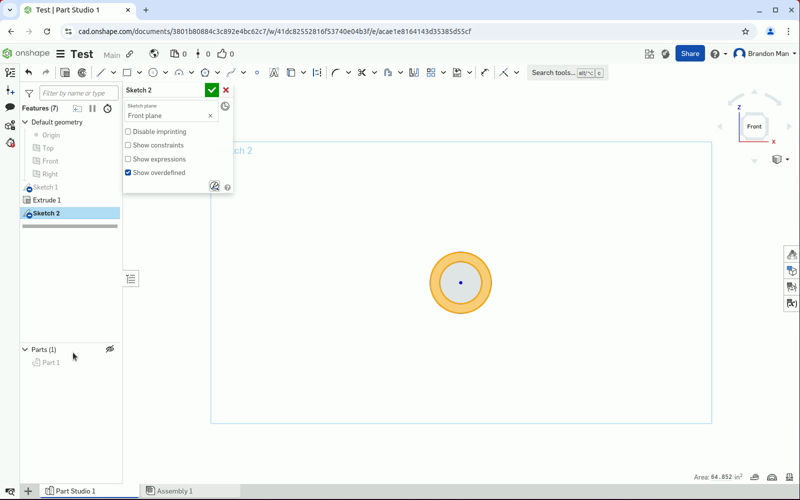
key(shift+e)
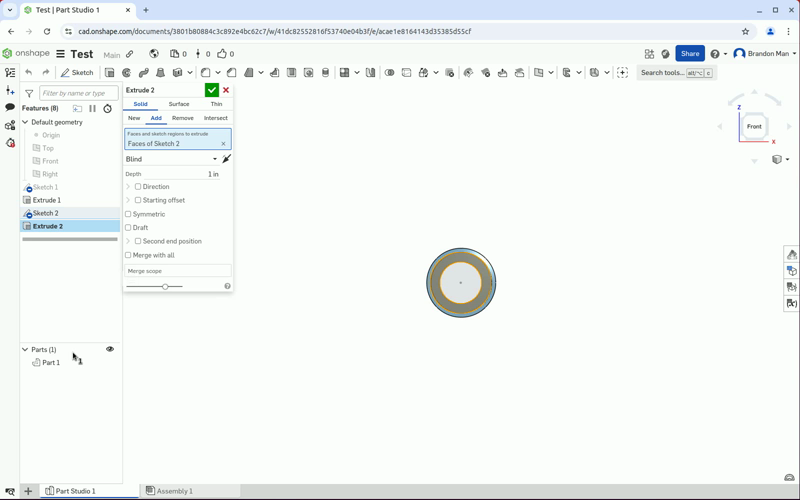
mouse_move(143, 106)
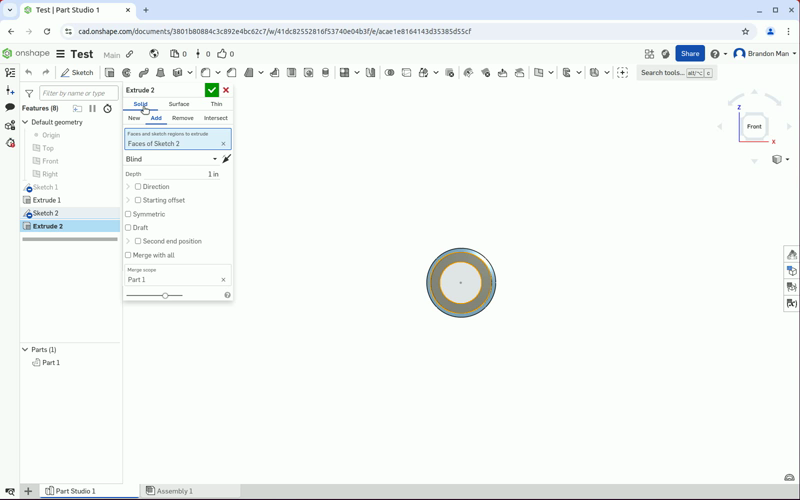
click(143, 106)
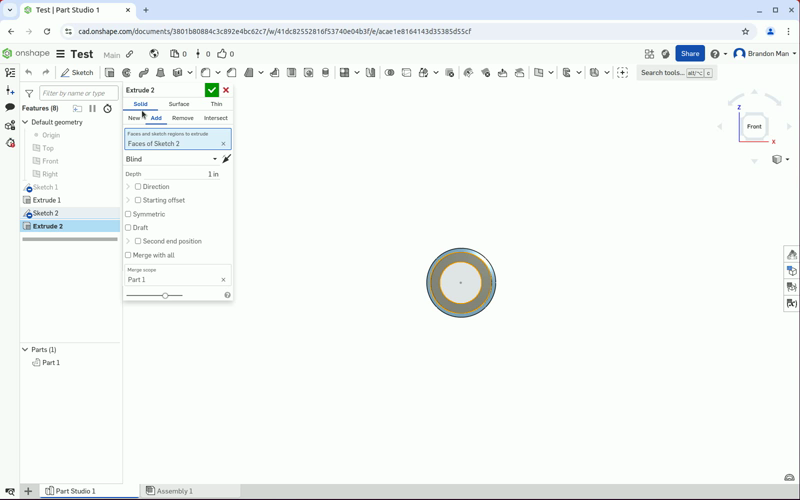
mouse_move(137, 120)
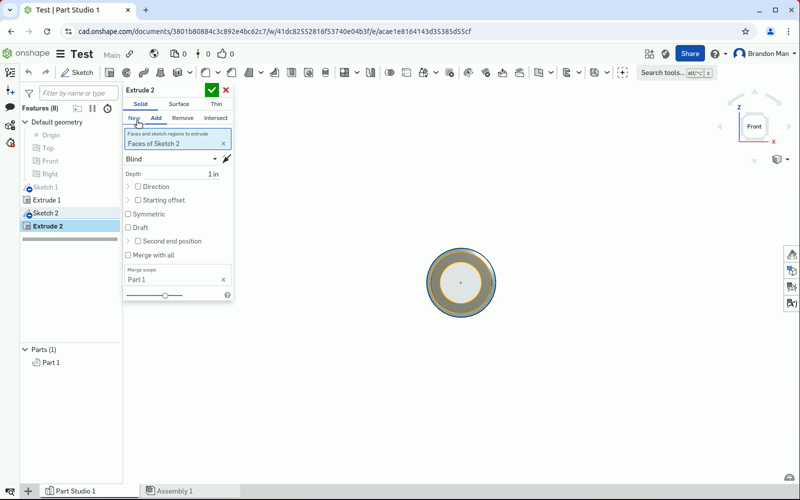
click(137, 120)
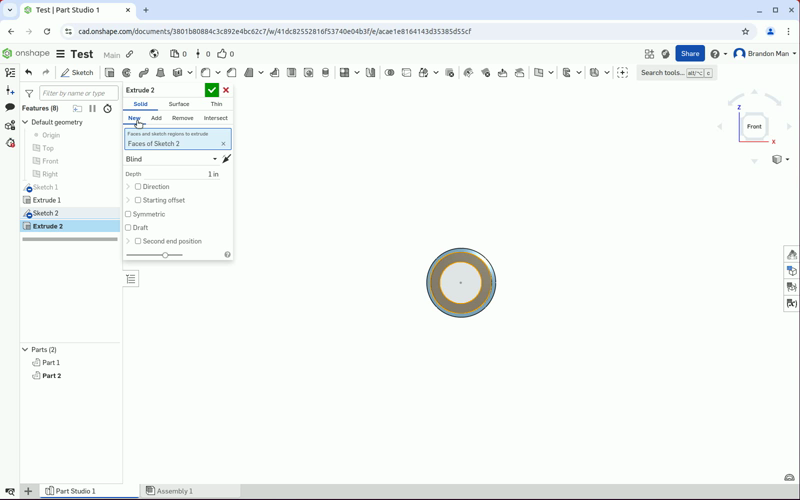
key(tab, 4)
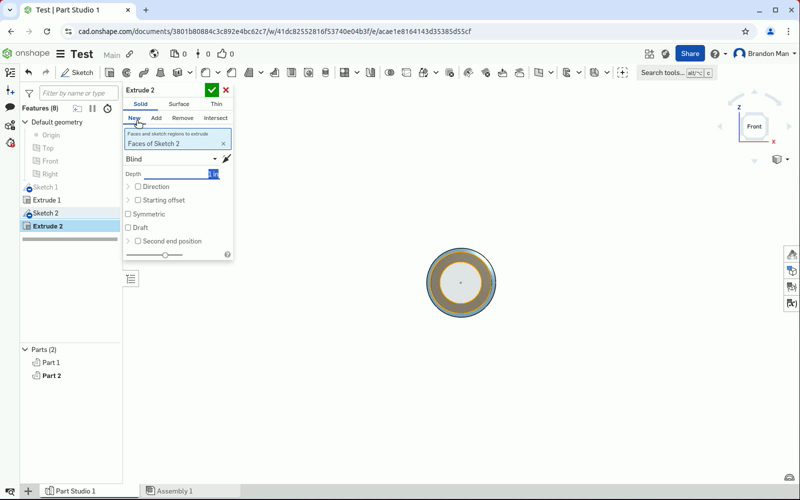
text(3.129)
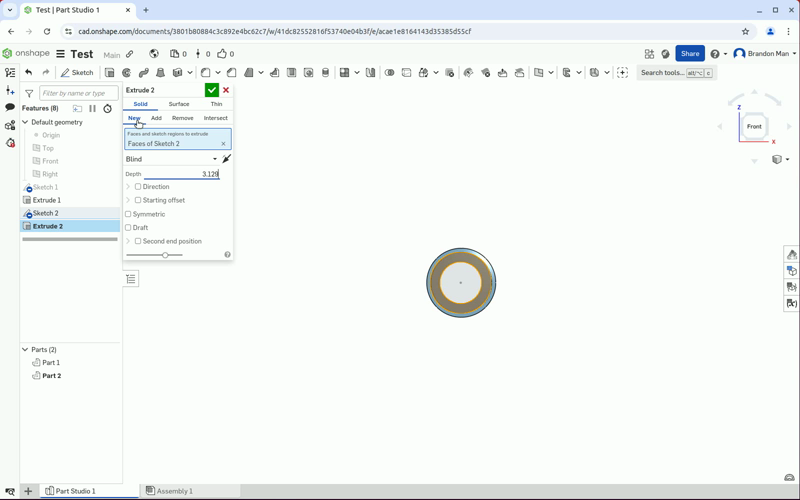
key(enter)
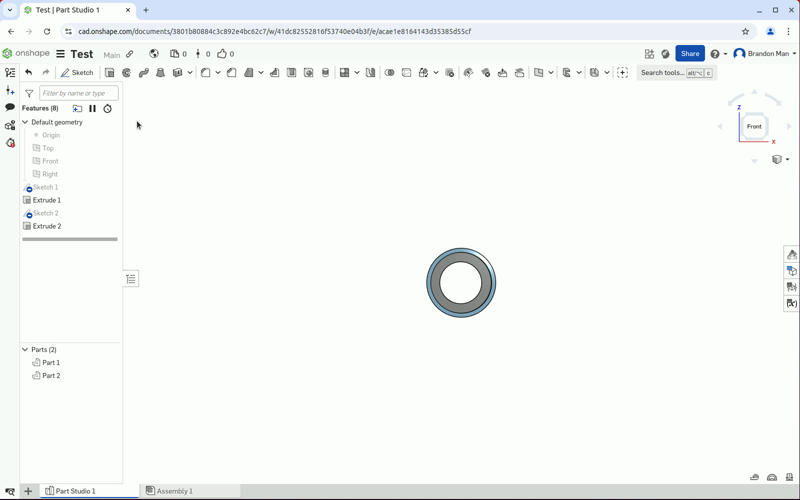
key(shift+h)
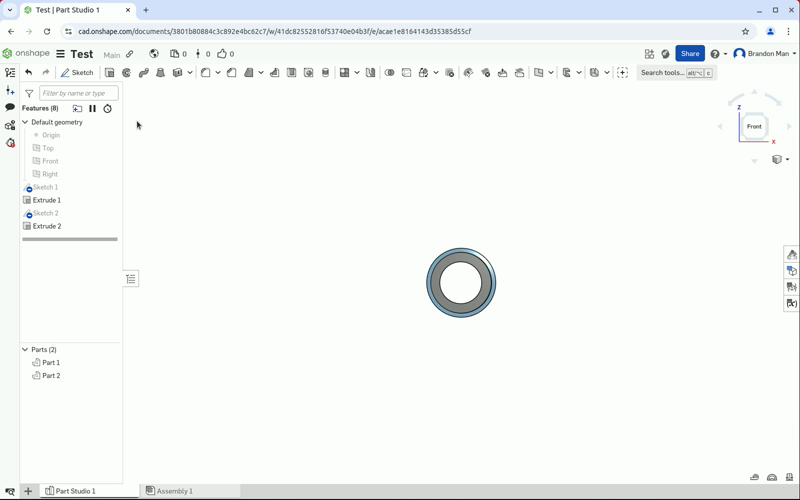
key(shift+h)
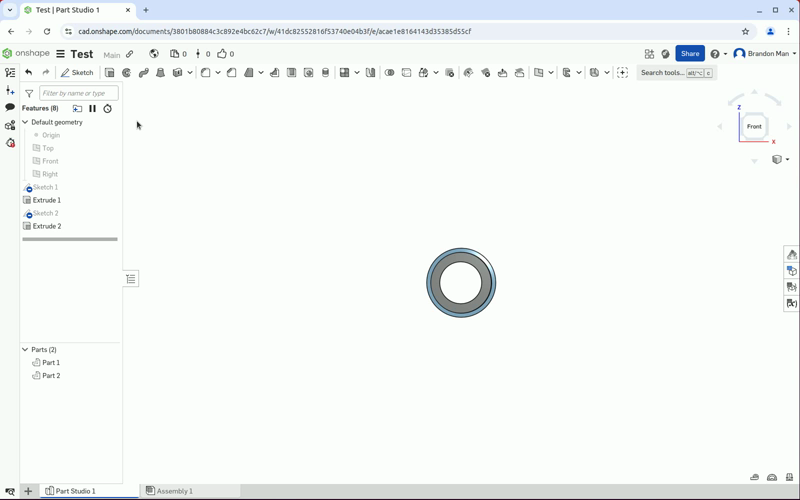
mouse_move(73, 189)
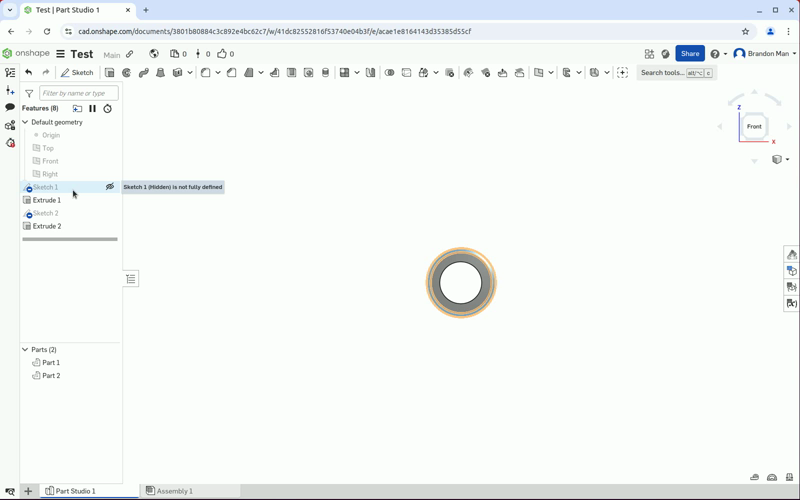
click(73, 189)
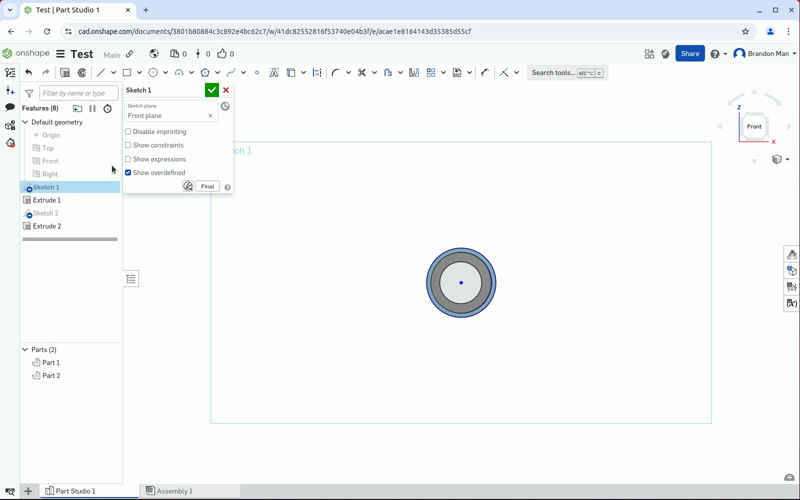
mouse_move(229, 92)
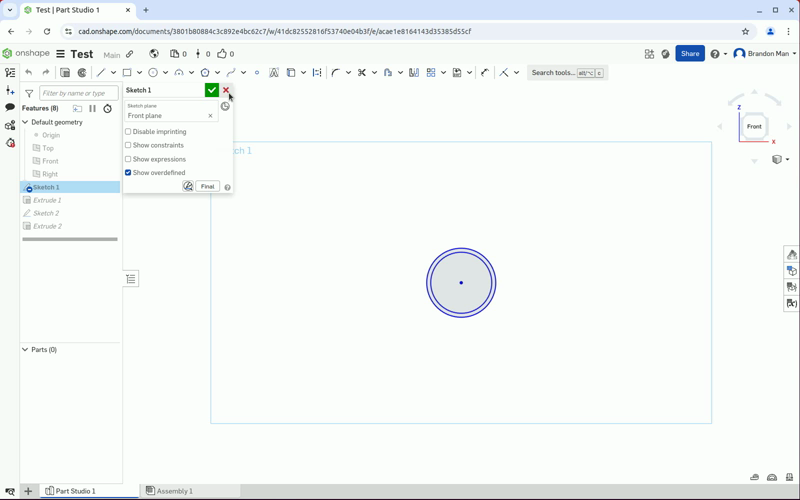
click(229, 92)
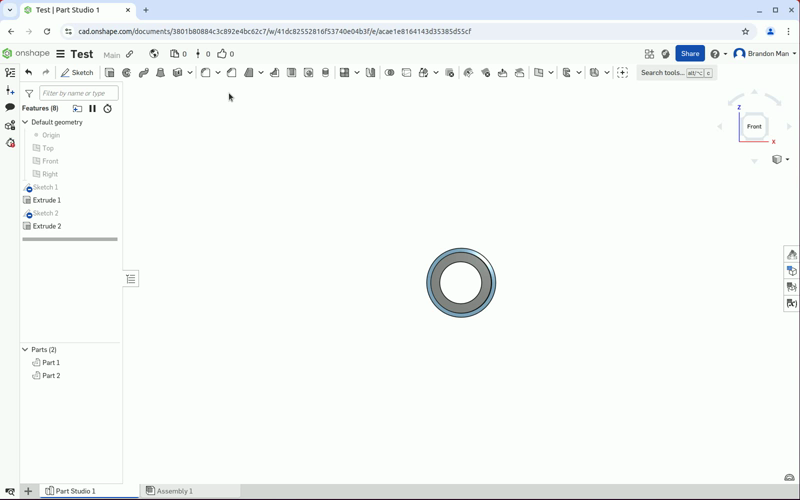
mouse_move(73, 352)
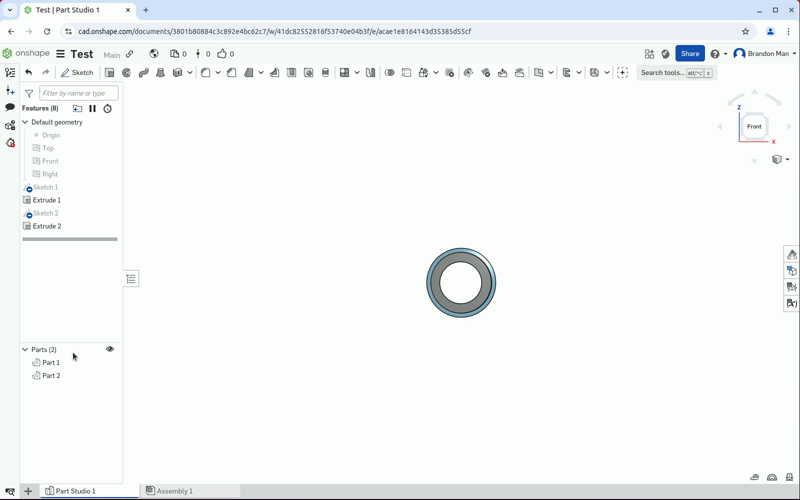
key(y)
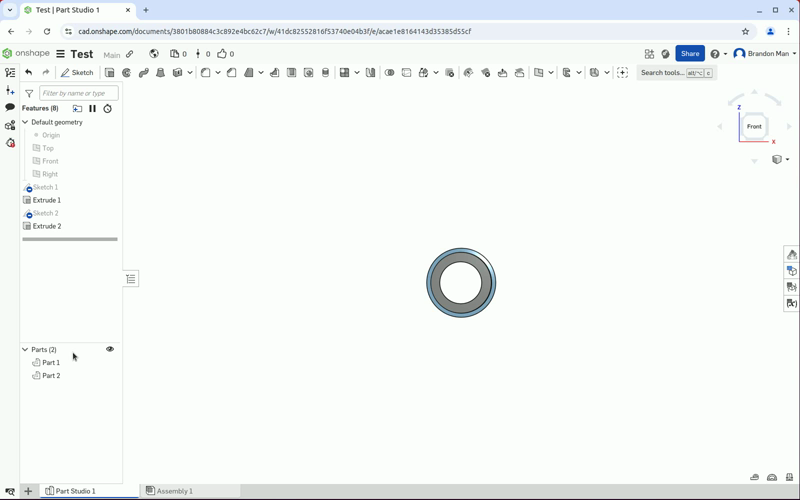
key(shift+p)
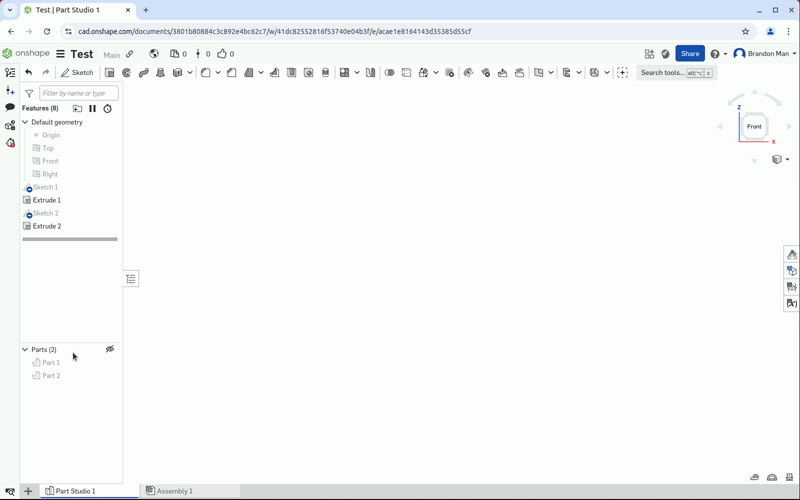
key(space)
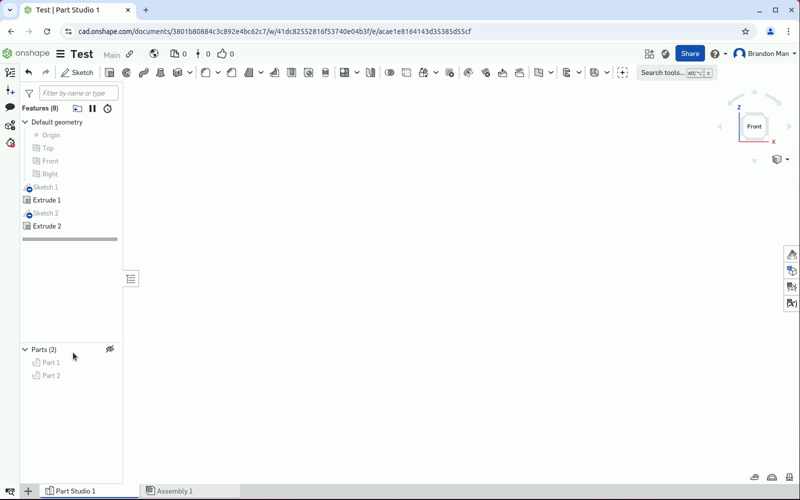
key_down(shift)
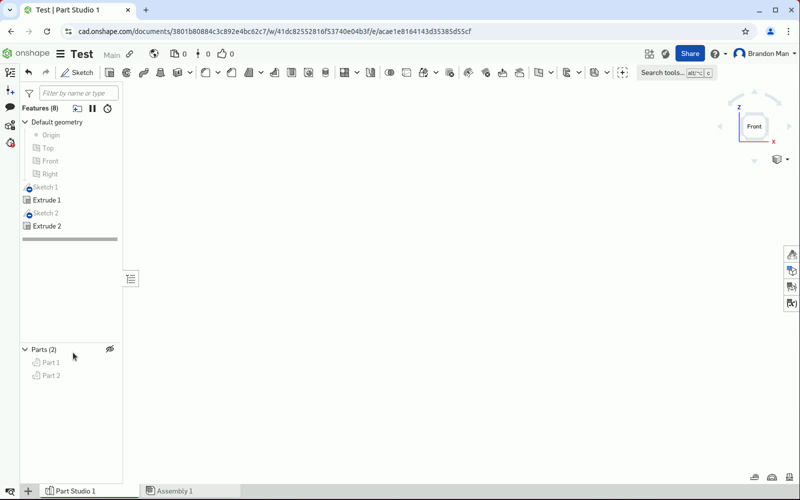
key(left)
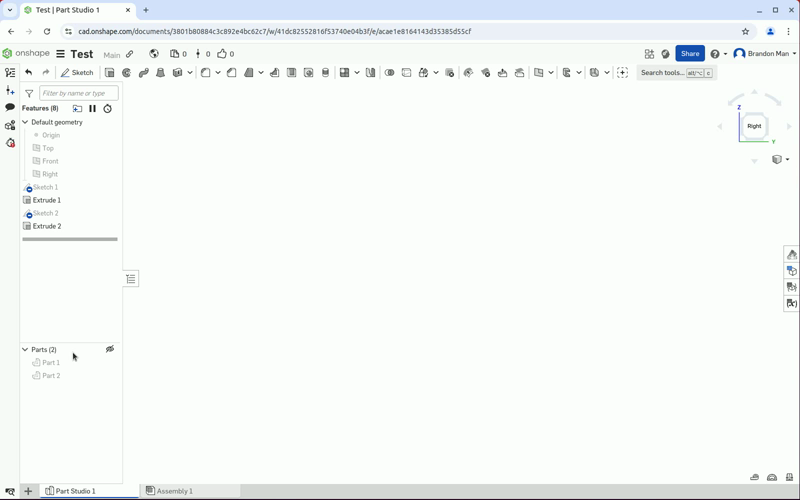
key_up(shift)
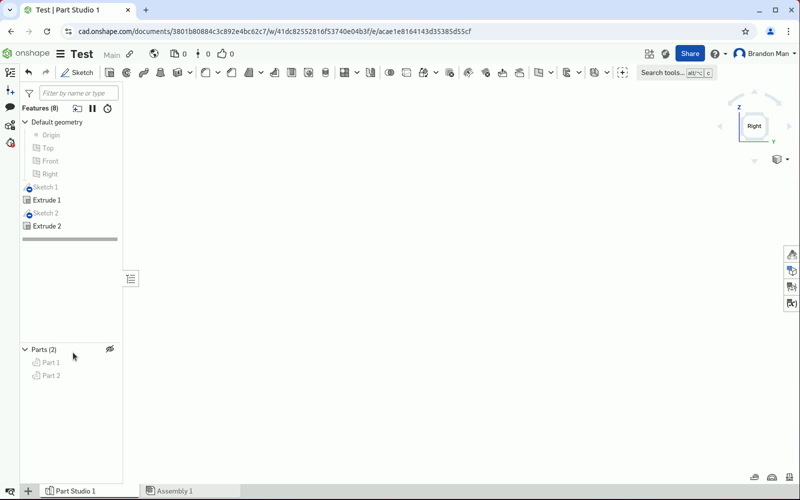
mouse_move(73, 352)
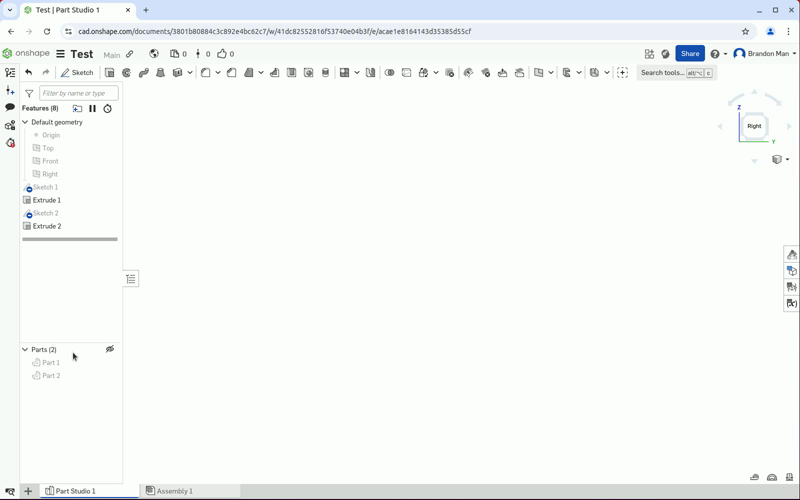
key(shift+y)
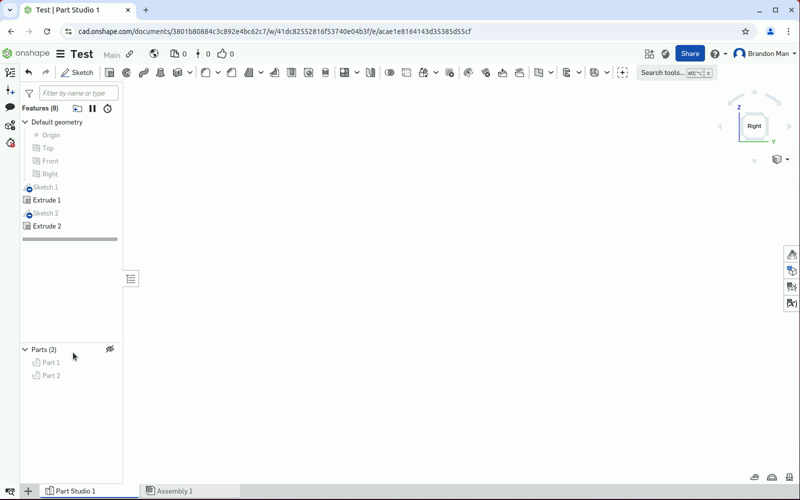
key(shift+s)
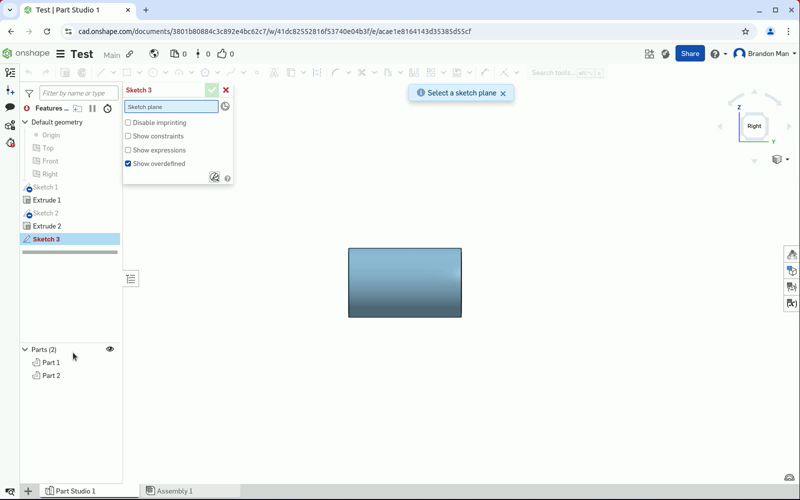
mouse_move(73, 176)
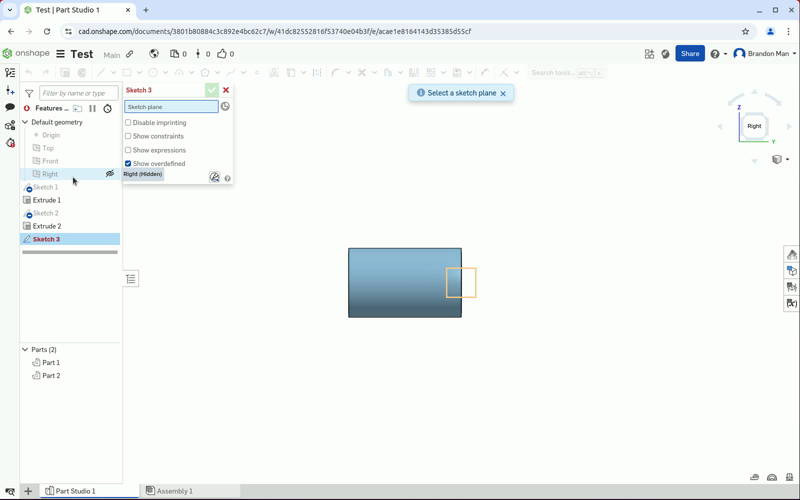
click(73, 176)
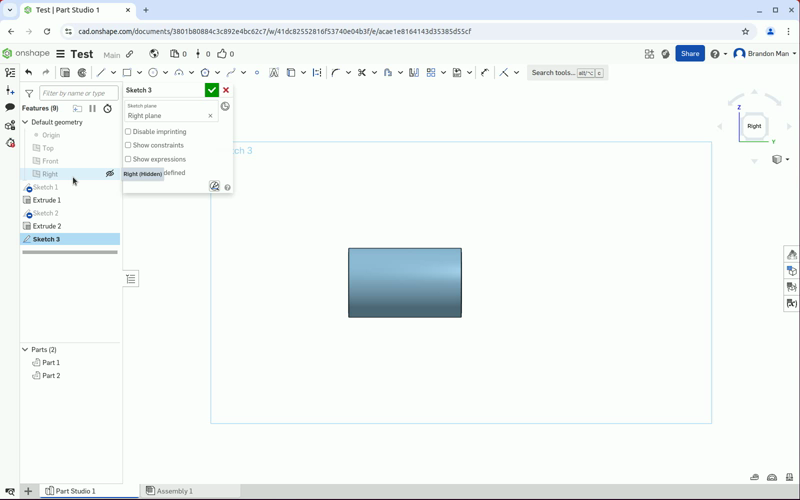
mouse_move(73, 352)
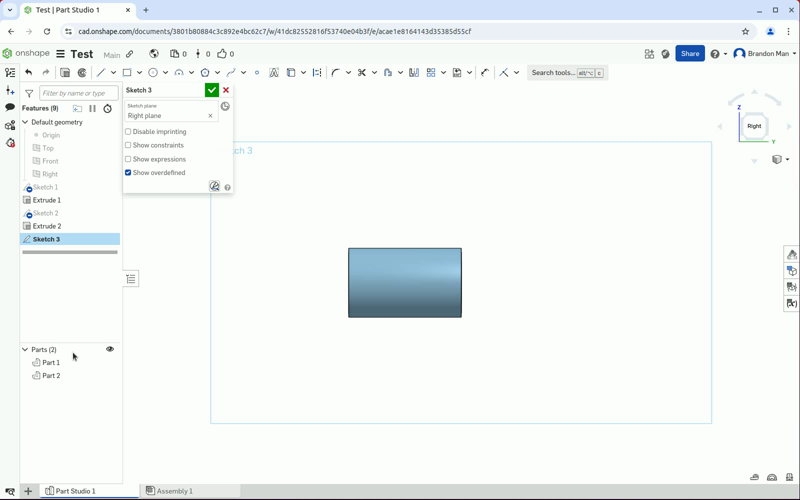
key(y)
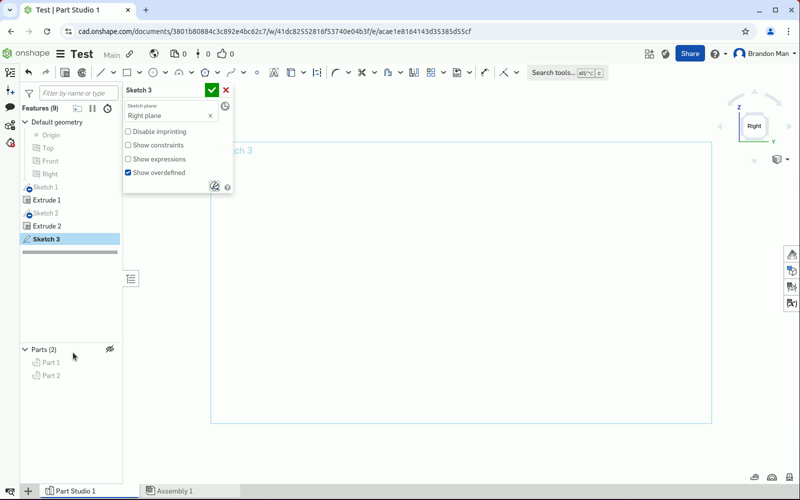
key(l)
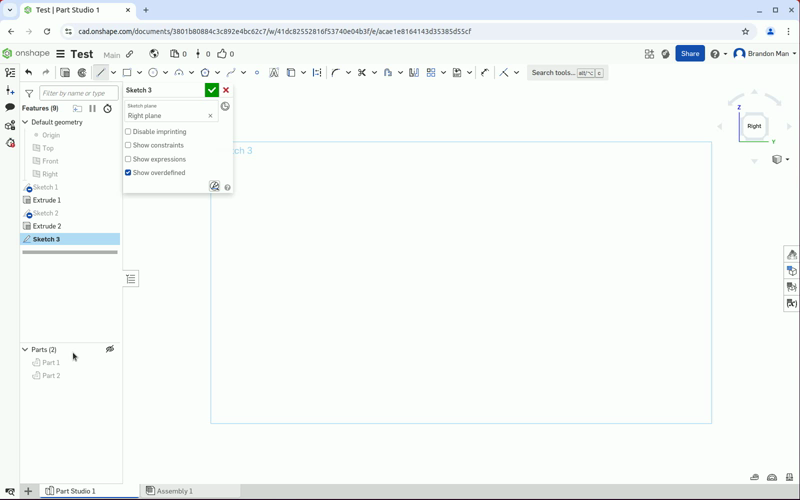
key_down(shift)
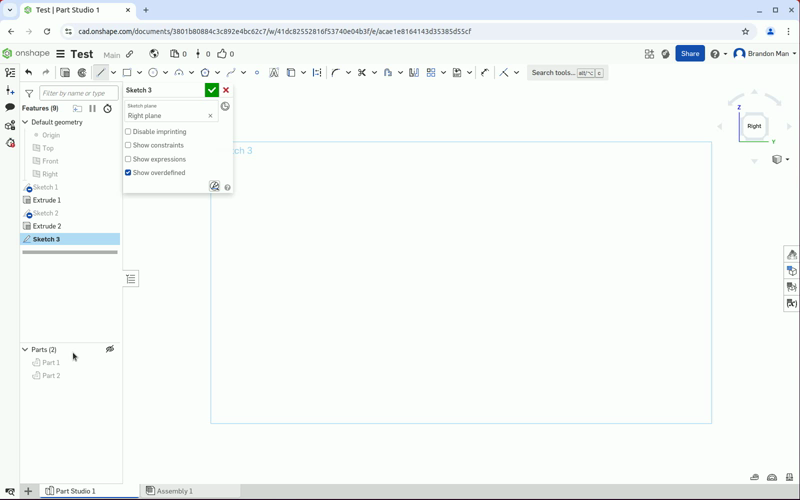
mouse_move(380, 298)
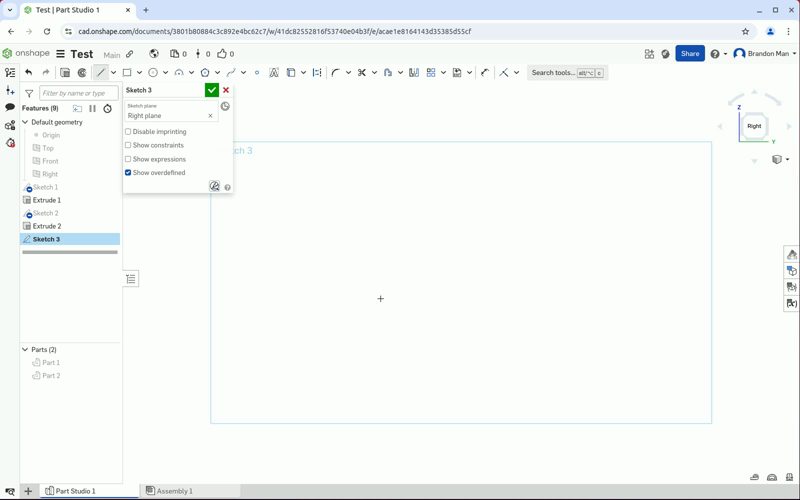
click(380, 298)
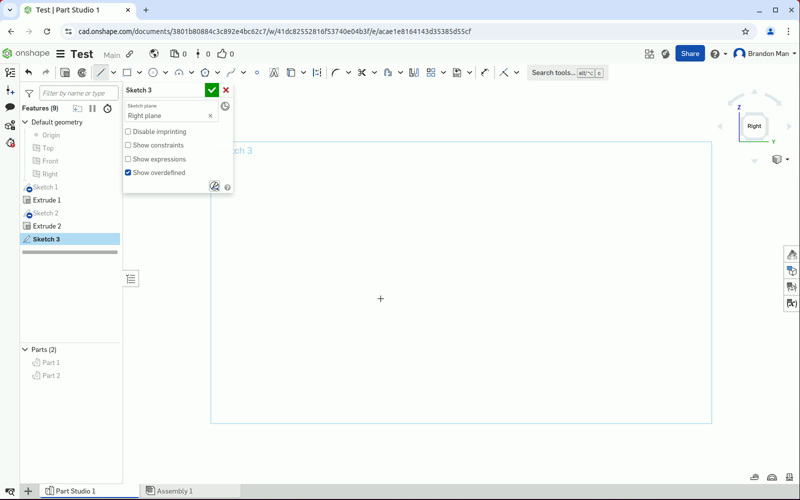
key_up(shift)
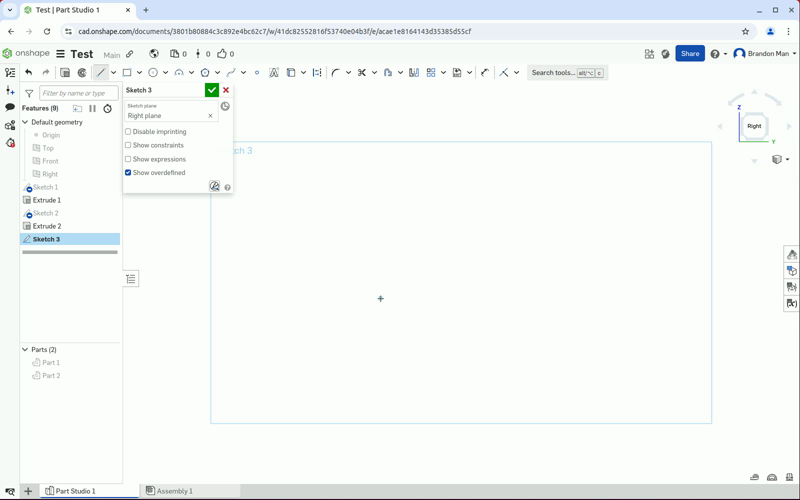
key_down(shift)
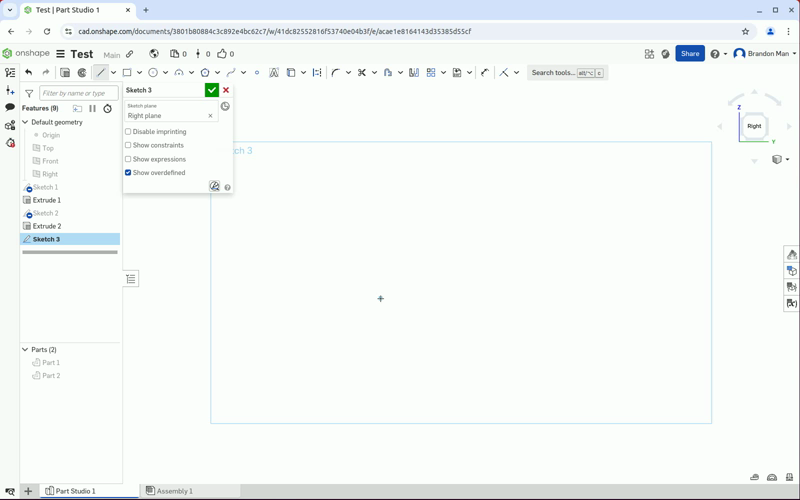
mouse_move(410, 298)
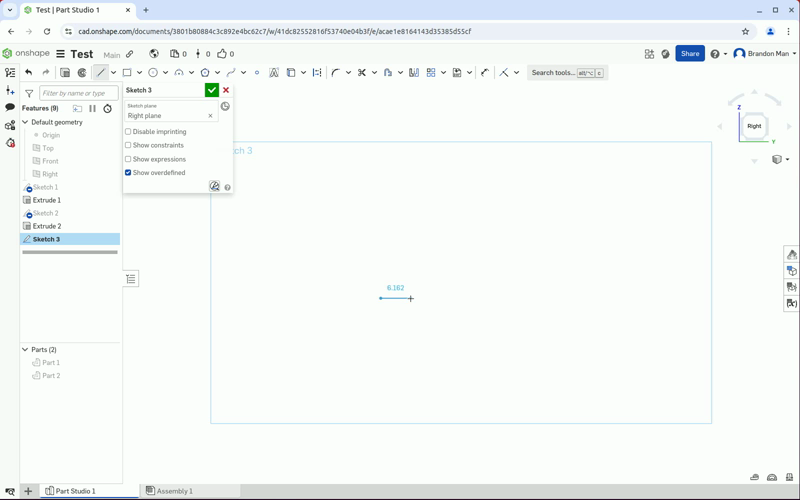
mouse_move(429, 298)
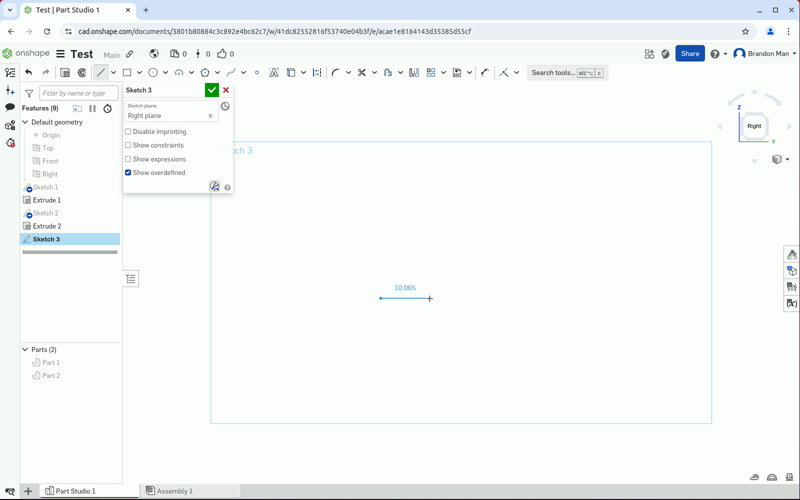
click(429, 298)
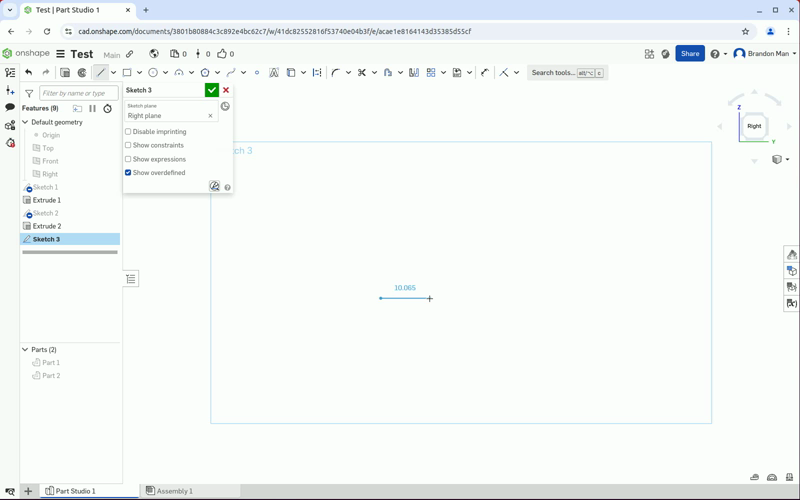
key_up(shift)
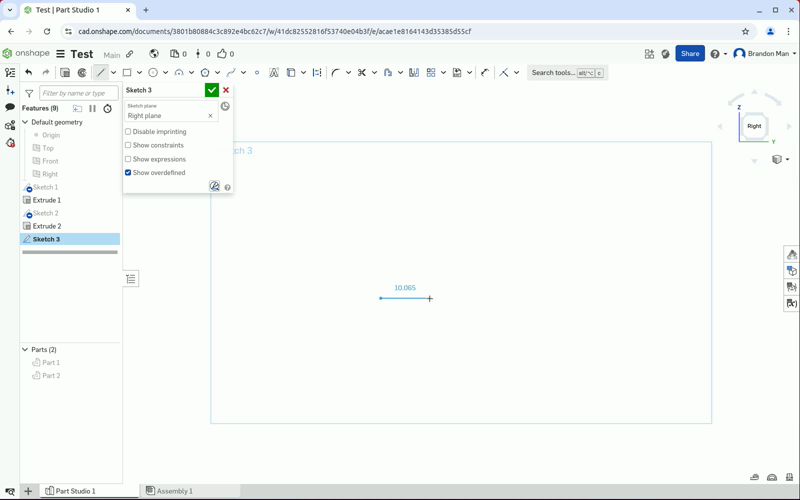
key_down(shift)
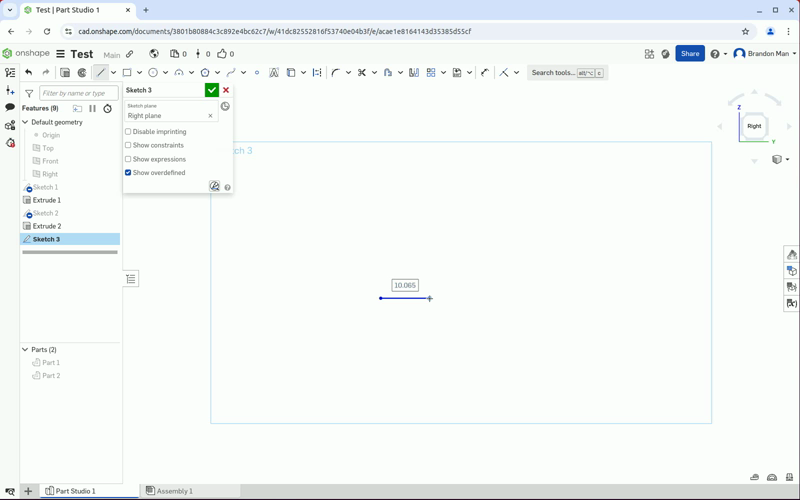
mouse_move(459, 298)
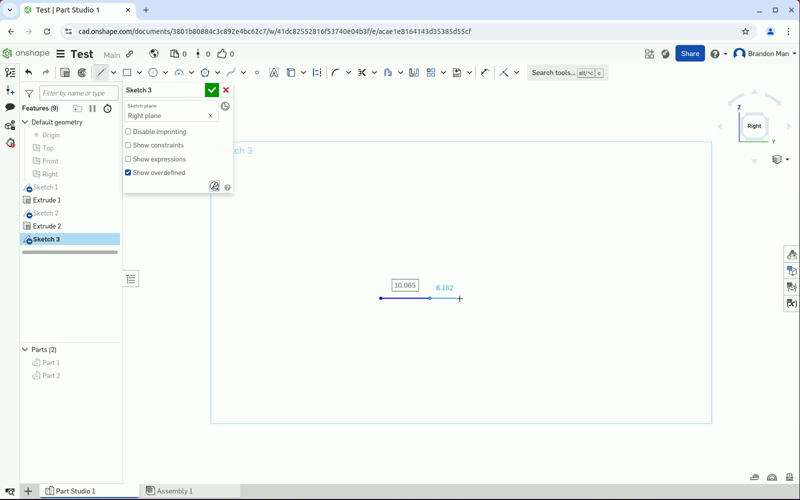
mouse_move(429, 265)
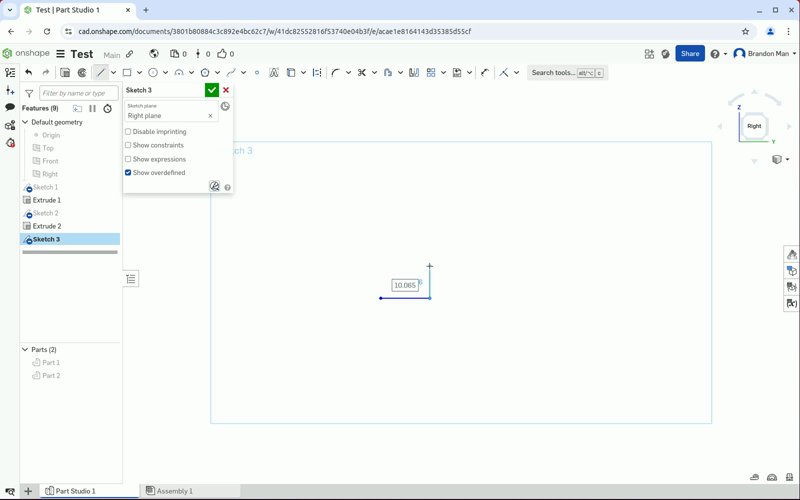
click(429, 265)
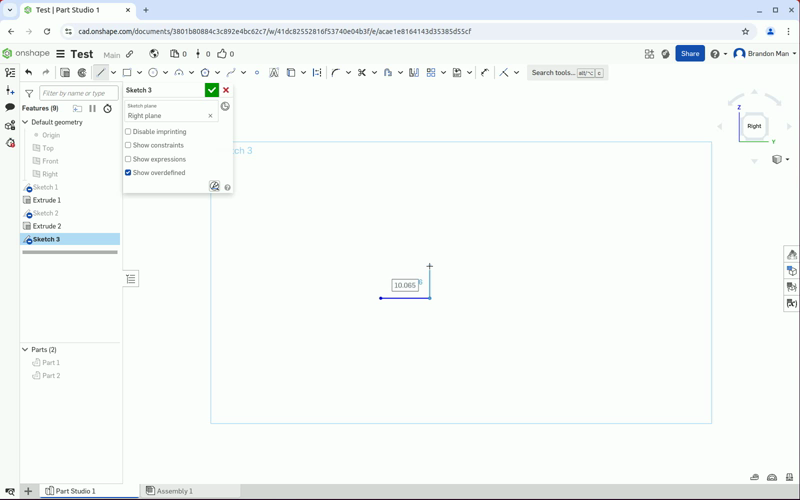
key_up(shift)
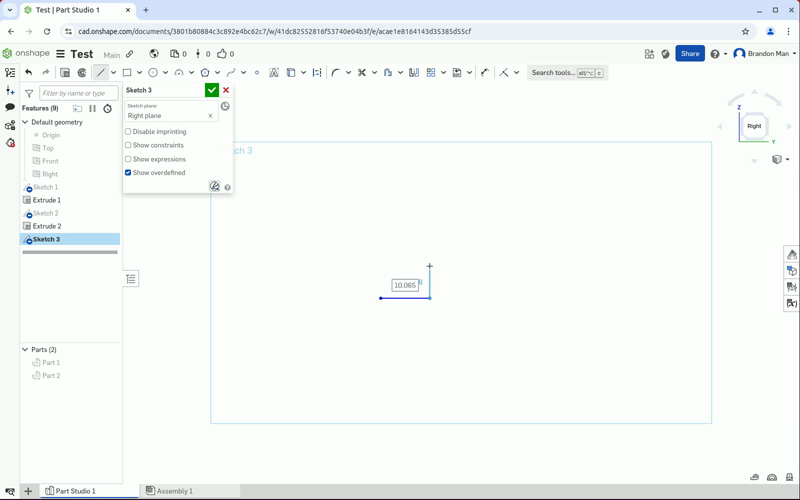
key_down(shift)
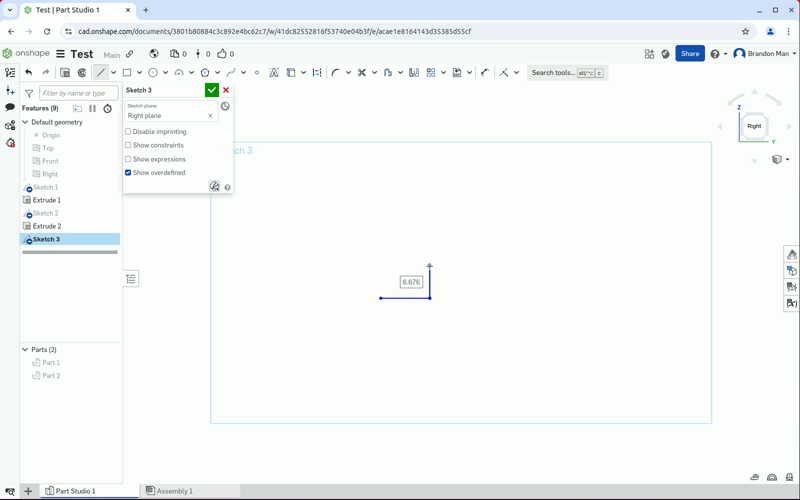
mouse_move(459, 265)
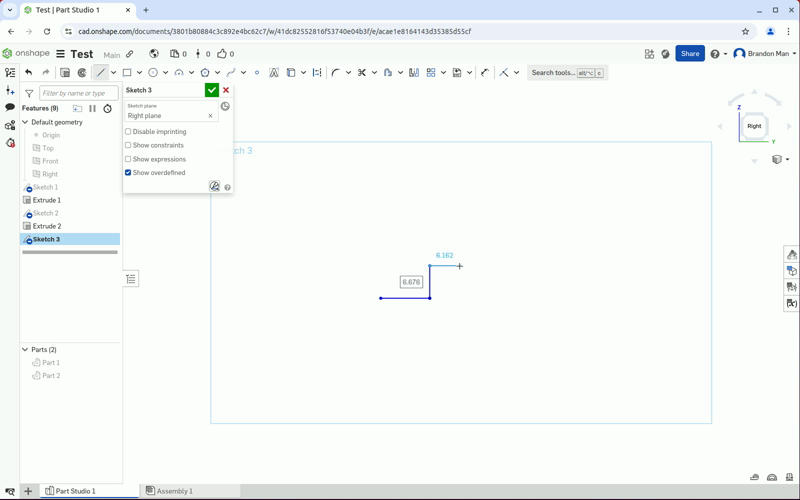
mouse_move(380, 265)
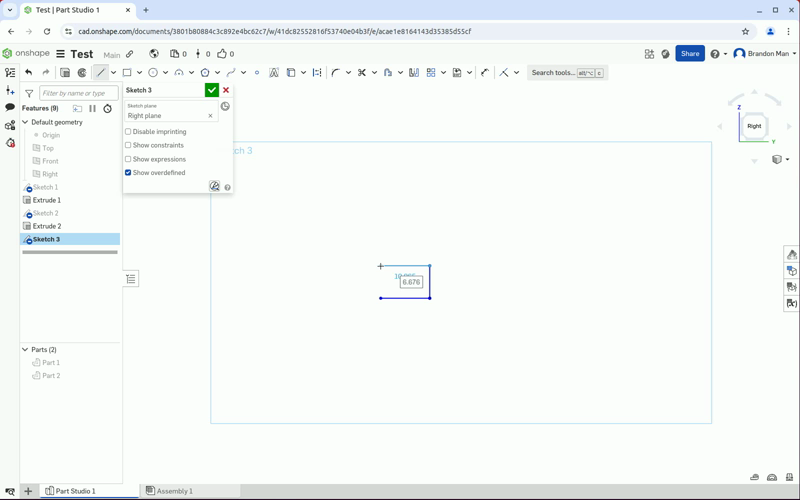
click(380, 265)
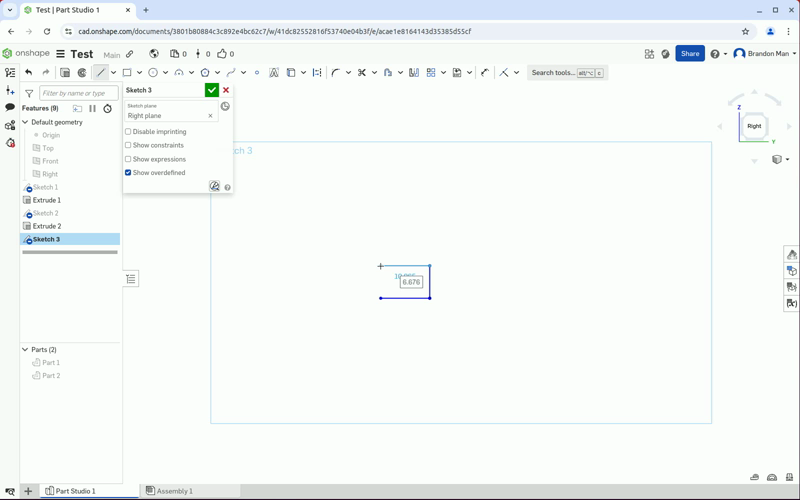
key_up(shift)
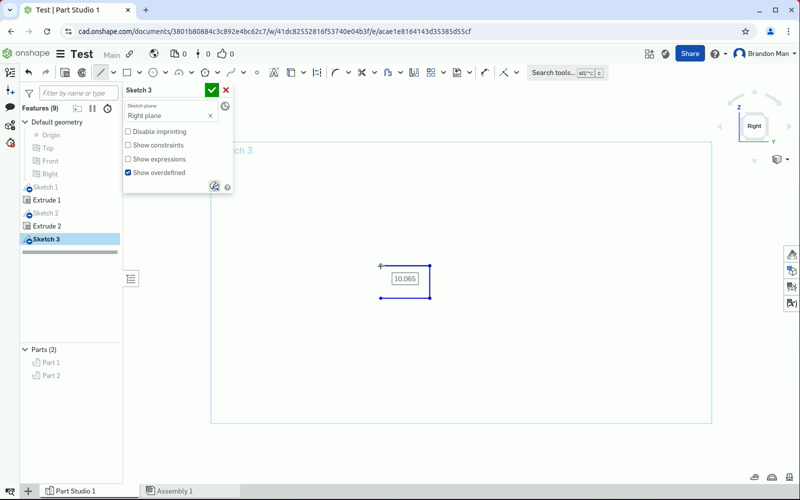
mouse_move(410, 265)
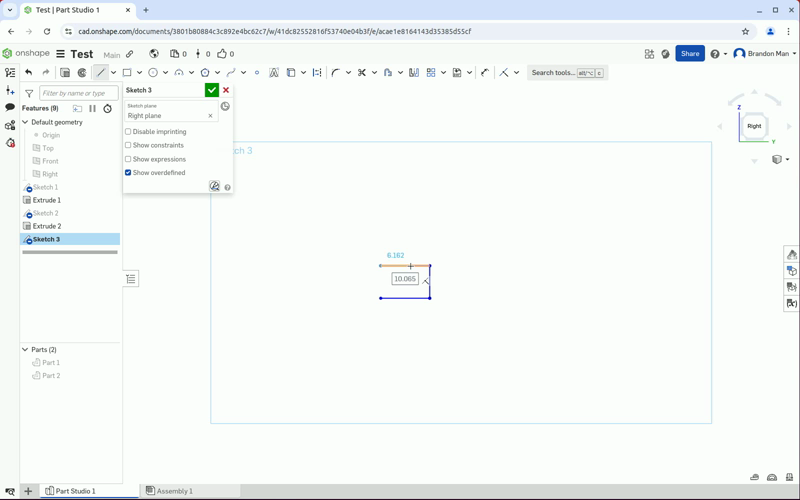
key_down(shift)
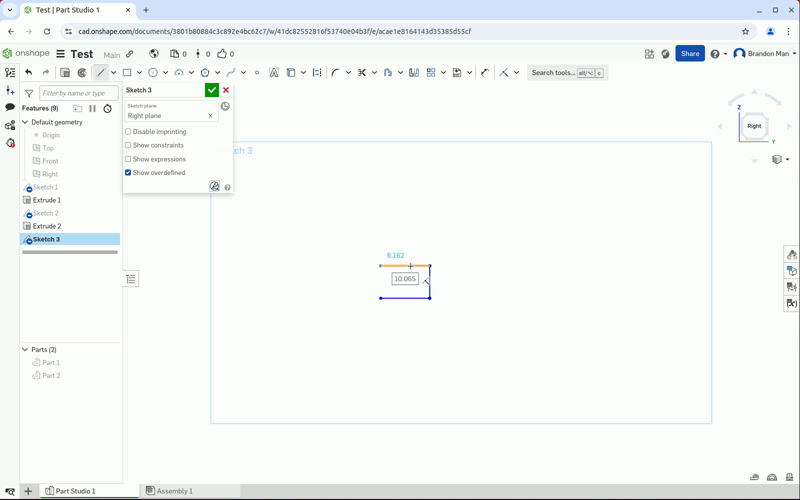
mouse_move(380, 298)
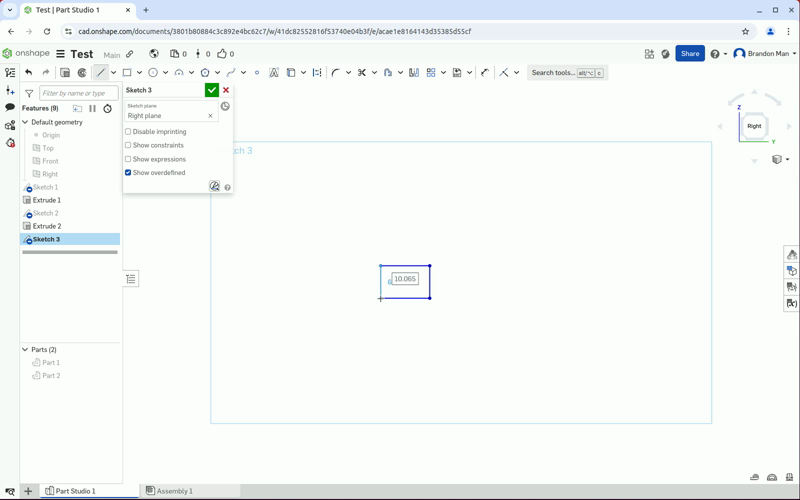
key_up(shift)
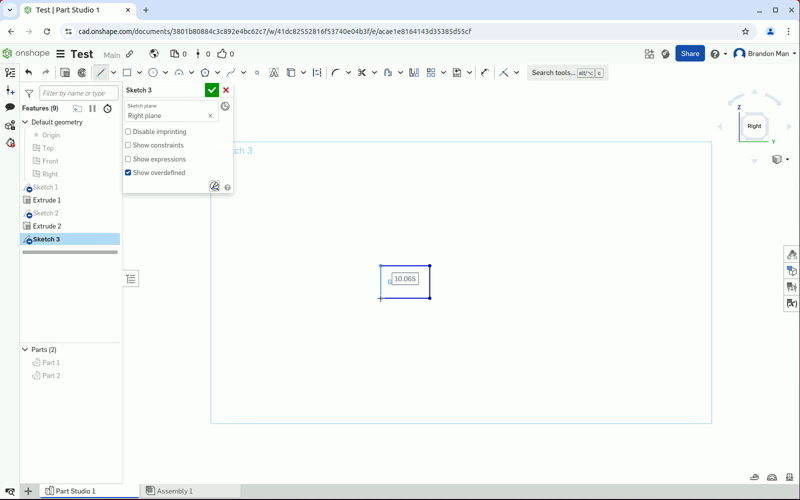
click(380, 298)
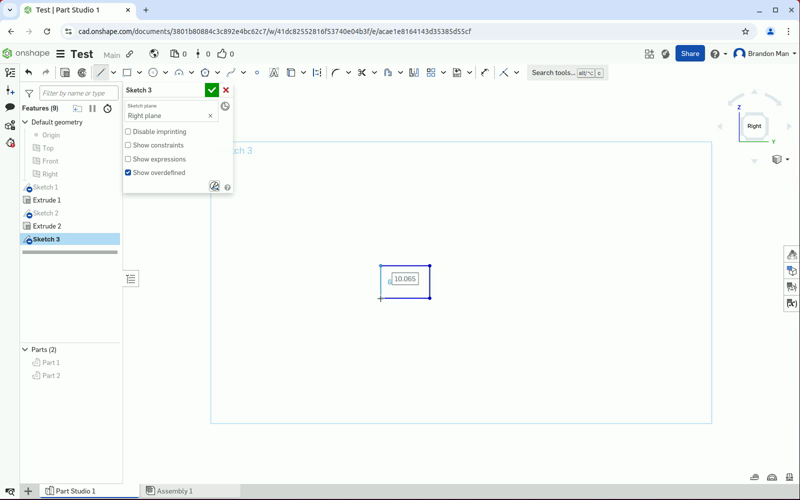
key(esc)
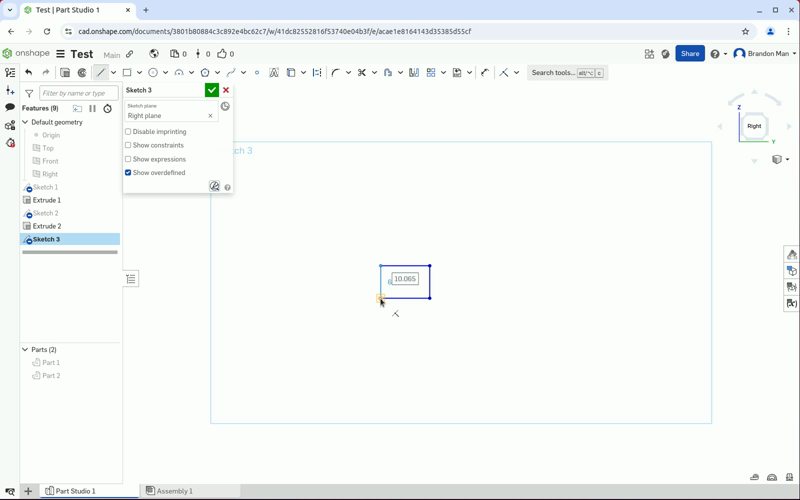
key(l)
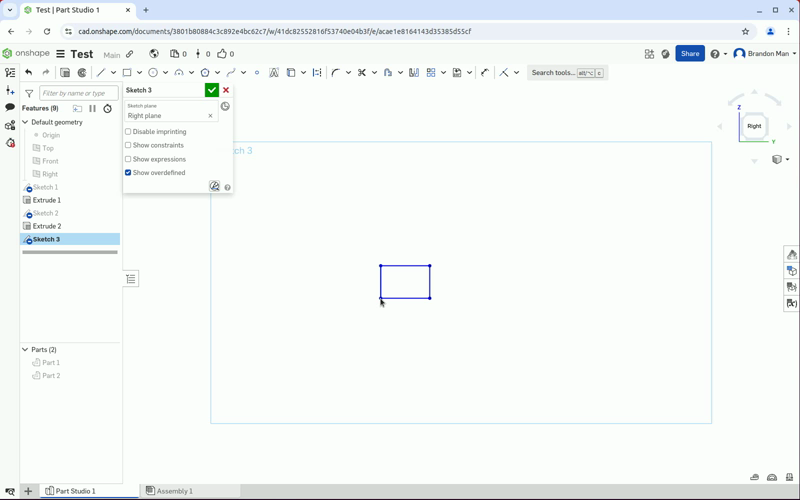
key_down(shift)
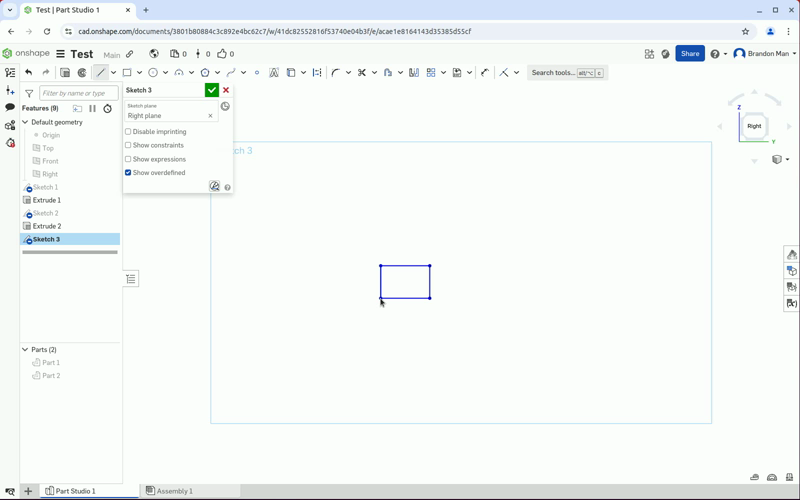
mouse_move(383, 296)
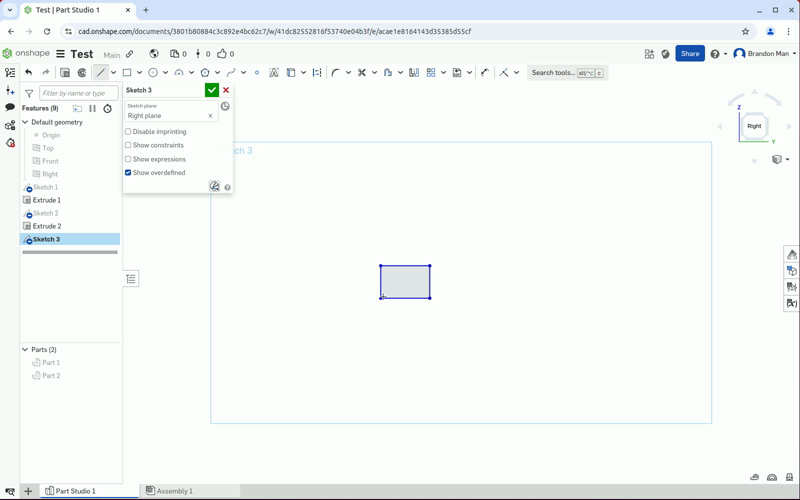
scroll(6)
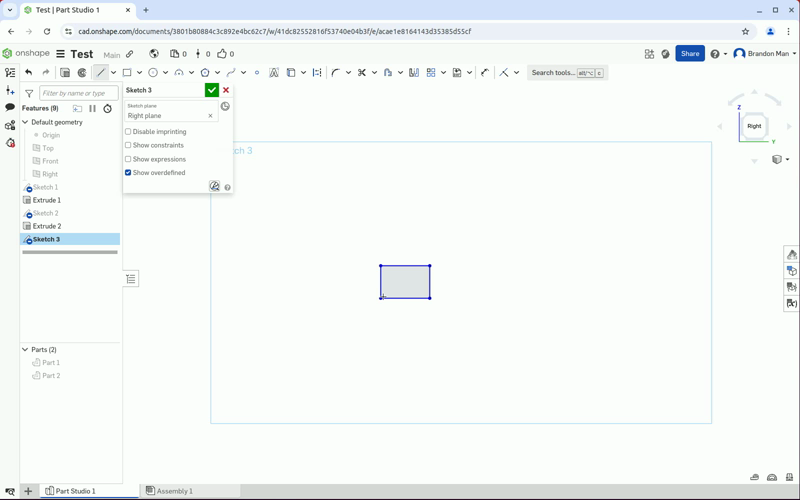
scroll(6)
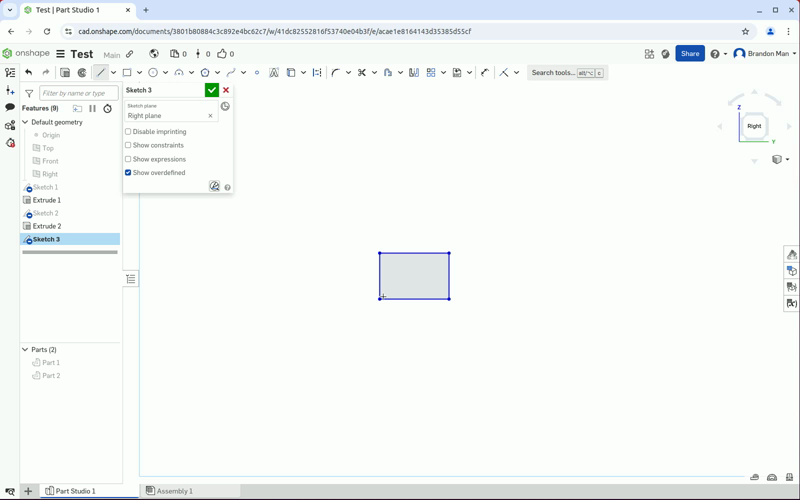
scroll(6)
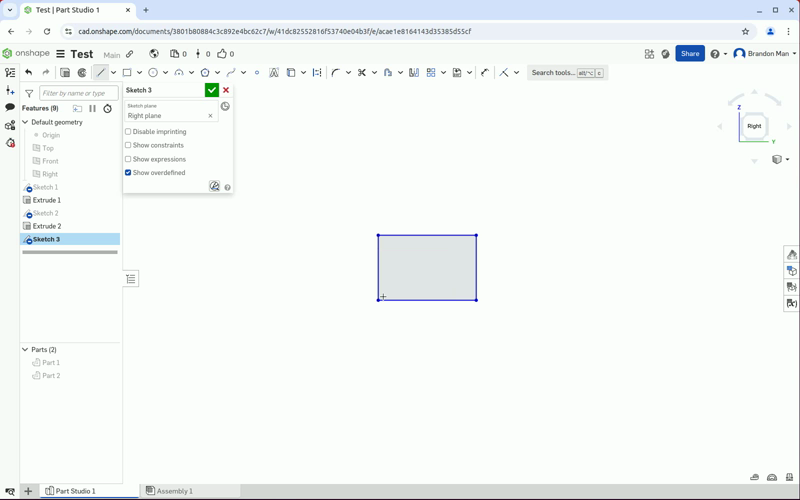
scroll(6)
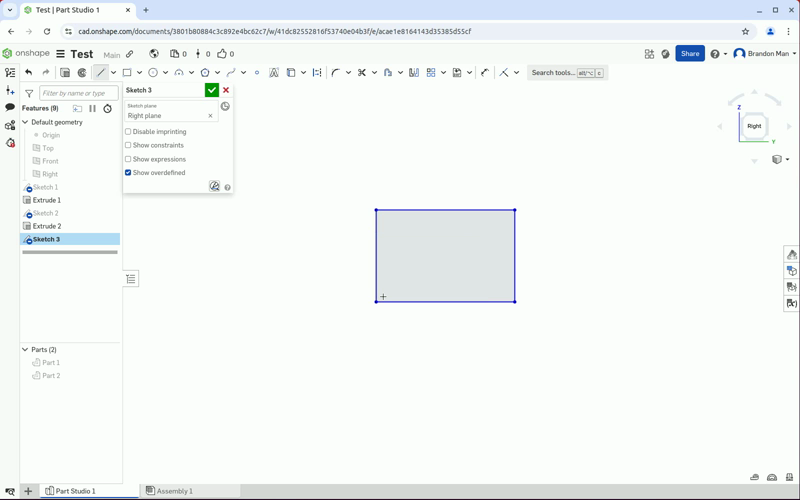
scroll(6)
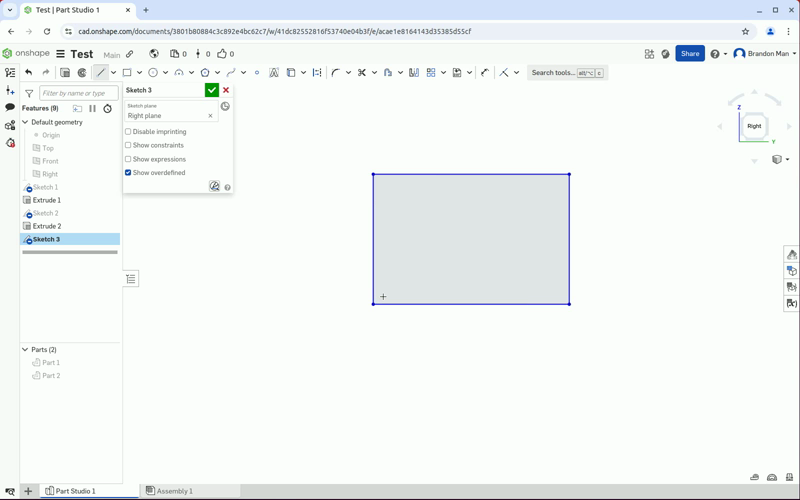
scroll(6)
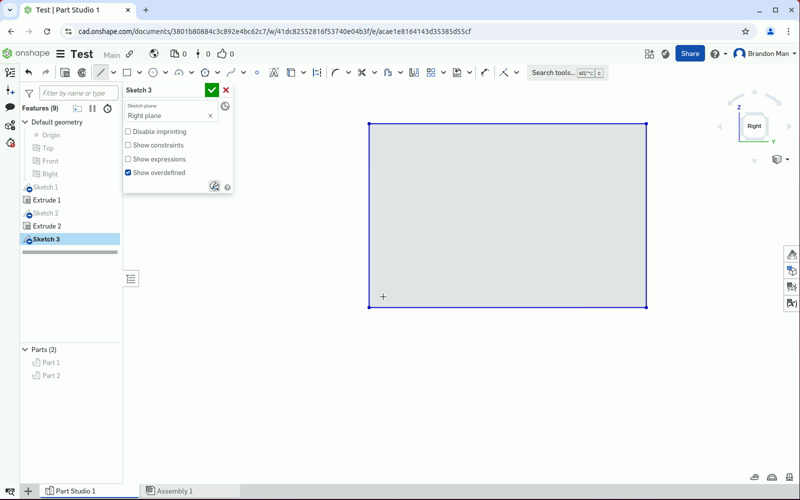
scroll(6)
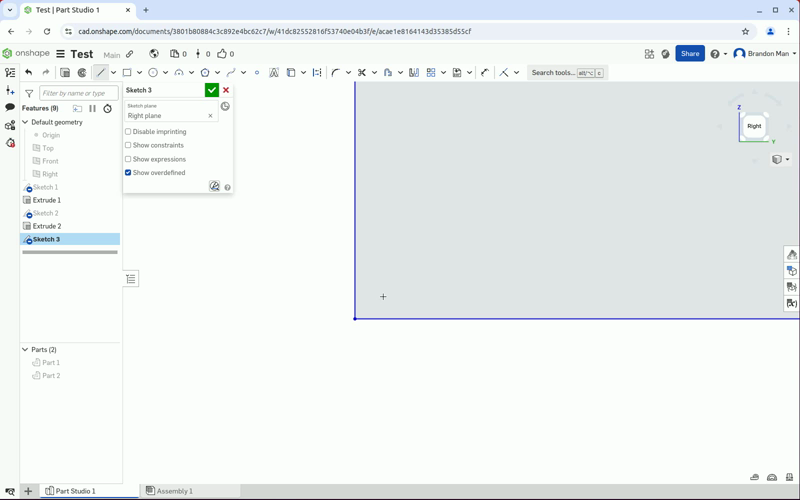
click(383, 296)
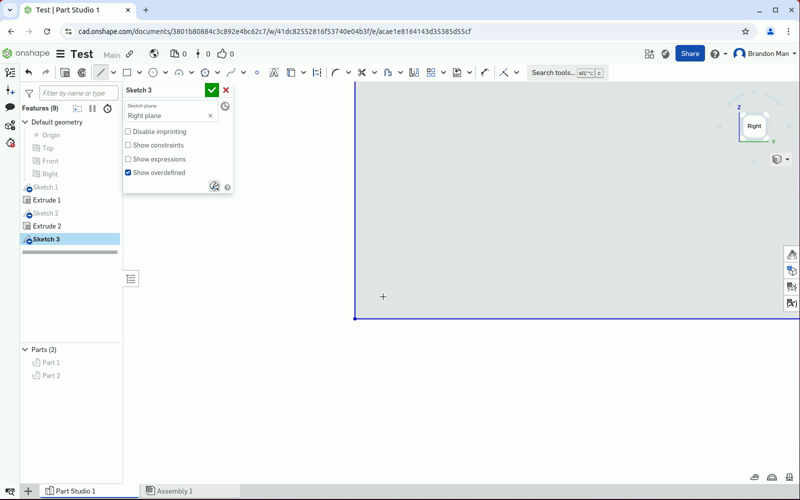
scroll(-6)
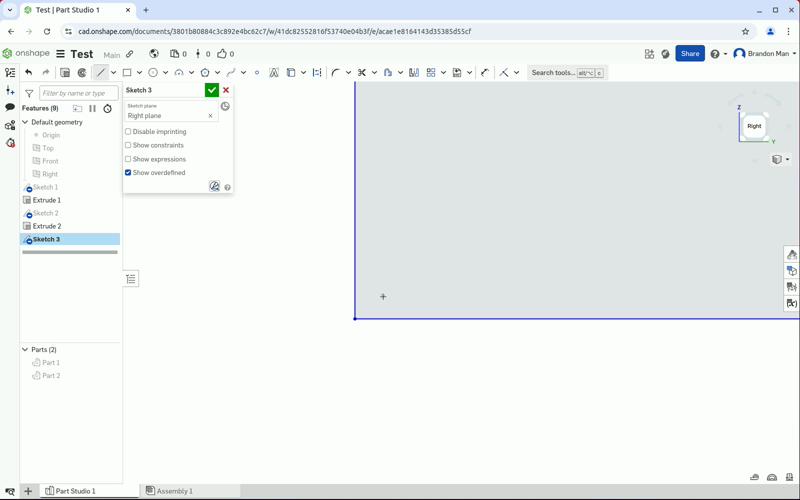
scroll(-6)
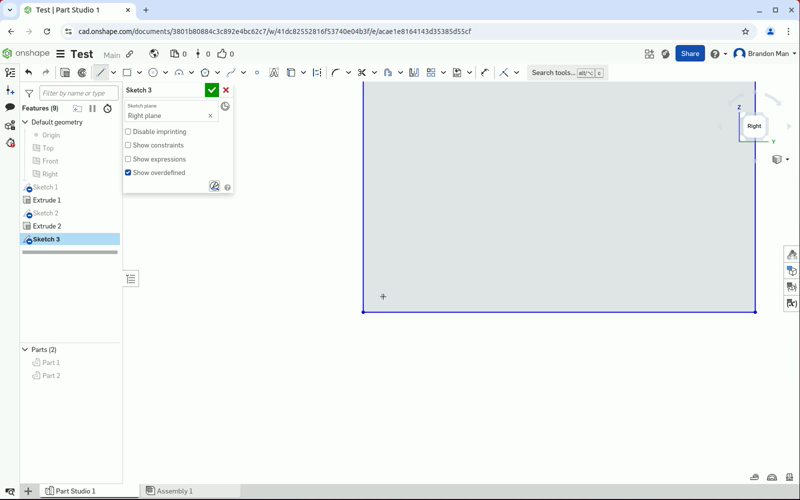
scroll(-6)
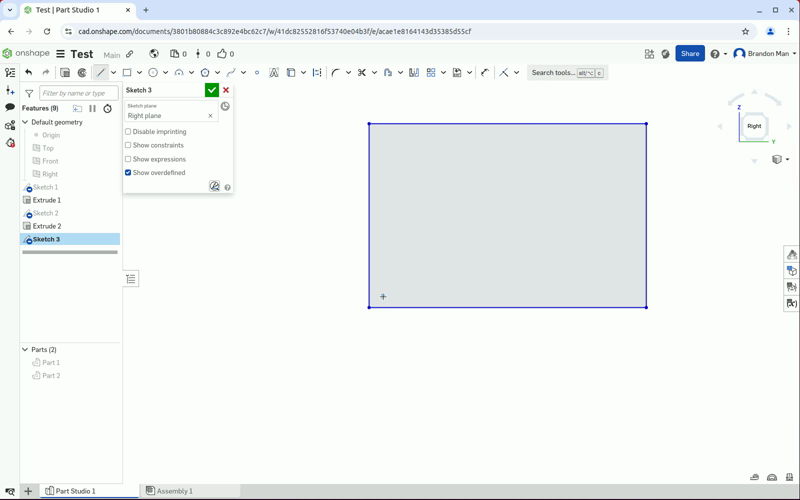
scroll(-6)
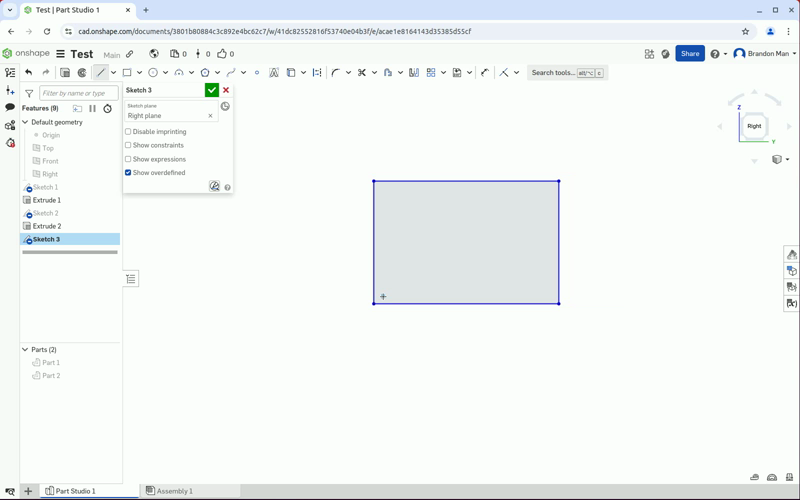
scroll(-6)
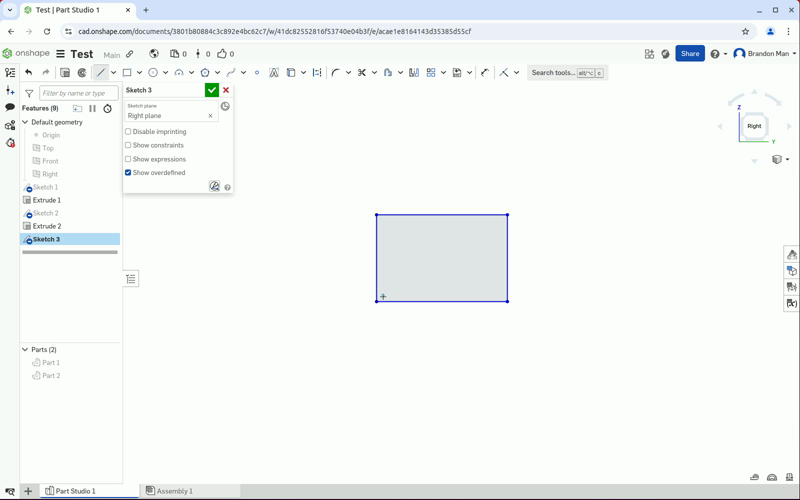
scroll(-6)
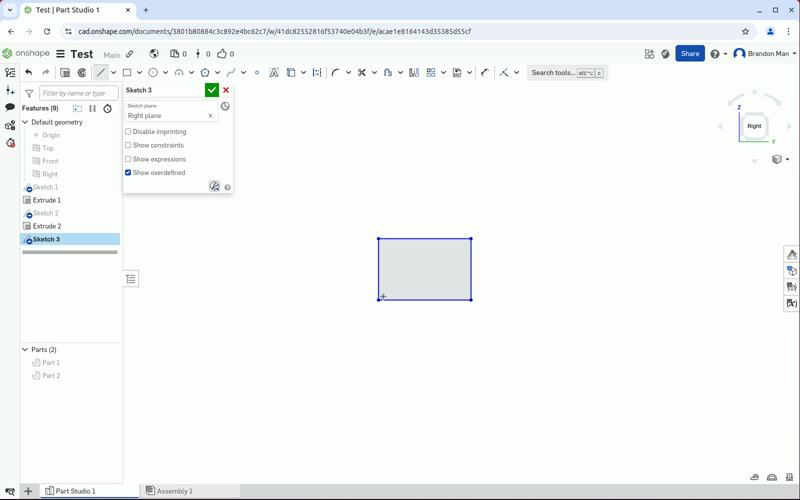
scroll(-6)
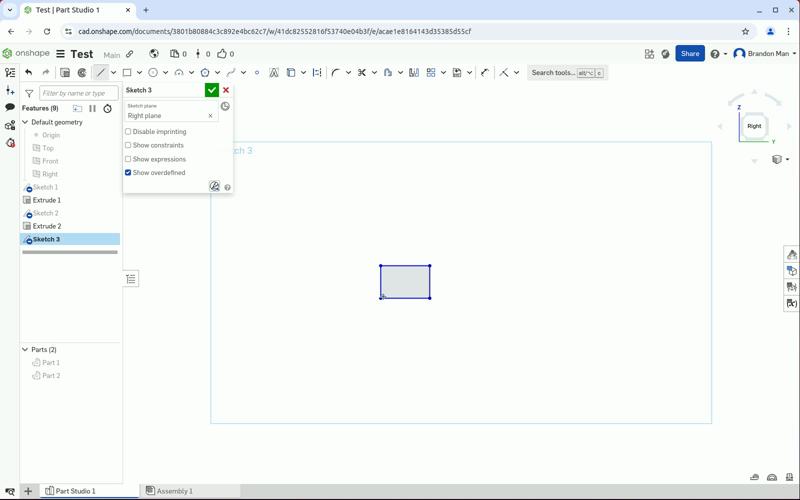
key_up(shift)
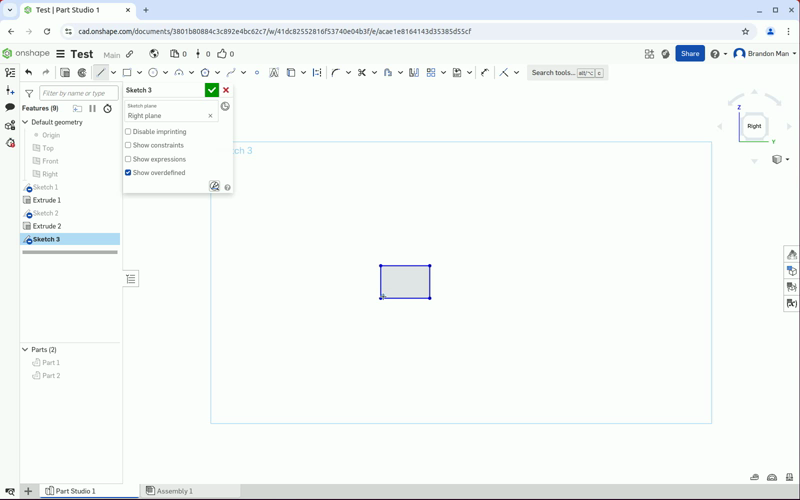
key_down(shift)
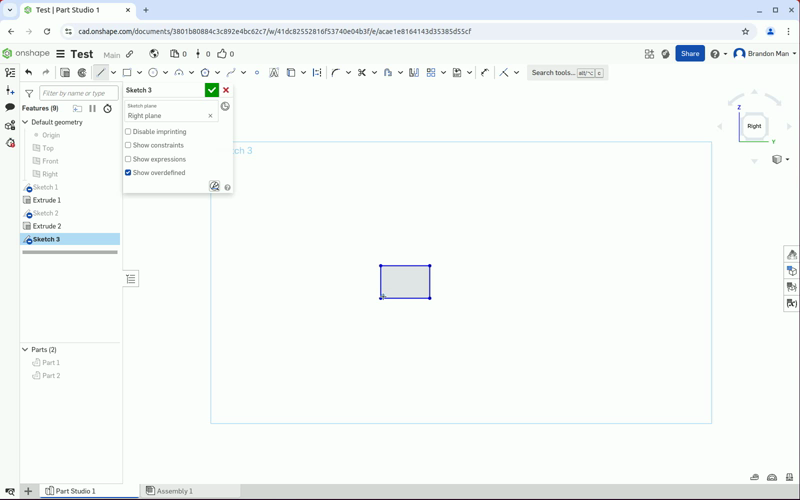
mouse_move(413, 296)
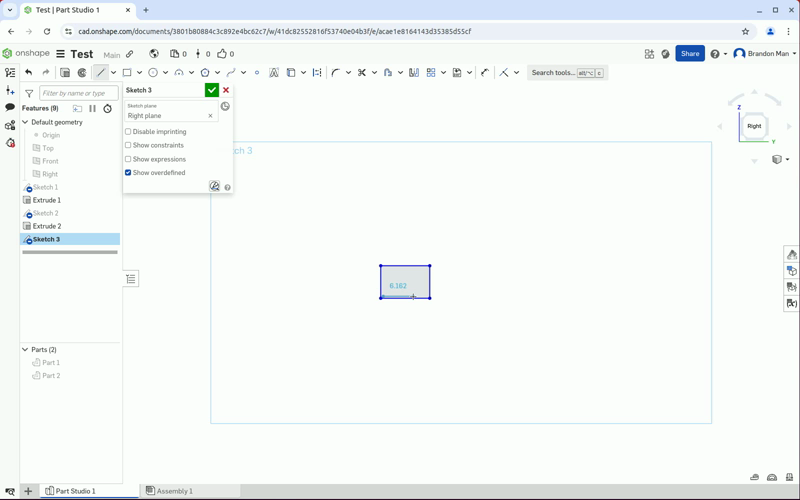
mouse_move(427, 296)
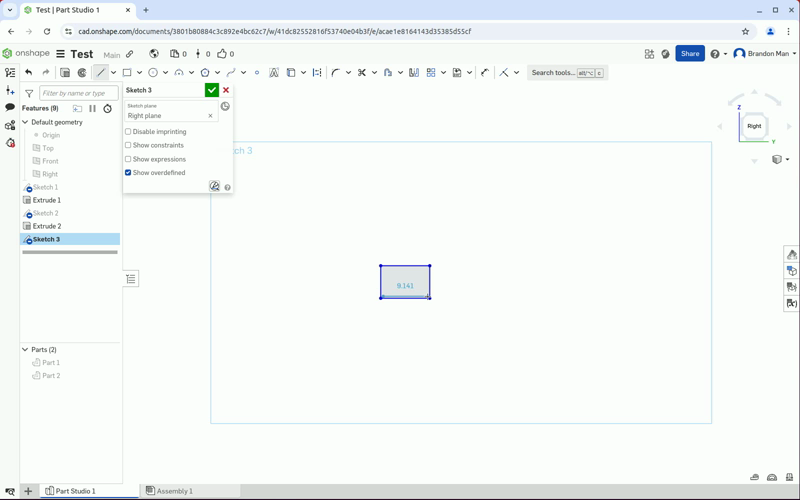
scroll(6)
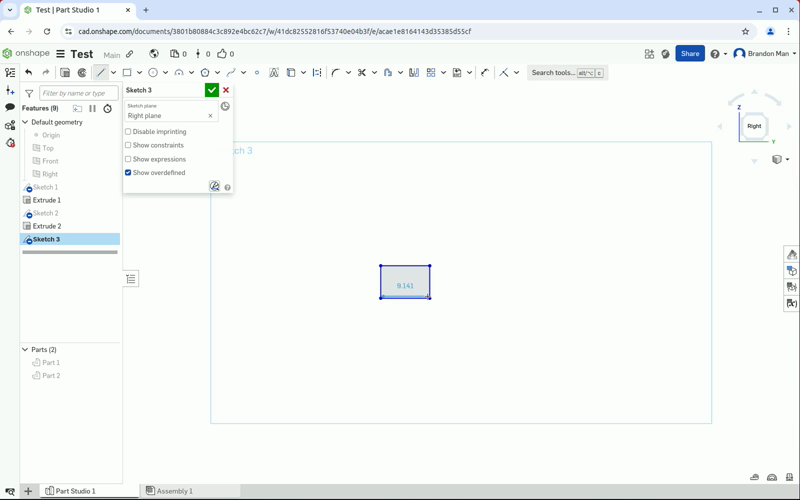
scroll(6)
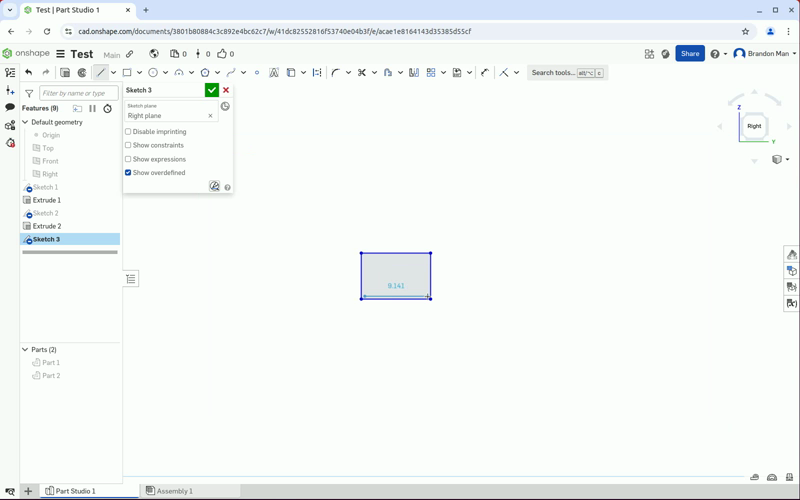
scroll(6)
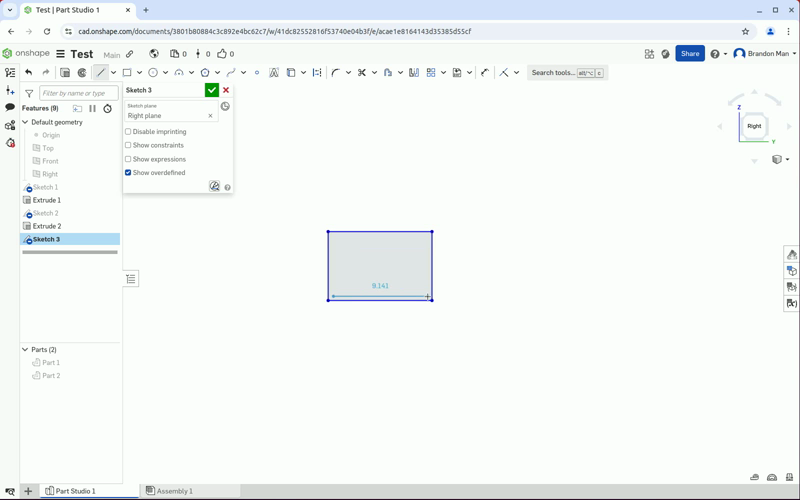
scroll(6)
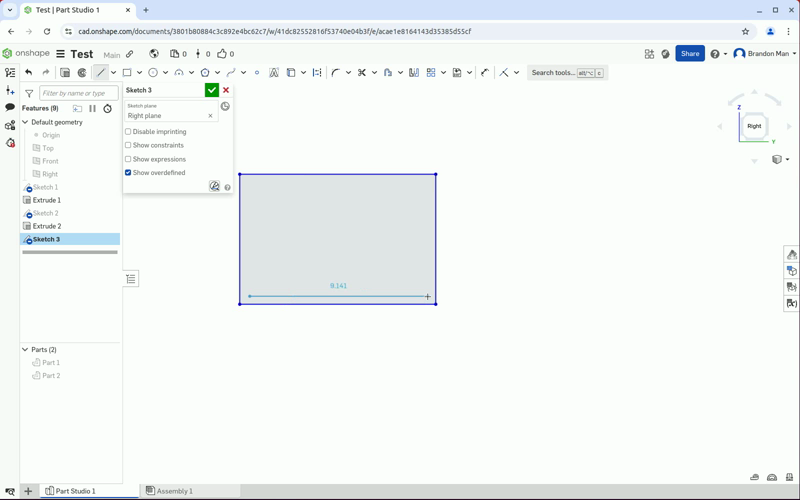
scroll(6)
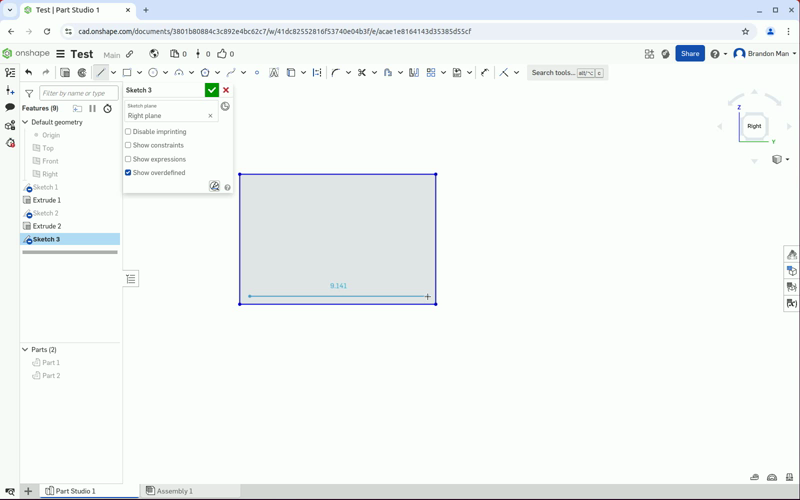
scroll(6)
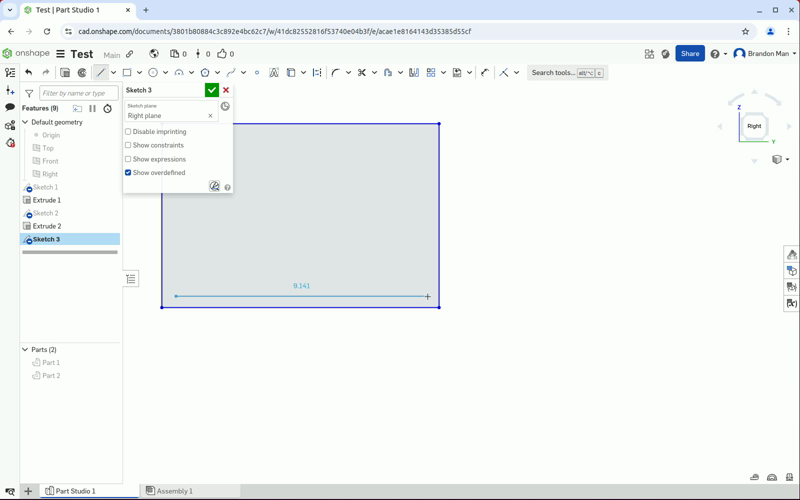
scroll(6)
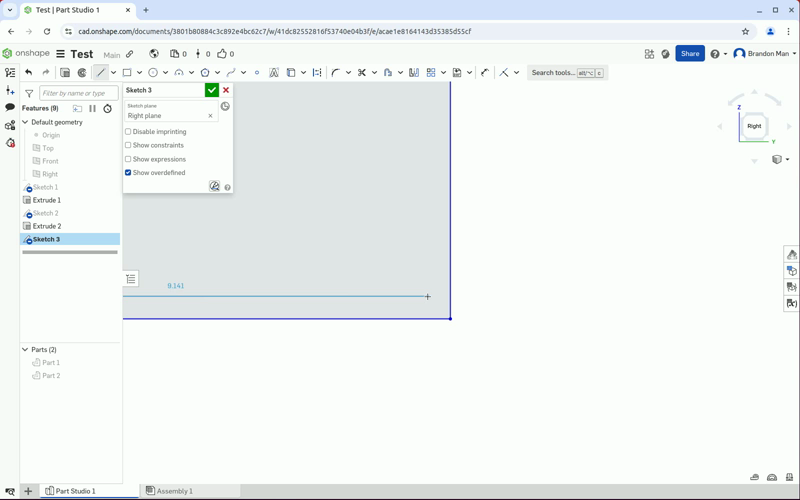
click(427, 296)
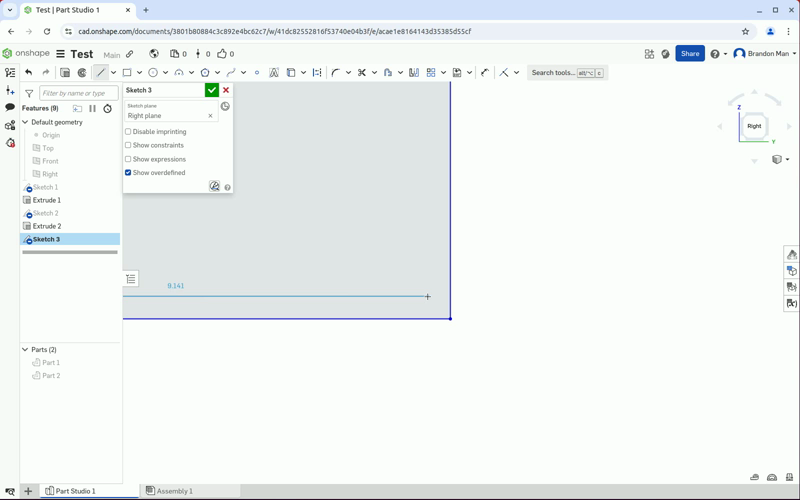
scroll(-6)
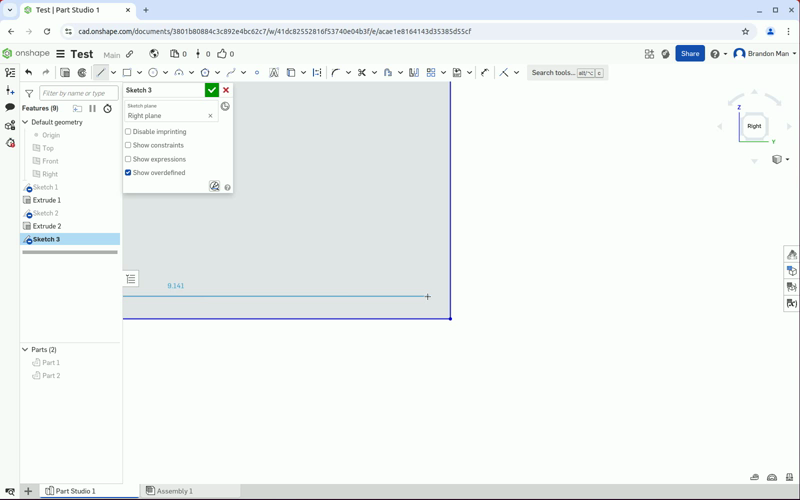
scroll(-6)
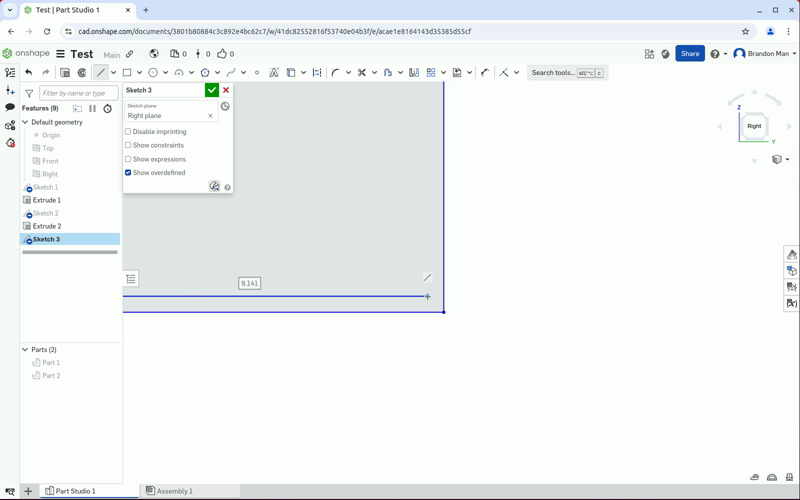
scroll(-6)
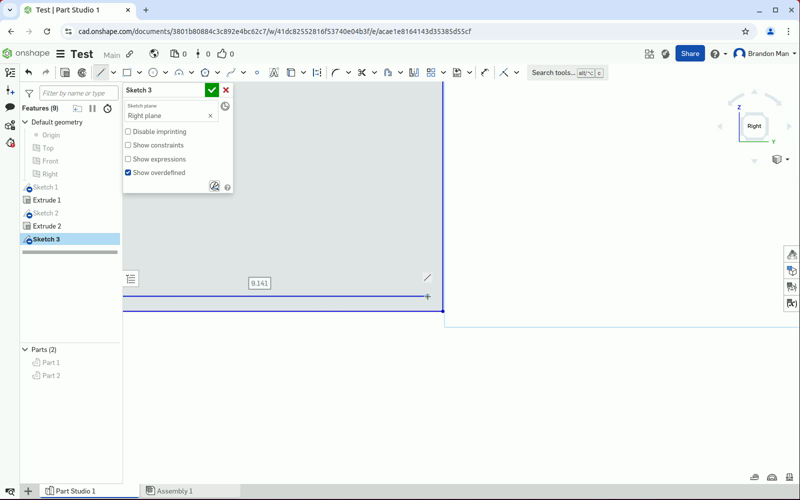
scroll(-6)
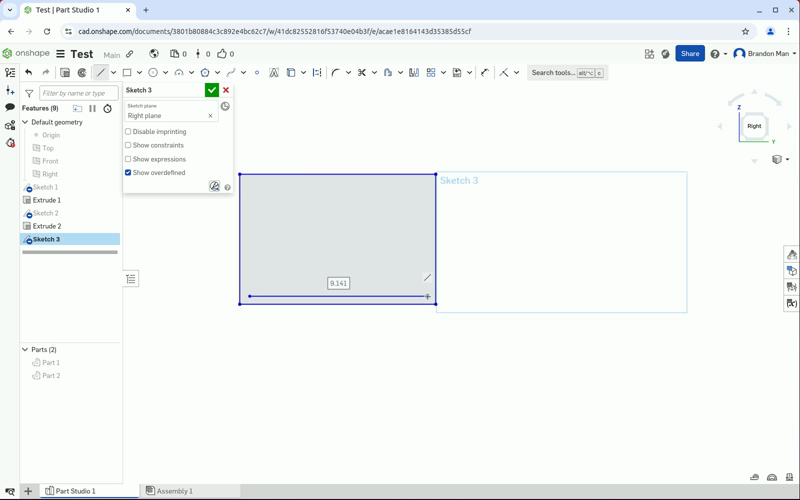
scroll(-6)
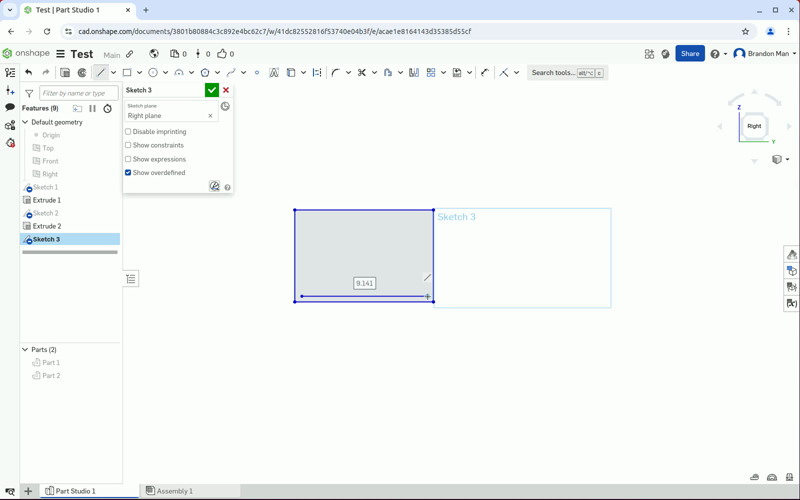
scroll(-6)
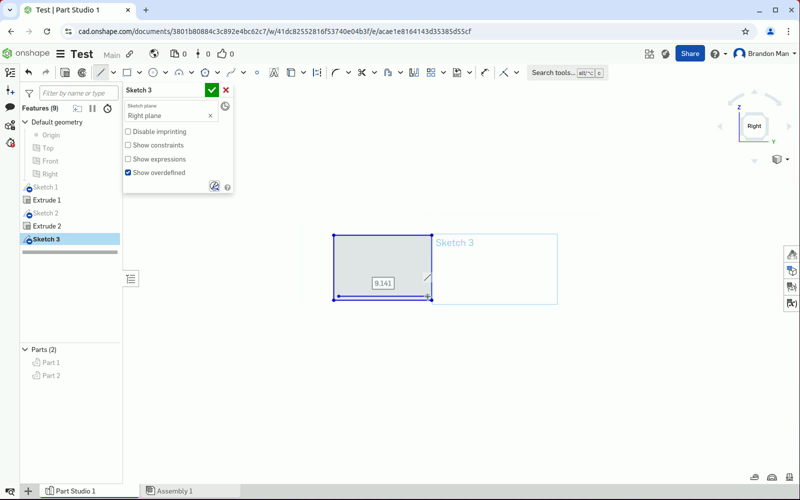
scroll(-6)
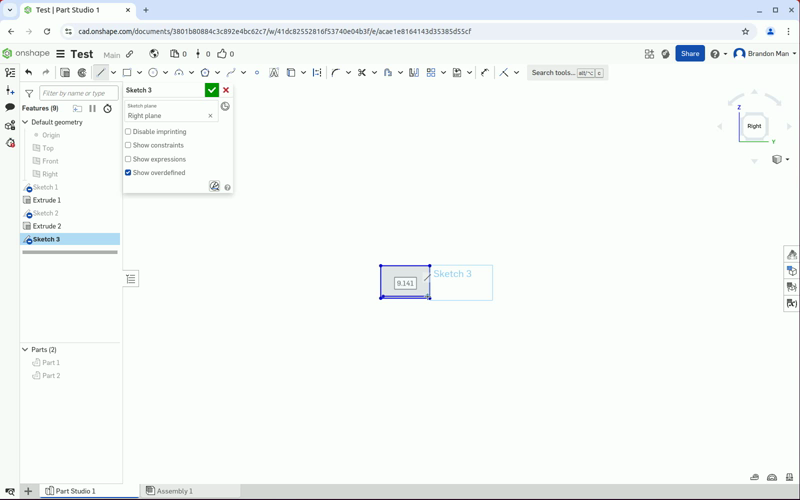
key_up(shift)
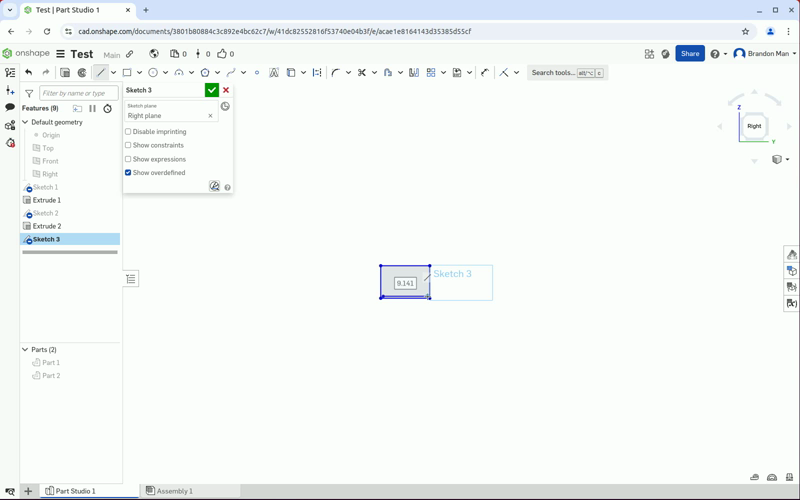
key_down(shift)
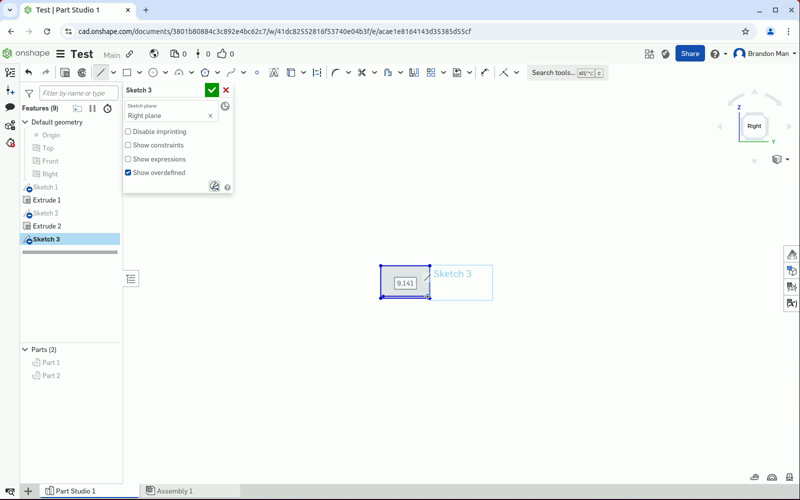
mouse_move(457, 296)
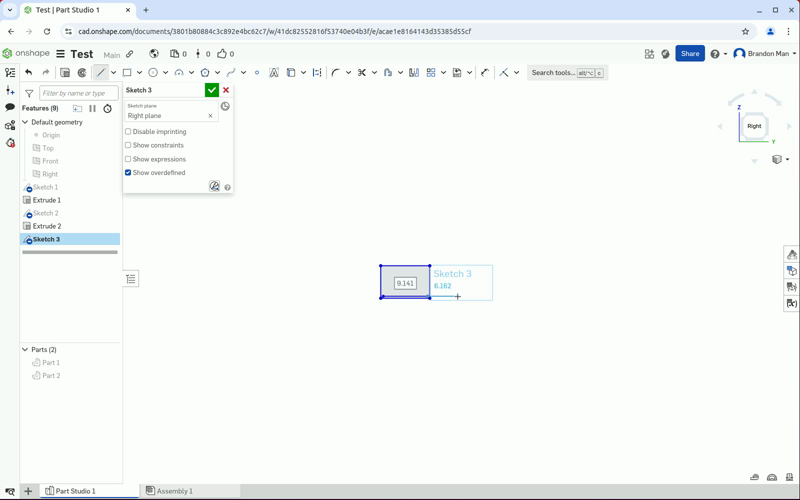
mouse_move(427, 267)
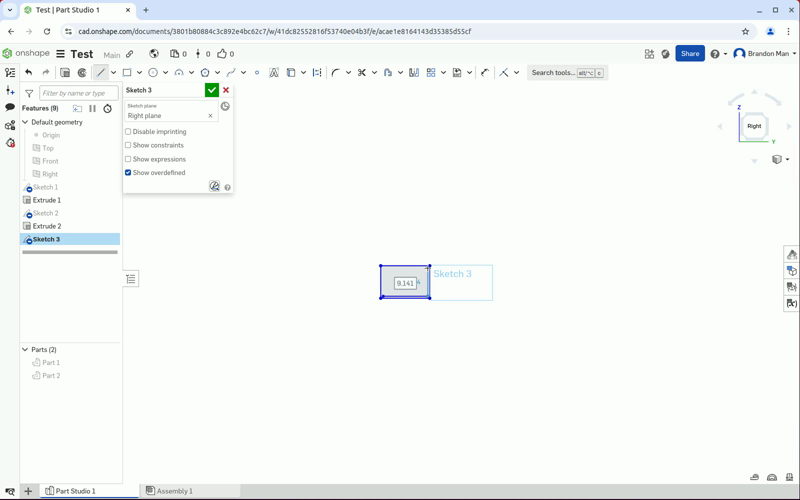
scroll(6)
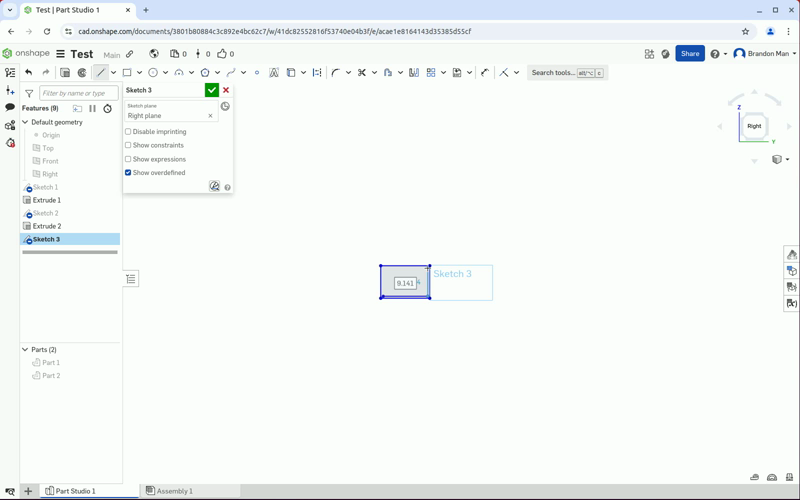
scroll(6)
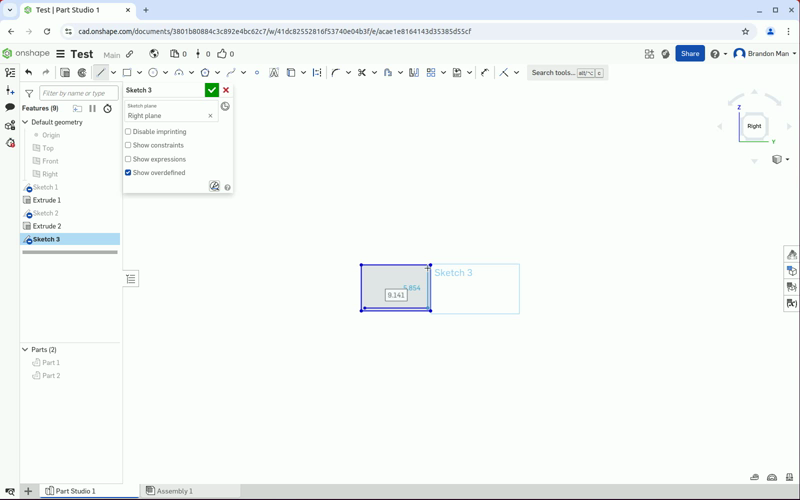
scroll(6)
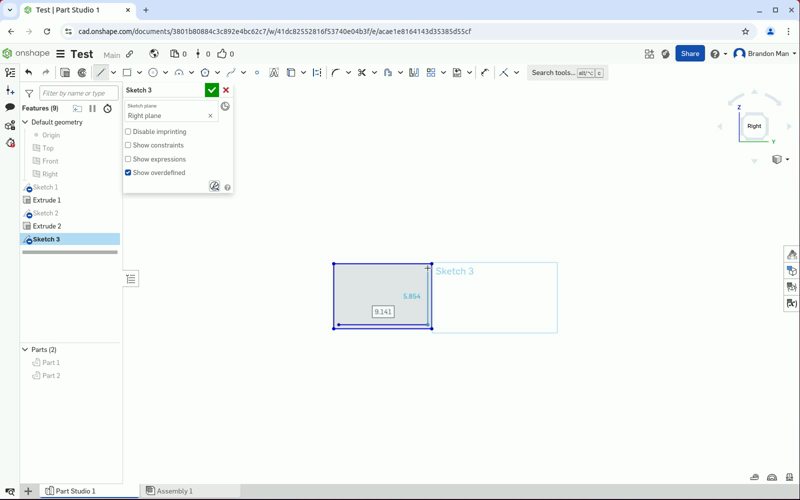
scroll(6)
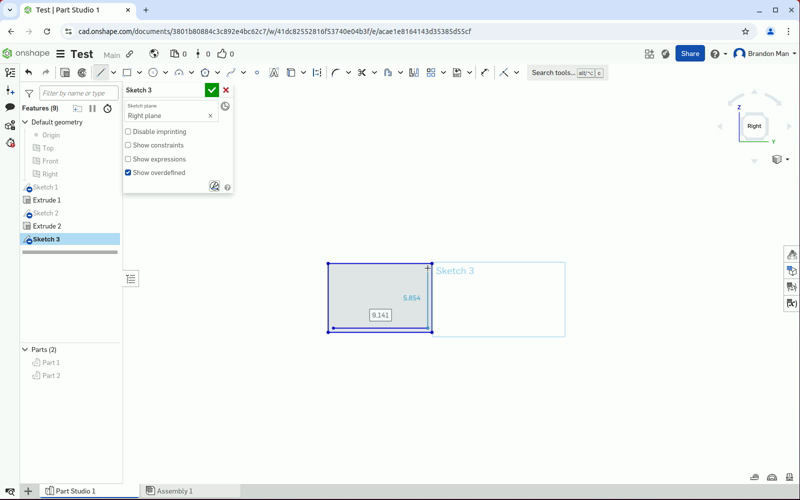
scroll(6)
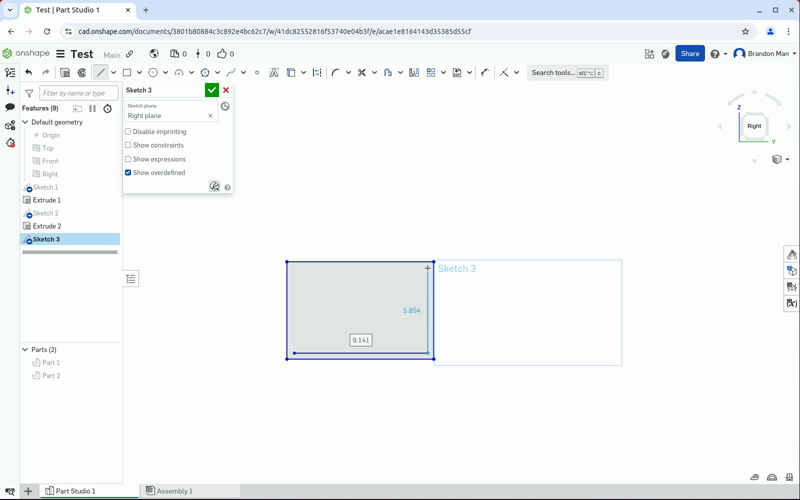
scroll(6)
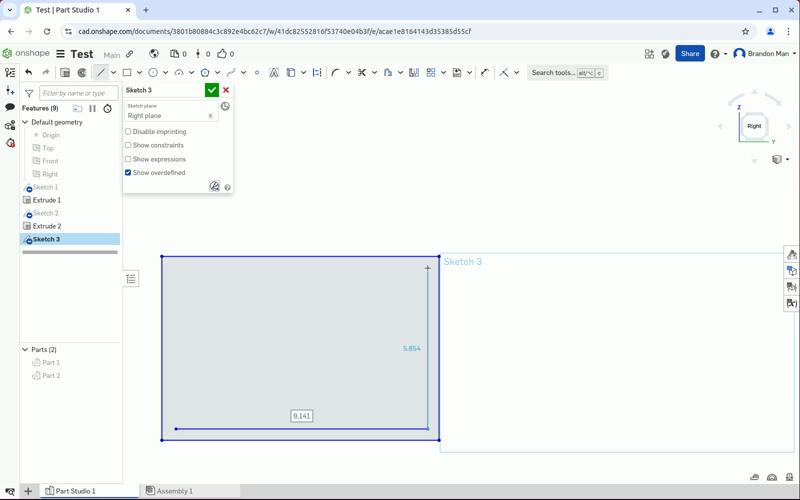
scroll(6)
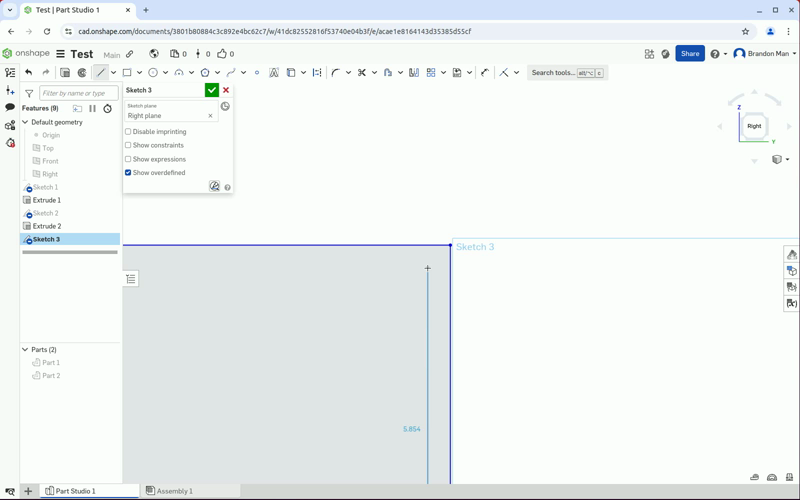
click(427, 267)
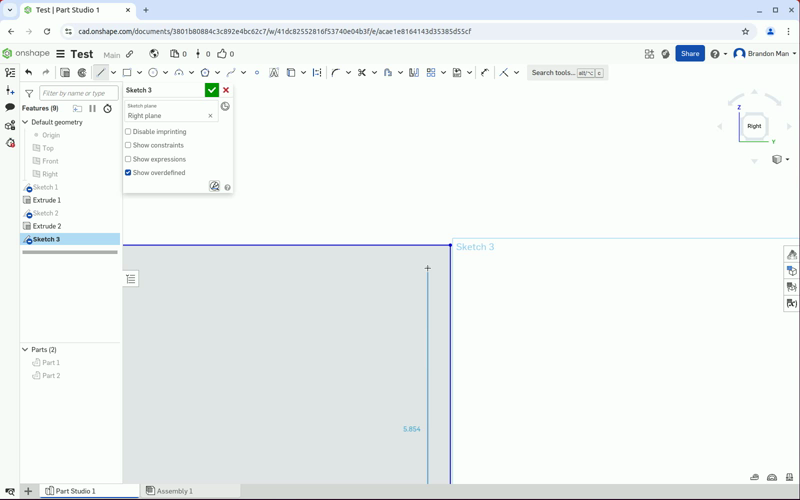
scroll(-6)
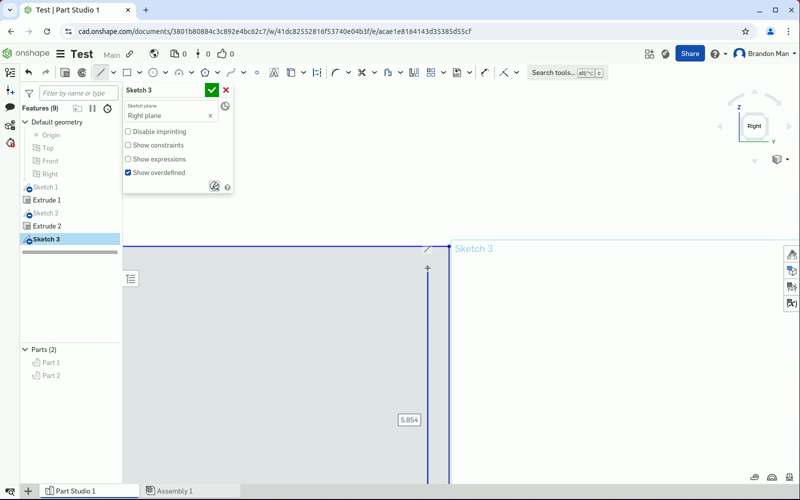
scroll(-6)
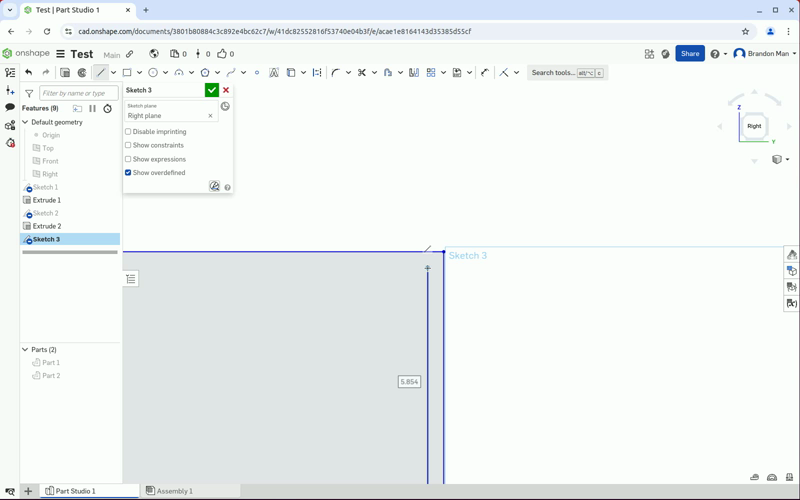
scroll(-6)
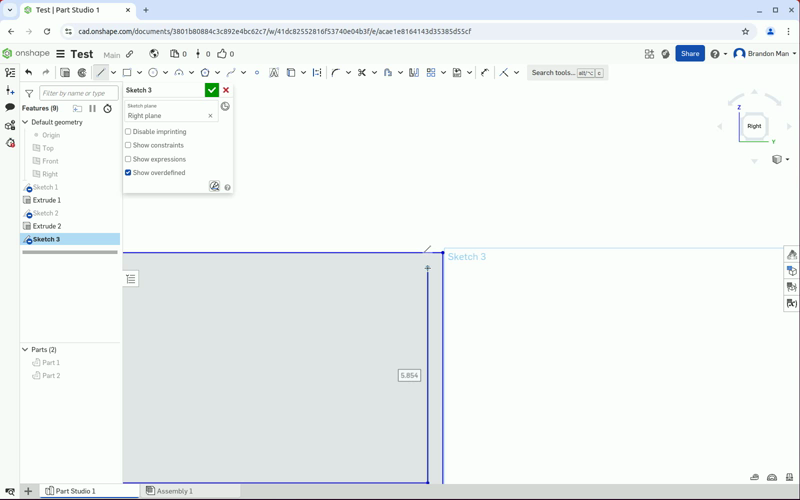
scroll(-6)
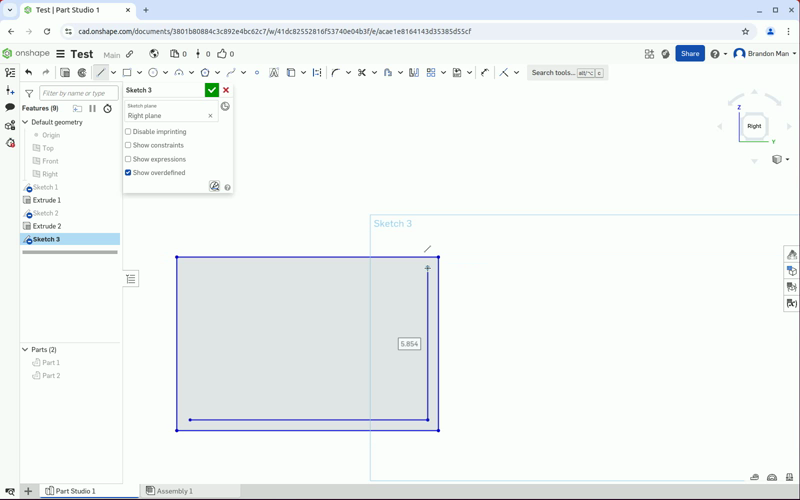
scroll(-6)
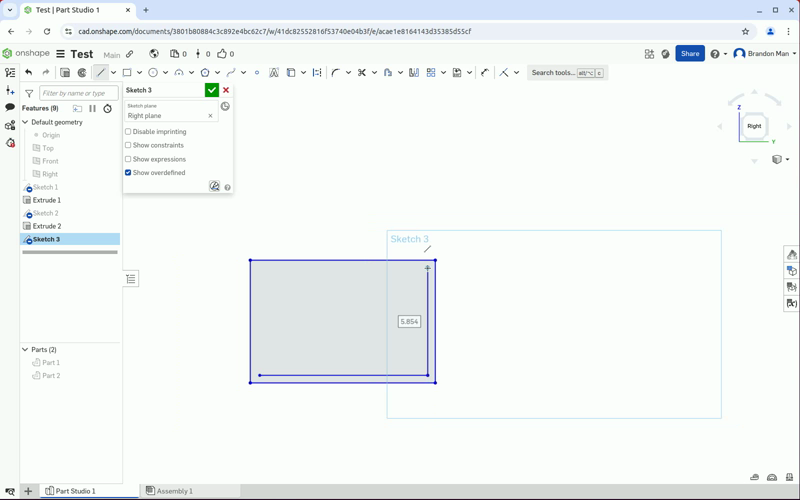
scroll(-6)
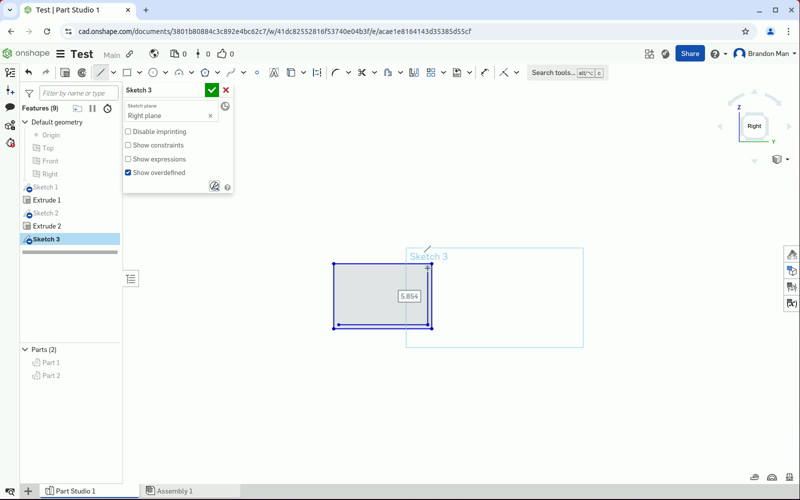
scroll(-6)
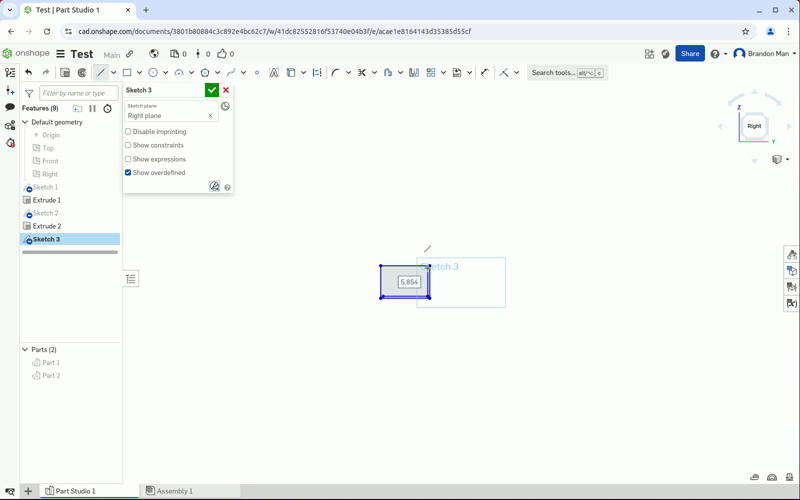
key_up(shift)
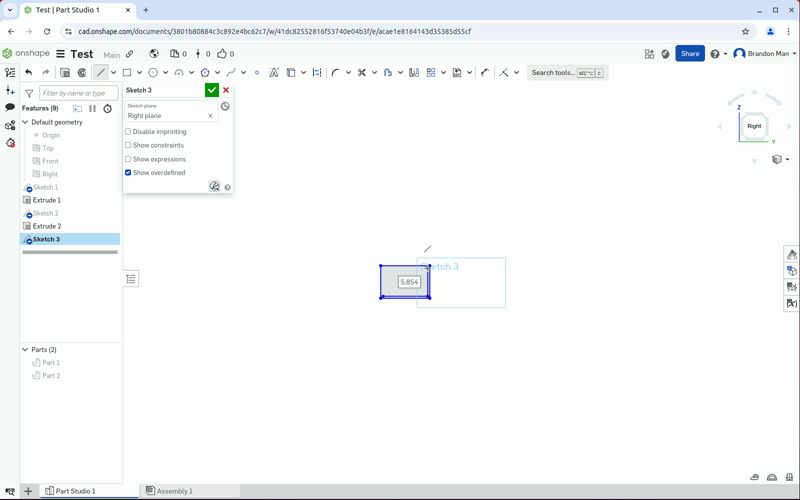
key_down(shift)
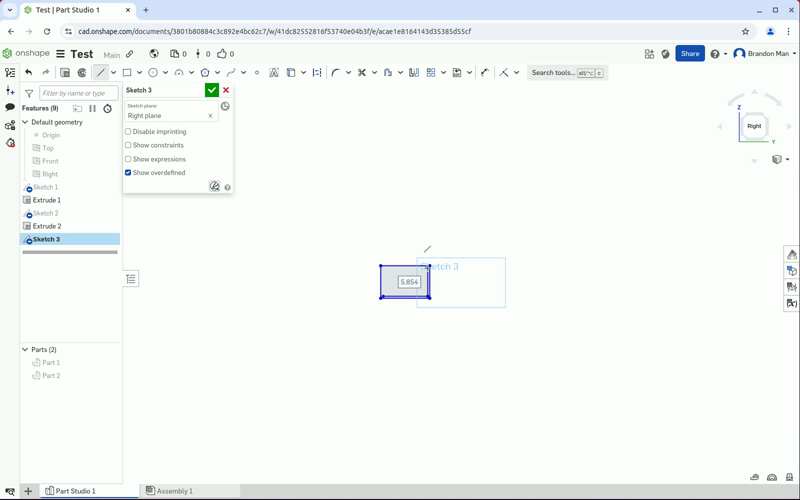
mouse_move(457, 267)
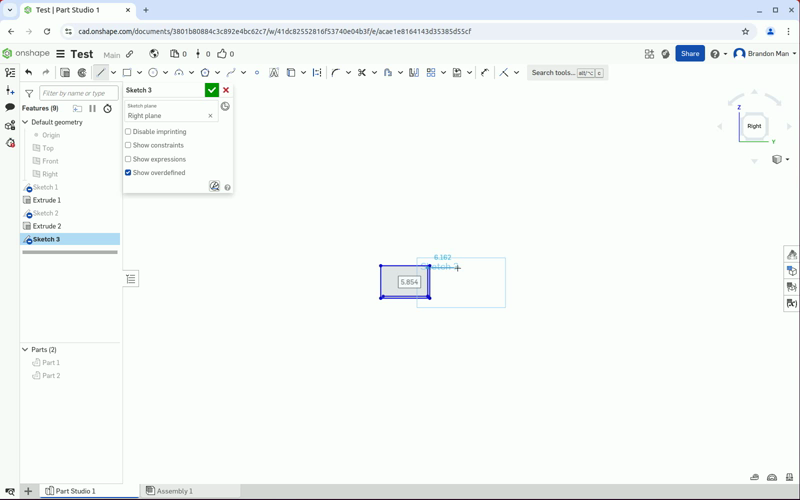
mouse_move(383, 267)
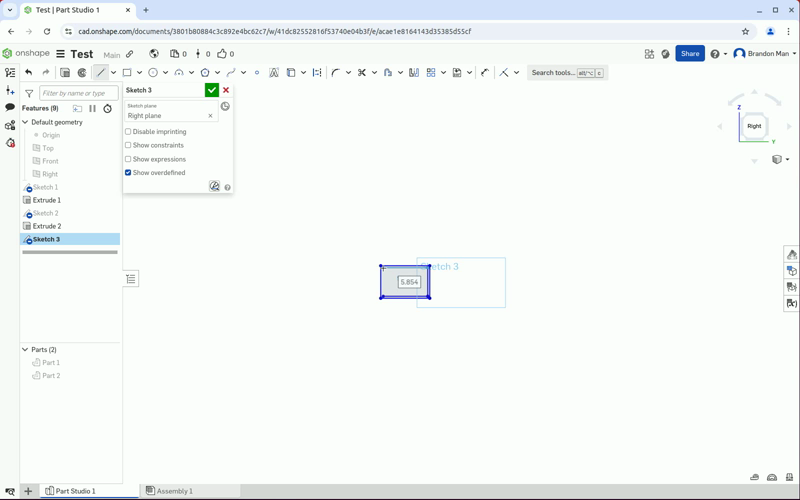
scroll(6)
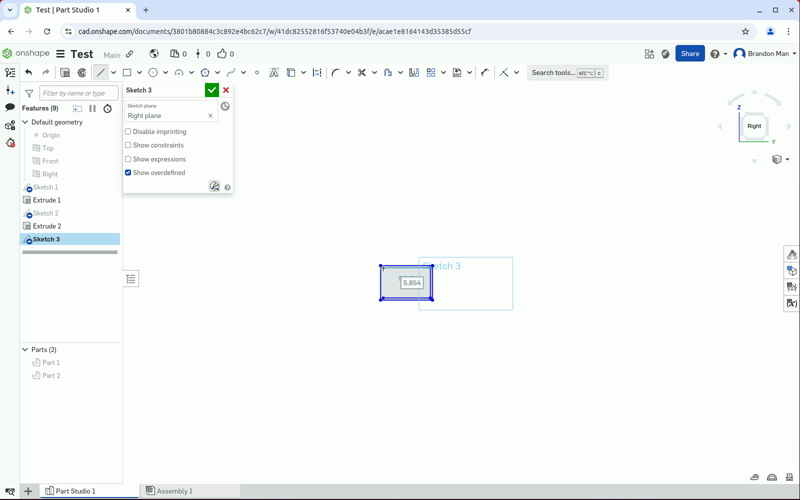
scroll(6)
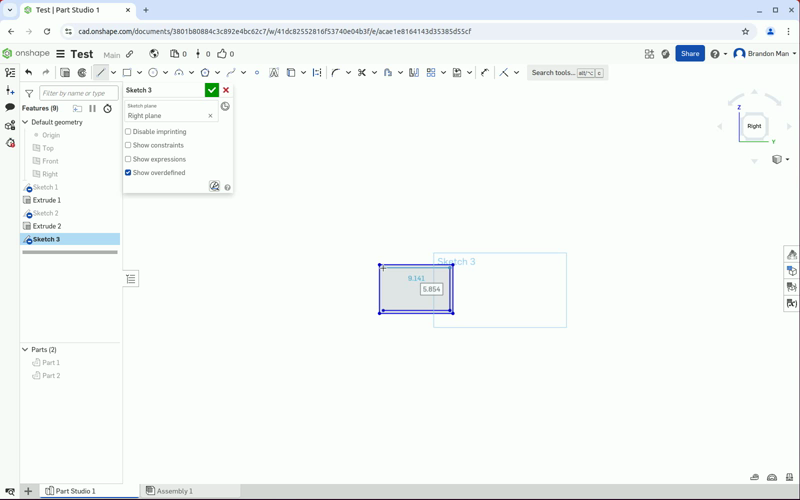
scroll(6)
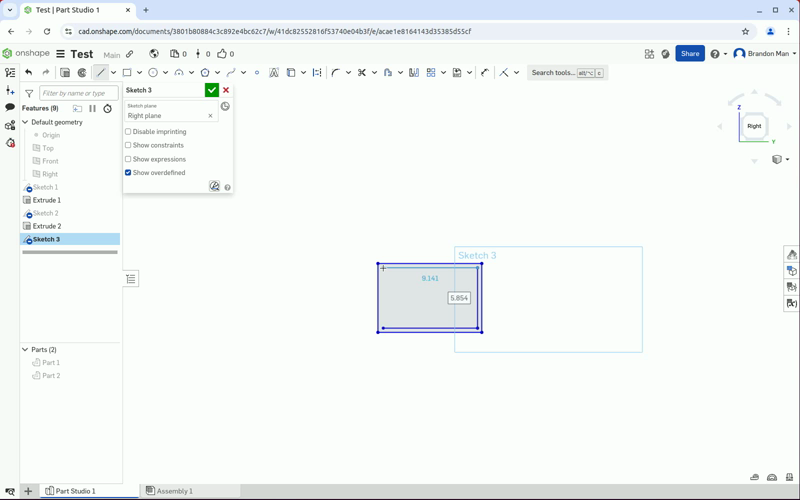
scroll(6)
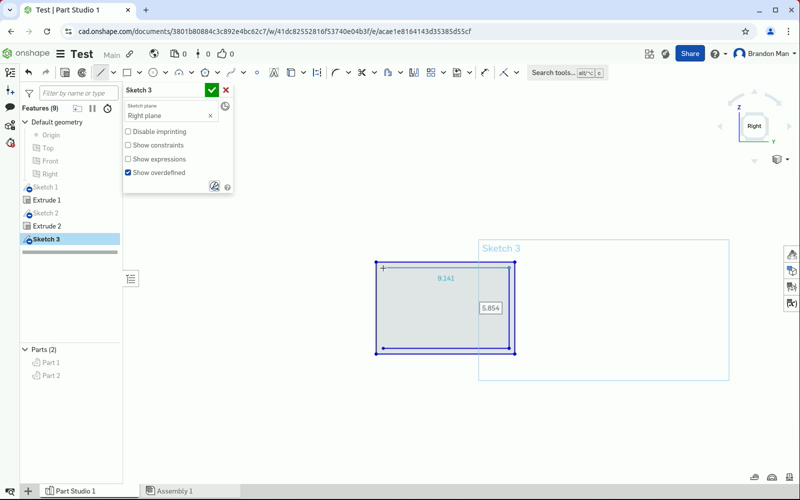
scroll(6)
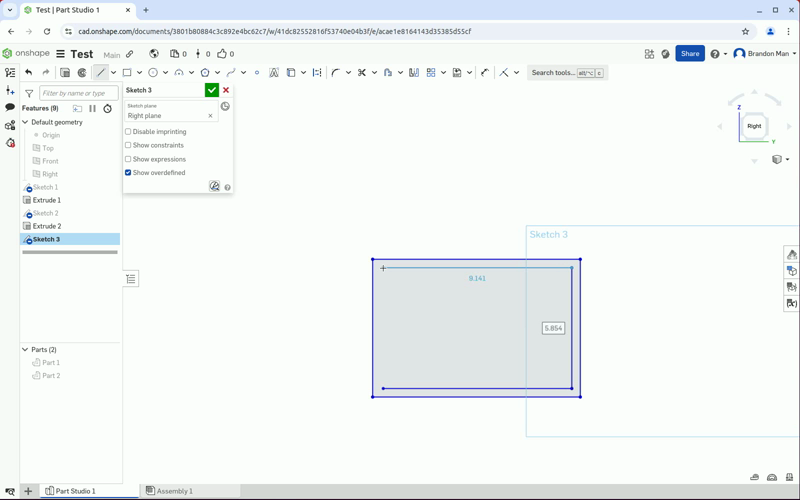
scroll(6)
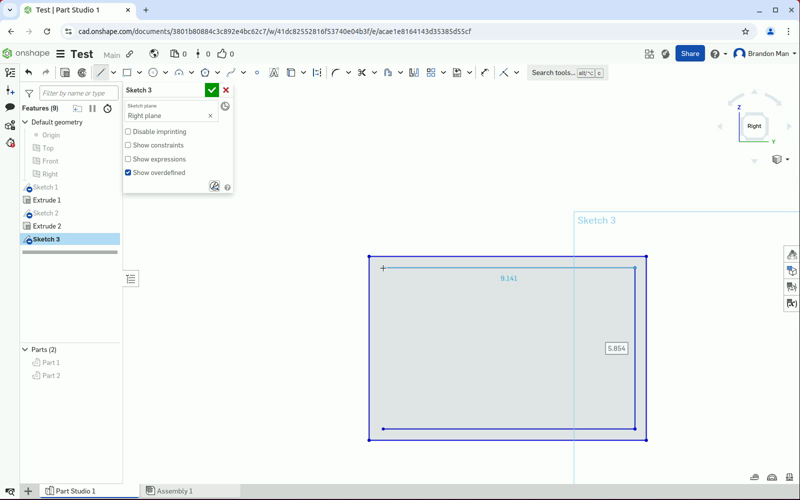
scroll(6)
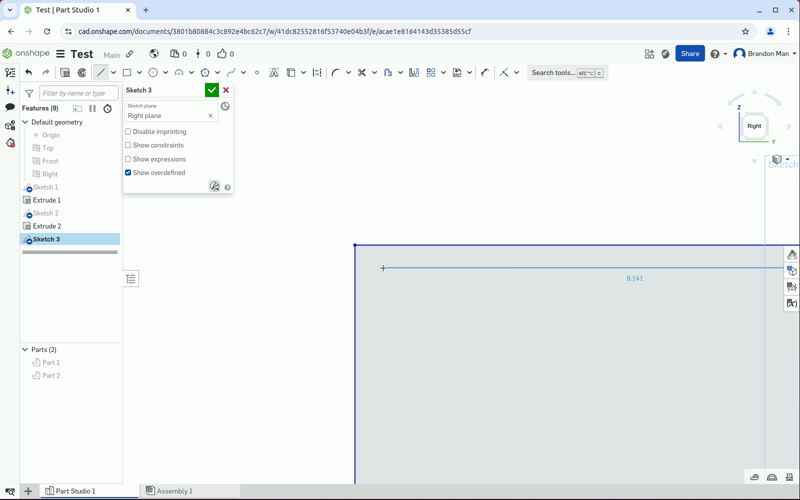
click(383, 267)
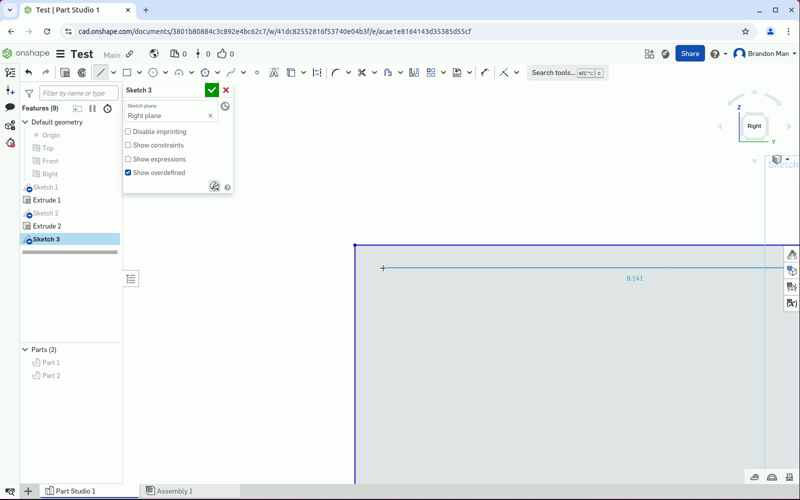
scroll(-6)
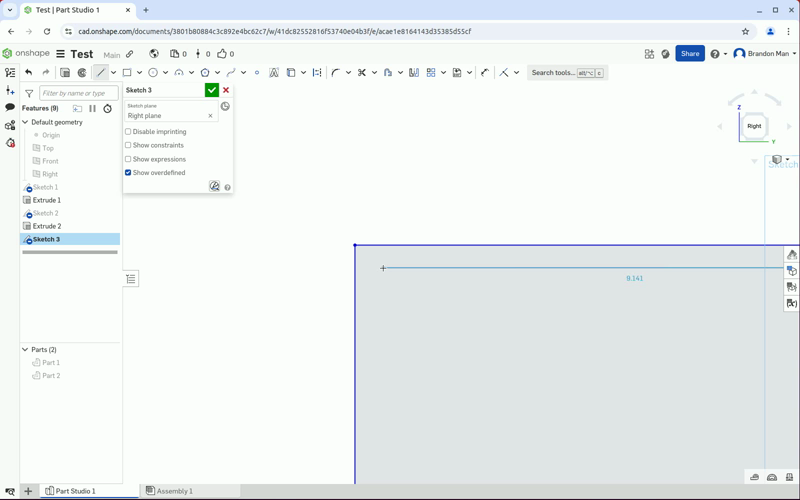
scroll(-6)
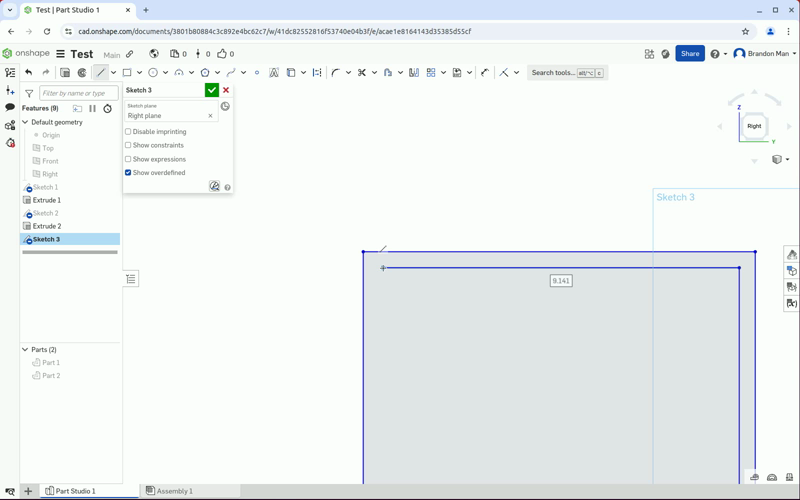
scroll(-6)
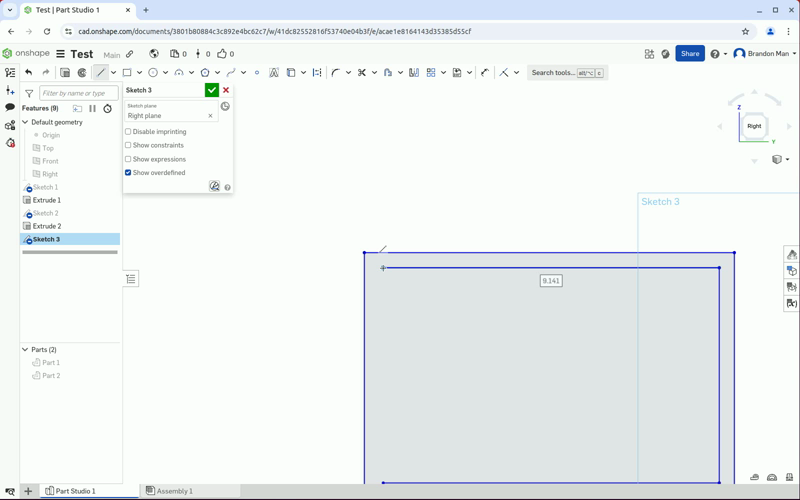
scroll(-6)
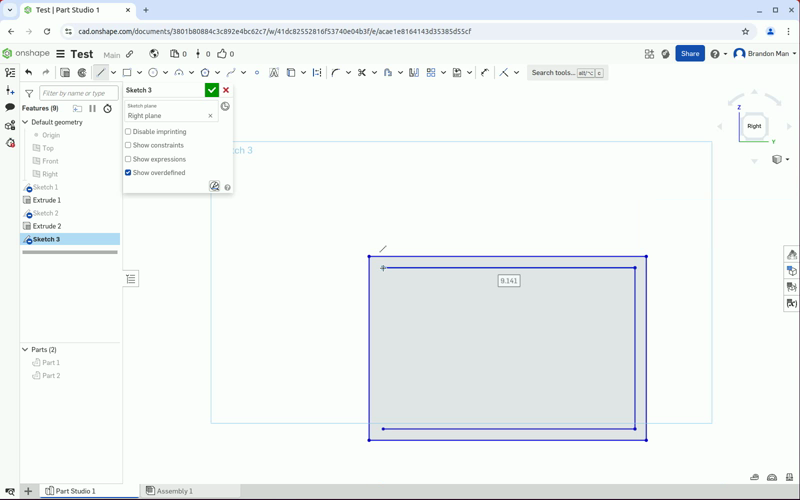
scroll(-6)
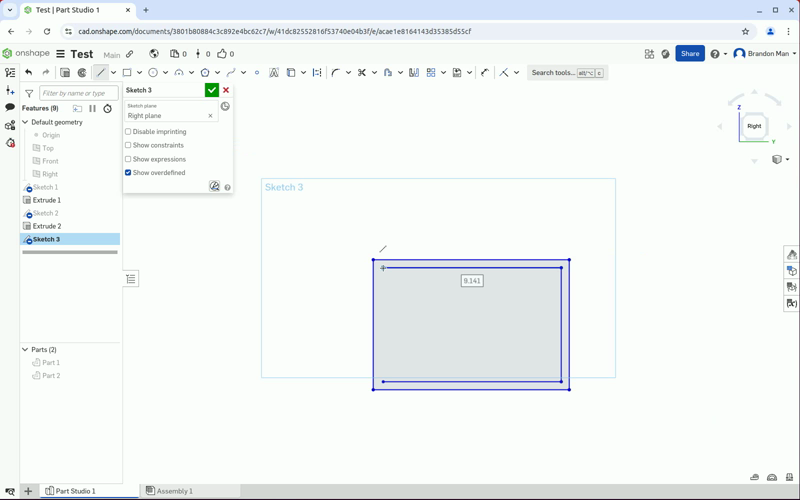
scroll(-6)
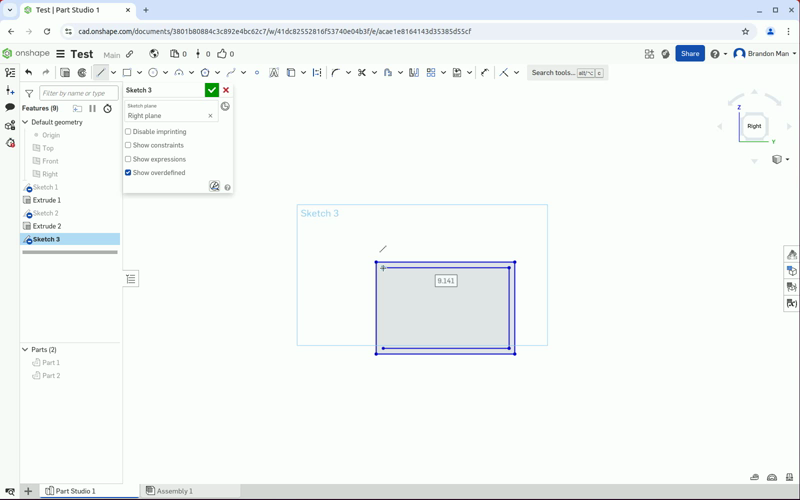
scroll(-6)
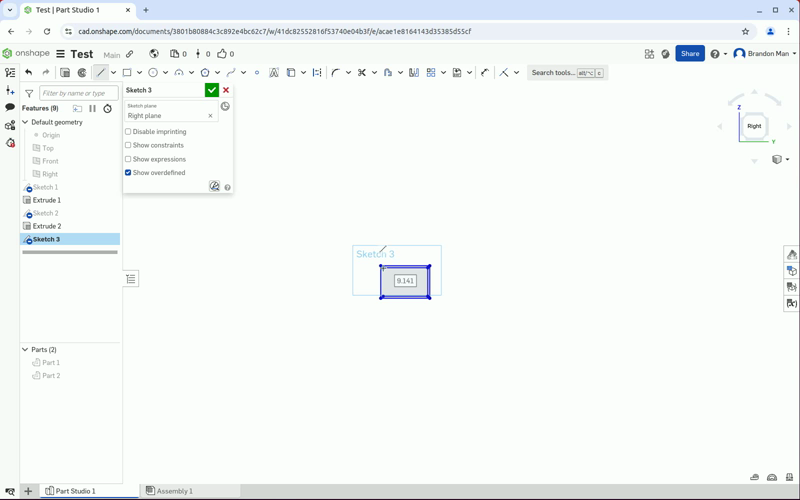
key_up(shift)
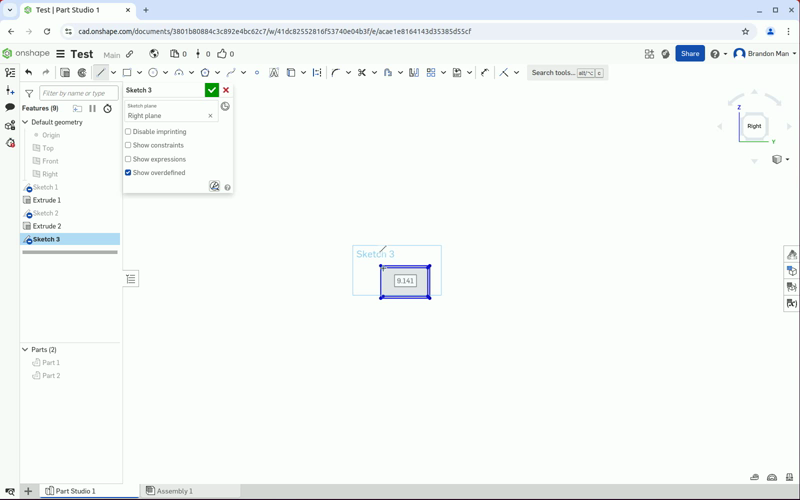
mouse_move(413, 267)
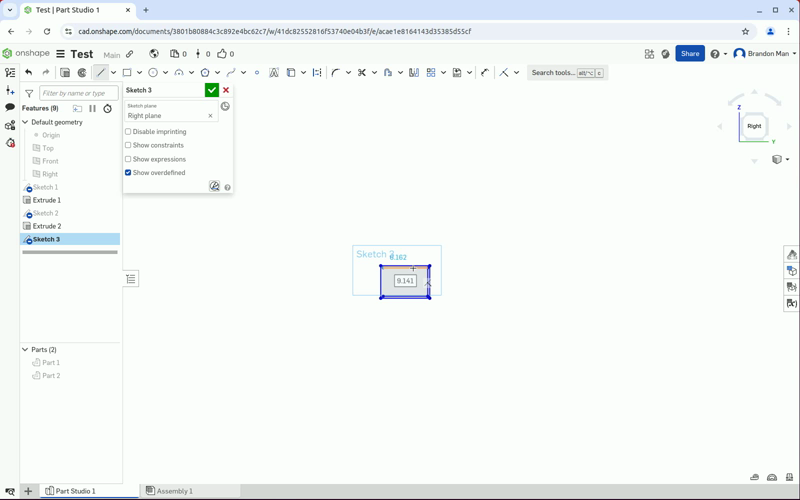
key_down(shift)
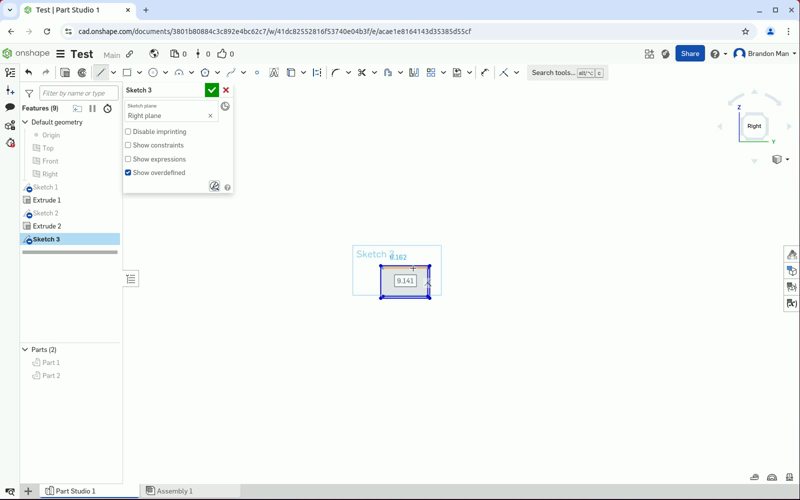
mouse_move(383, 296)
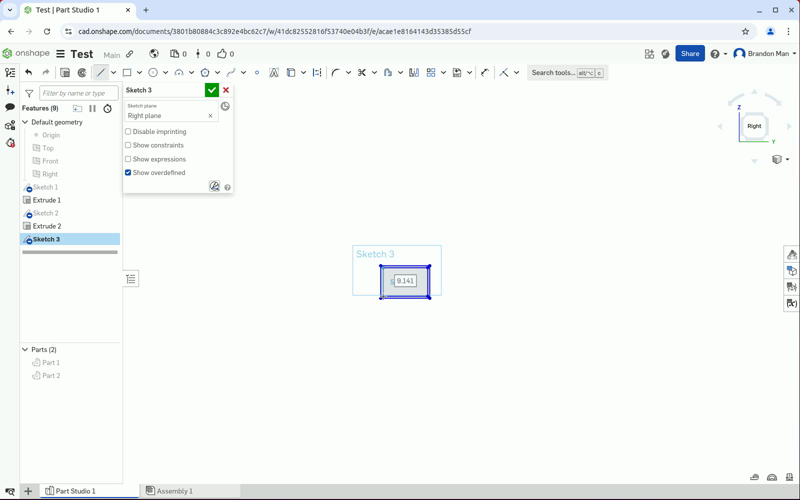
scroll(6)
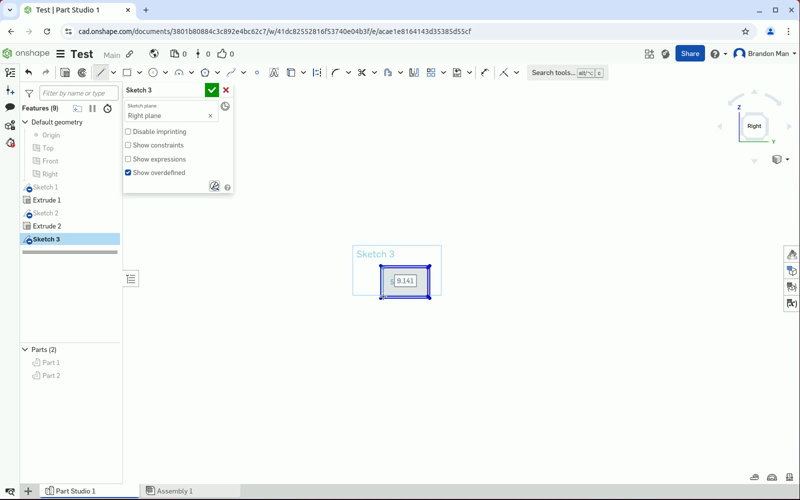
scroll(6)
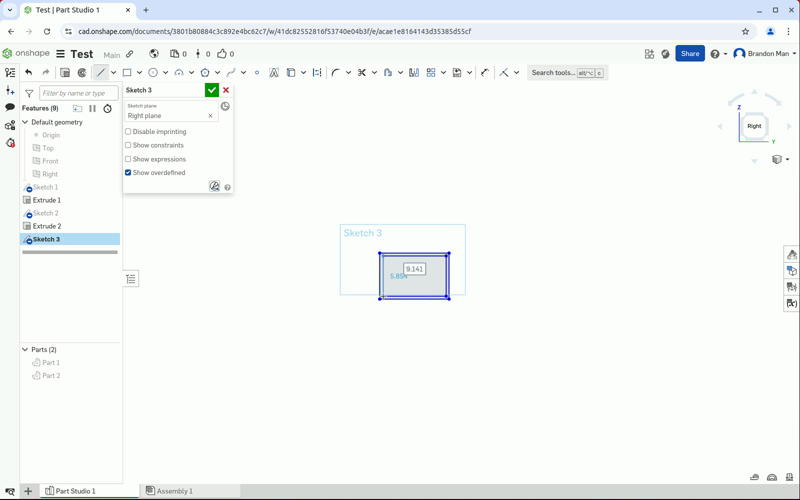
scroll(6)
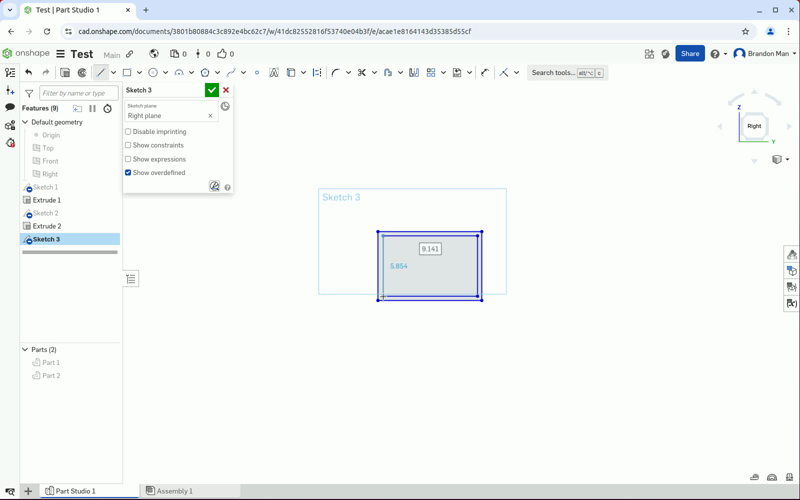
scroll(6)
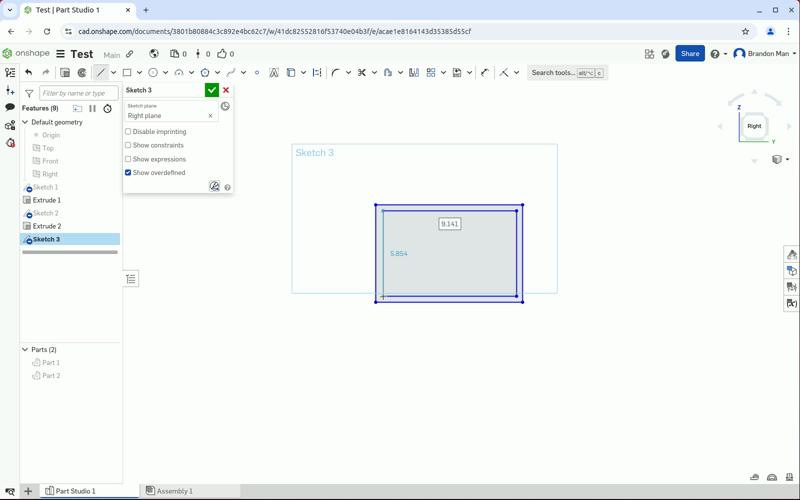
scroll(6)
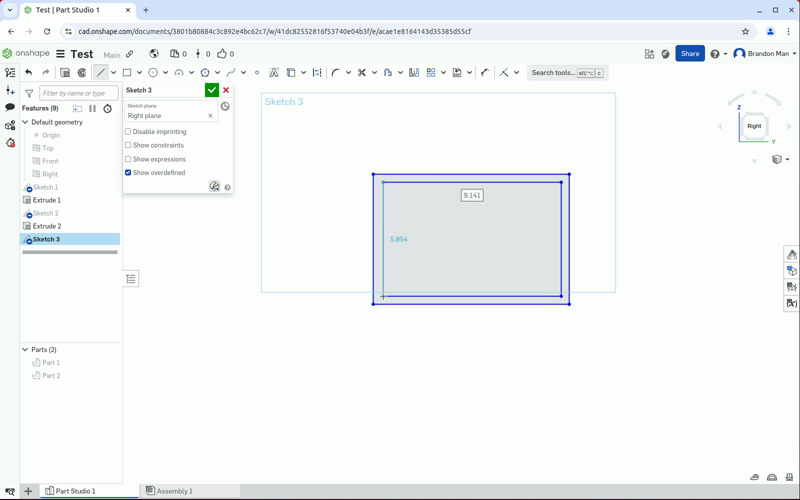
scroll(6)
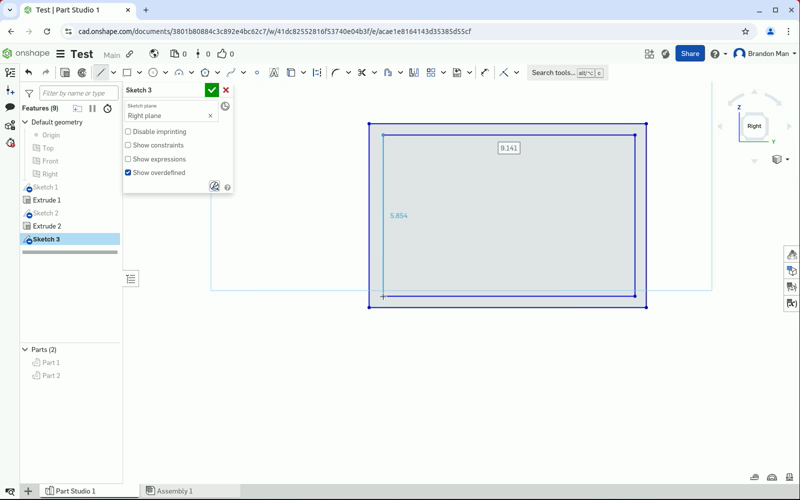
scroll(6)
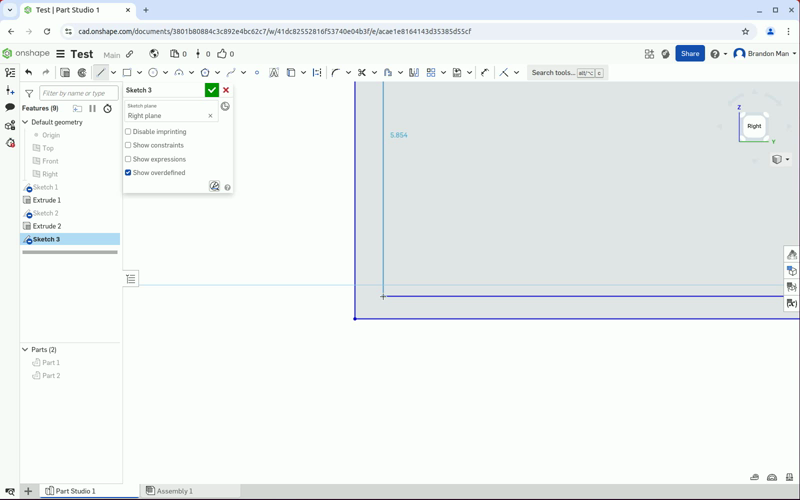
key_up(shift)
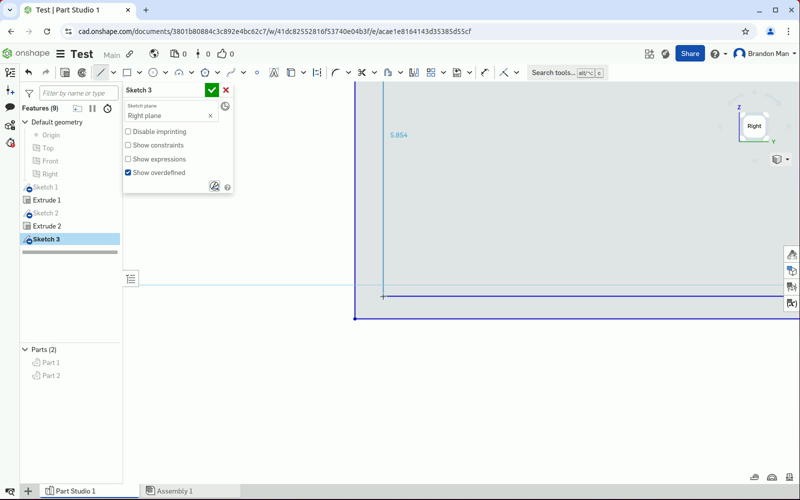
click(383, 296)
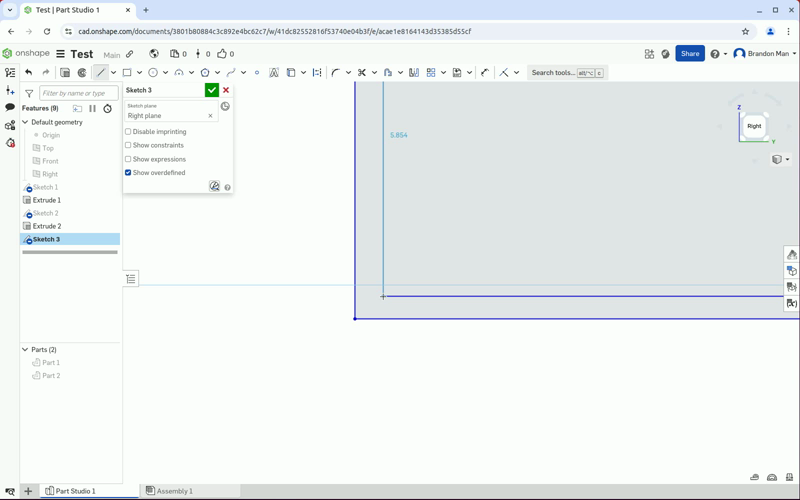
scroll(-6)
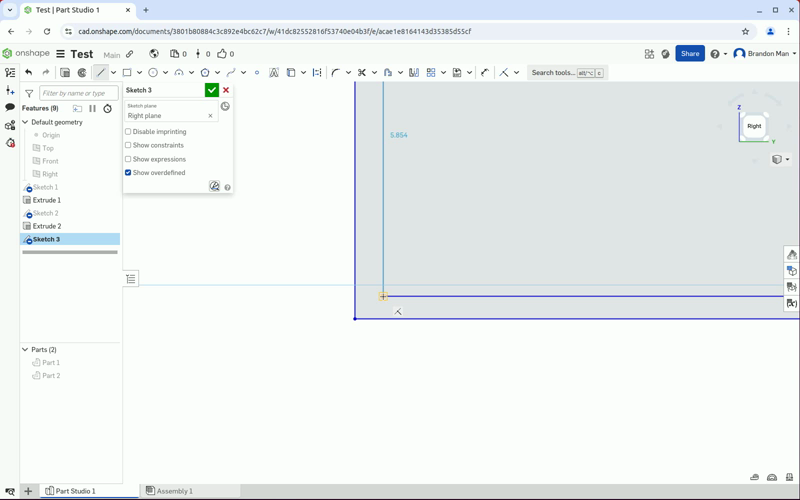
scroll(-6)
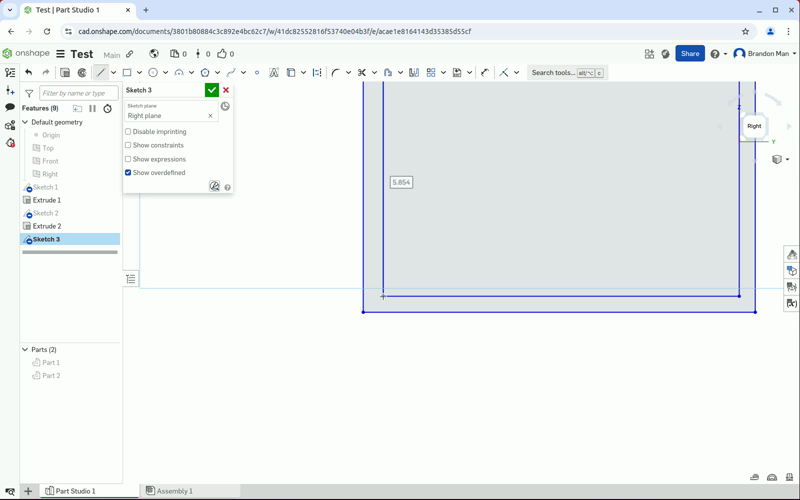
scroll(-6)
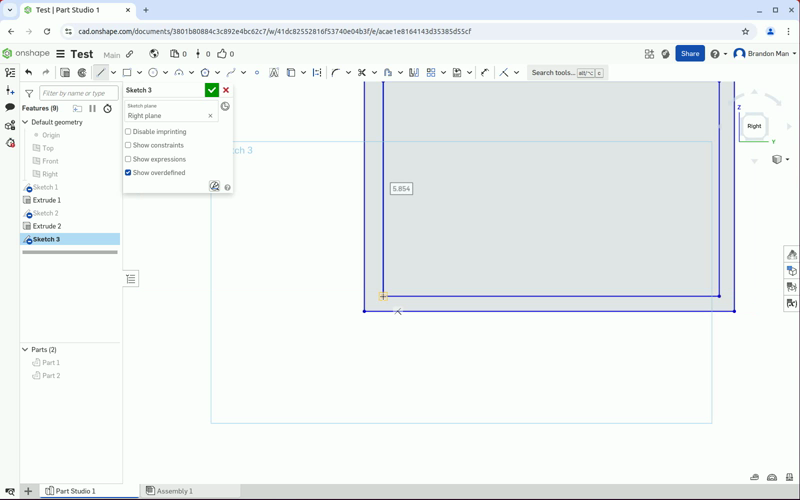
scroll(-6)
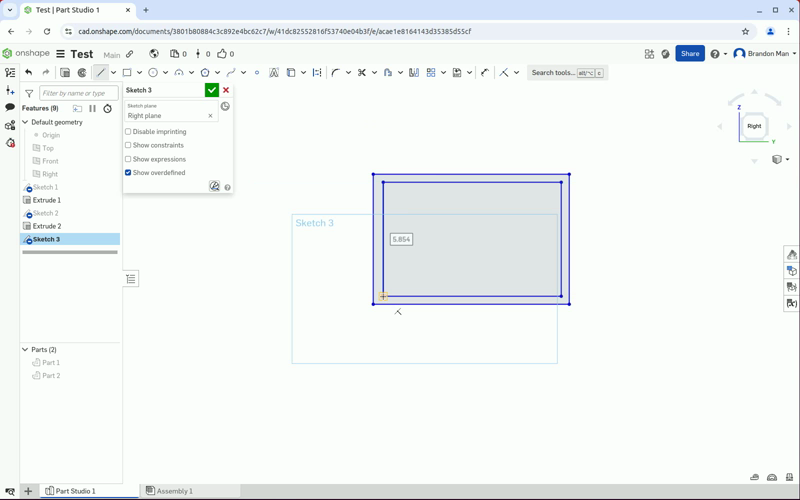
scroll(-6)
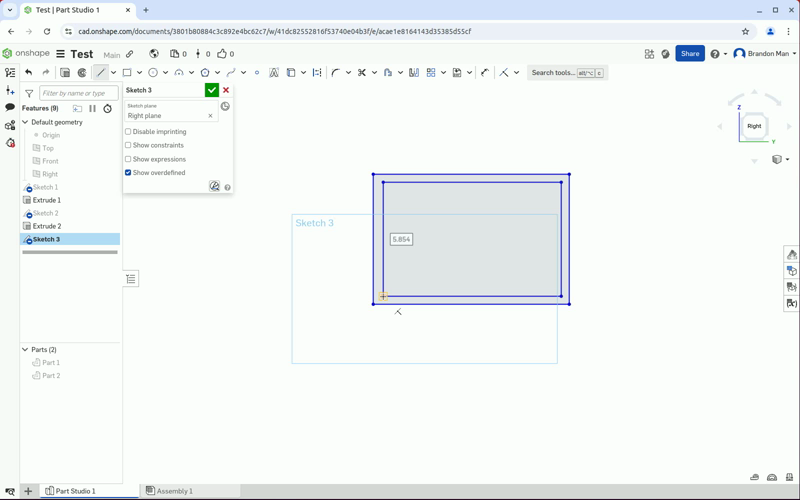
scroll(-6)
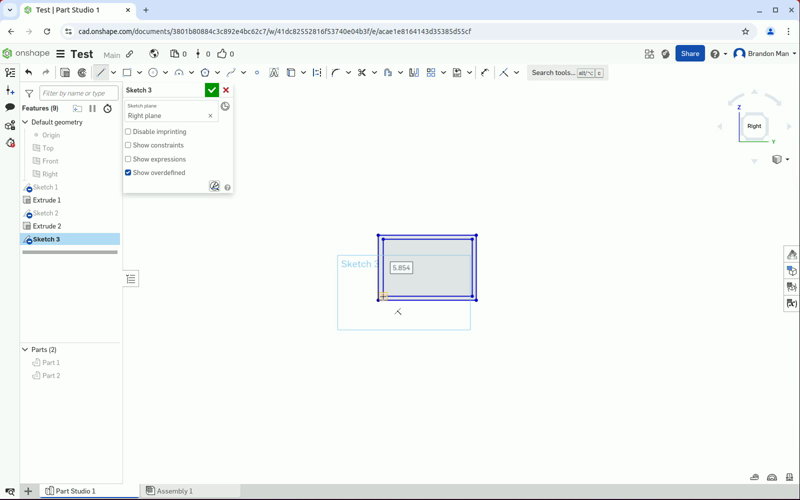
scroll(-6)
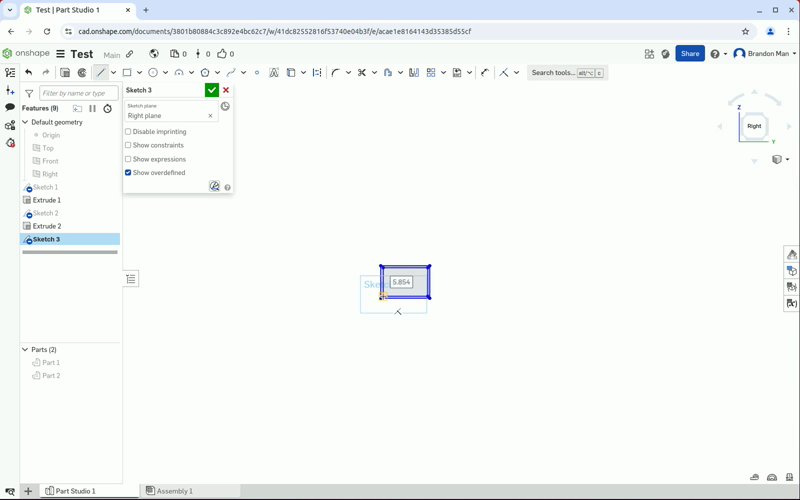
key(esc)
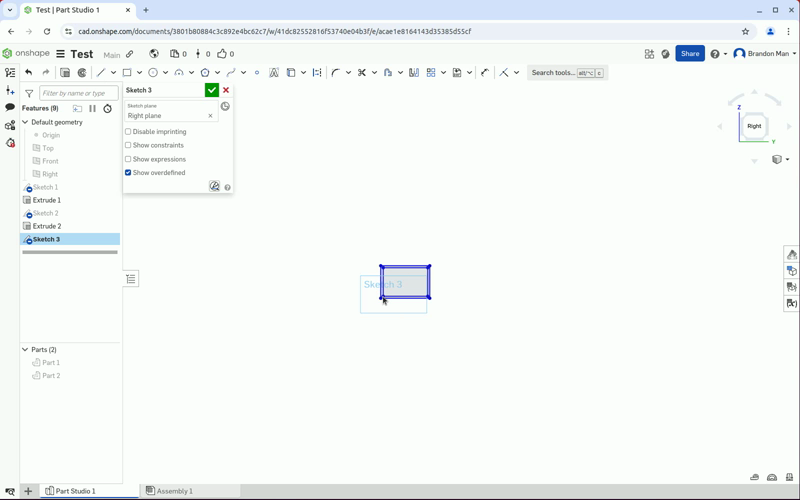
mouse_move(382, 281)
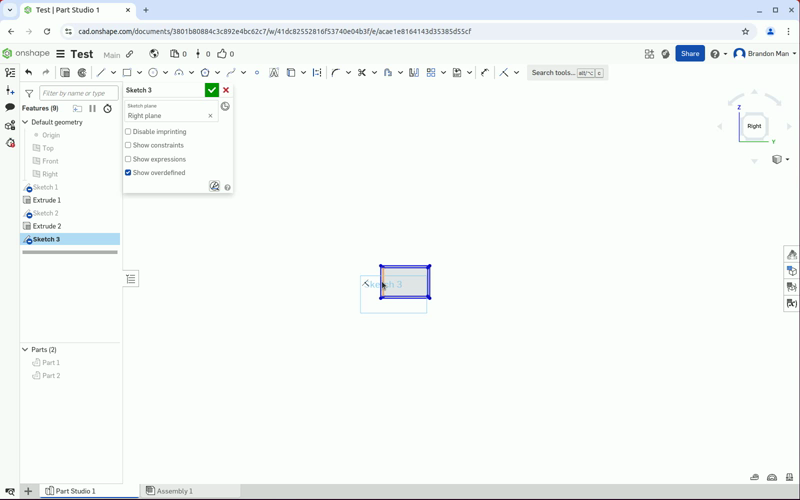
scroll(6)
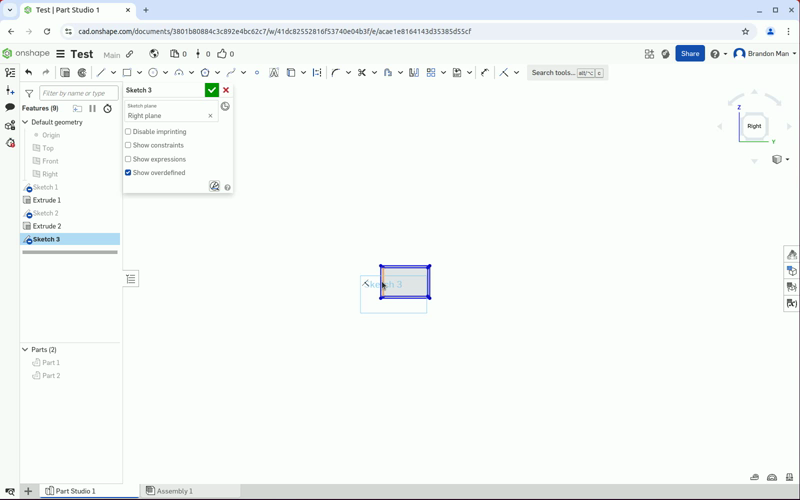
scroll(6)
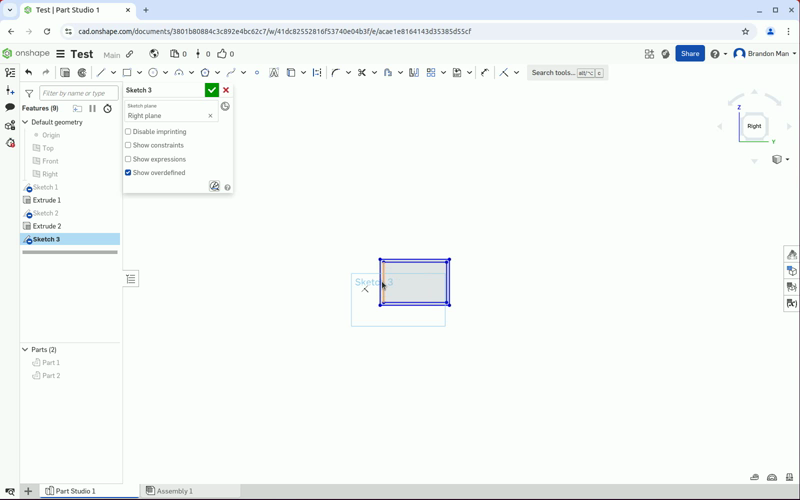
scroll(6)
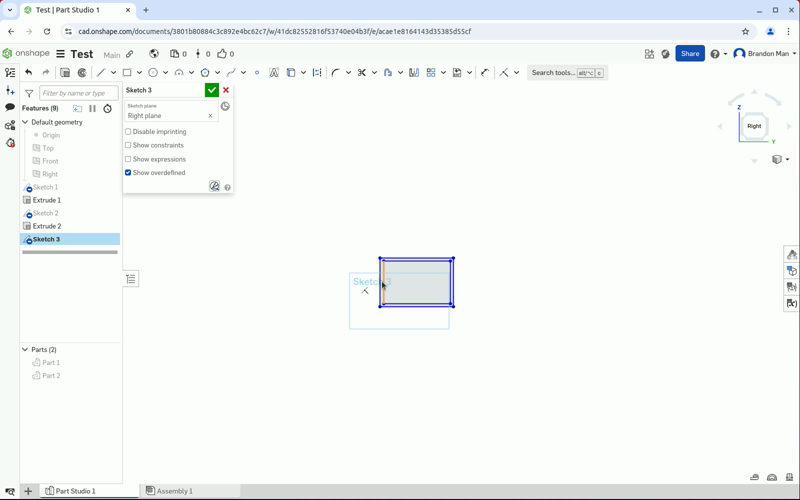
scroll(6)
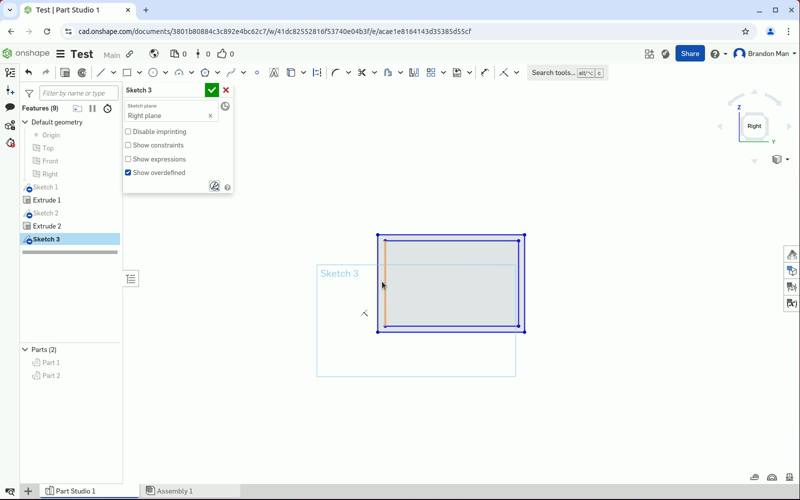
scroll(6)
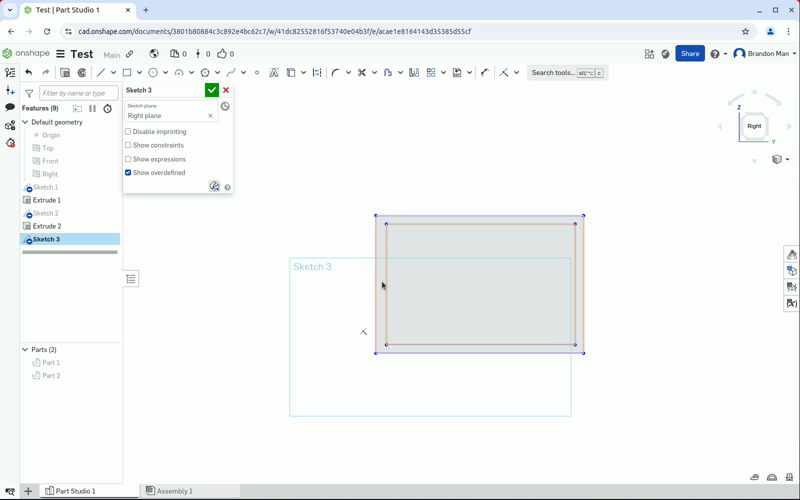
scroll(6)
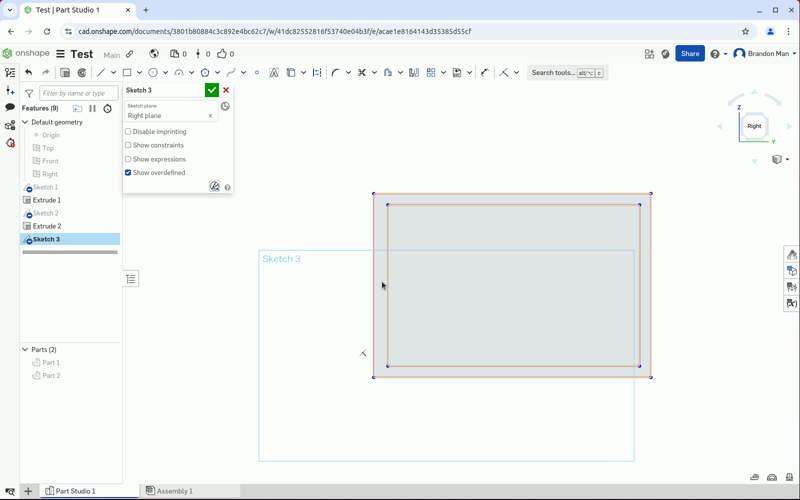
scroll(6)
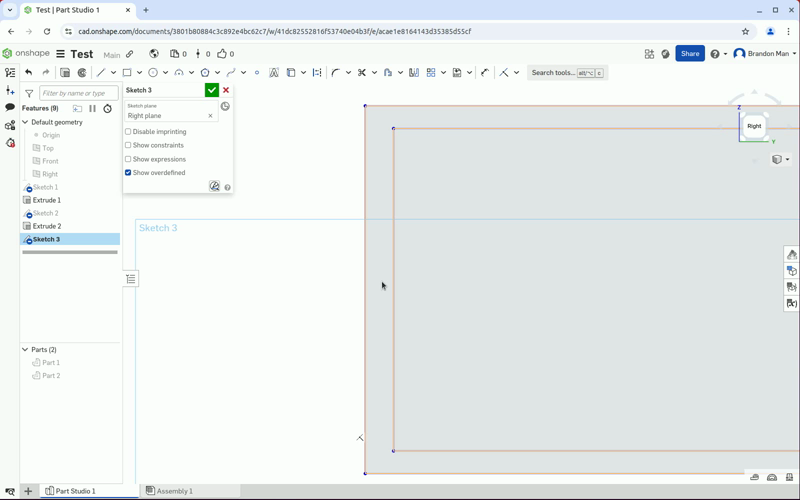
click(382, 281)
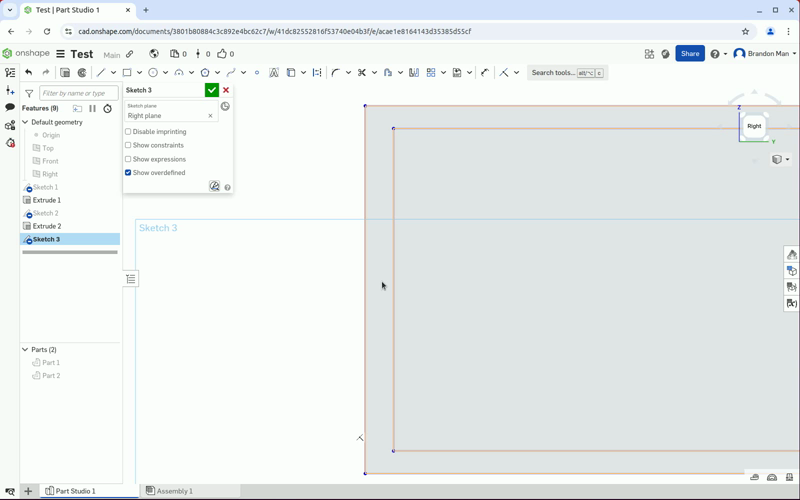
scroll(-6)
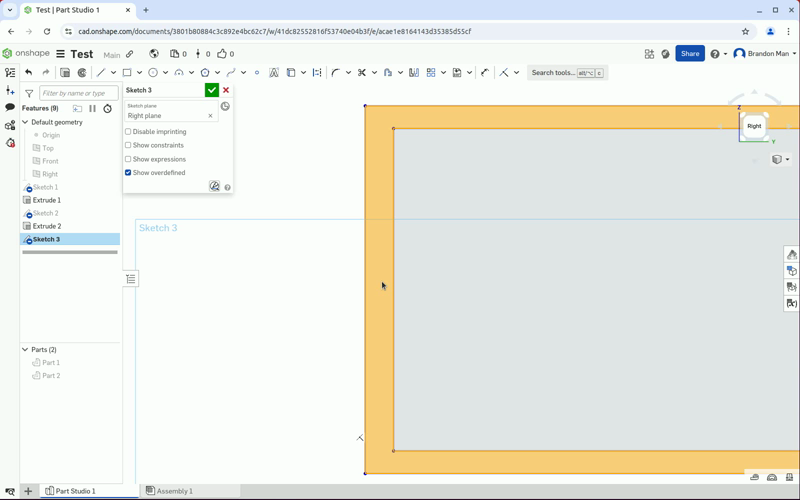
scroll(-6)
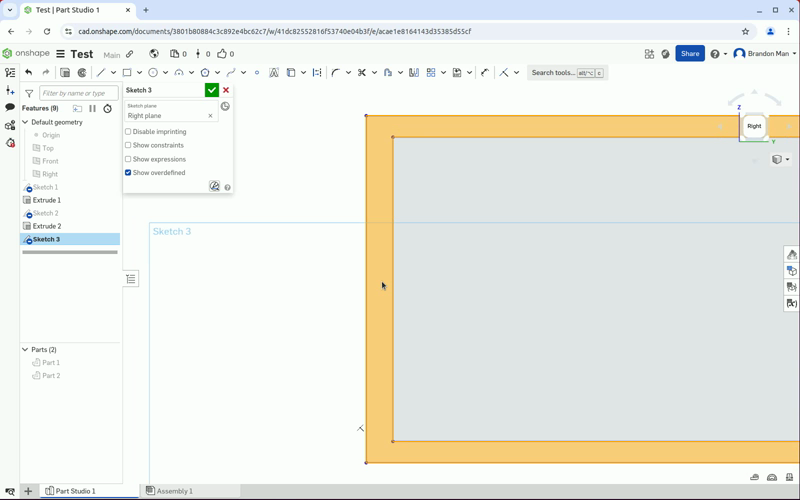
scroll(-6)
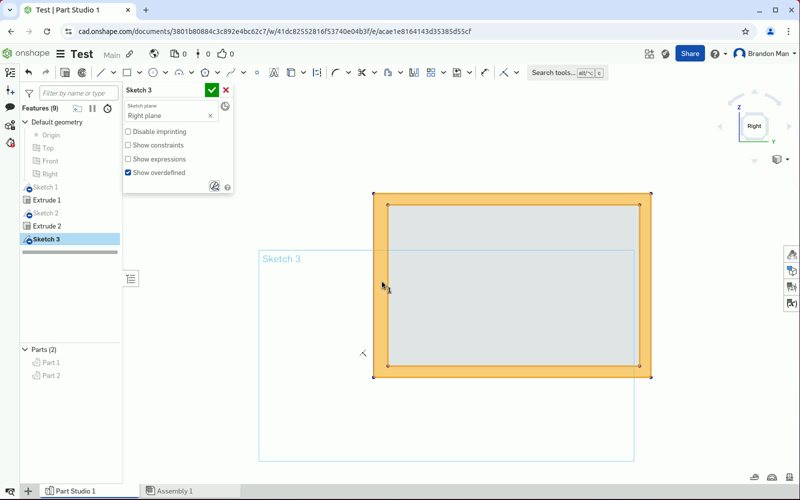
scroll(-6)
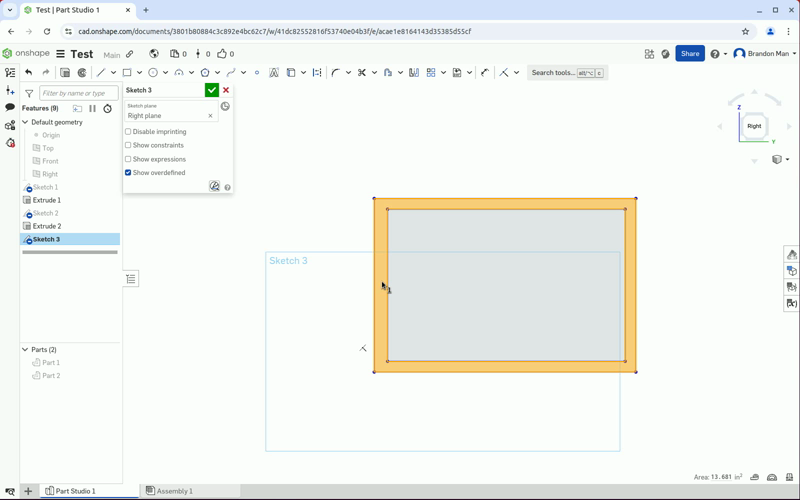
scroll(-6)
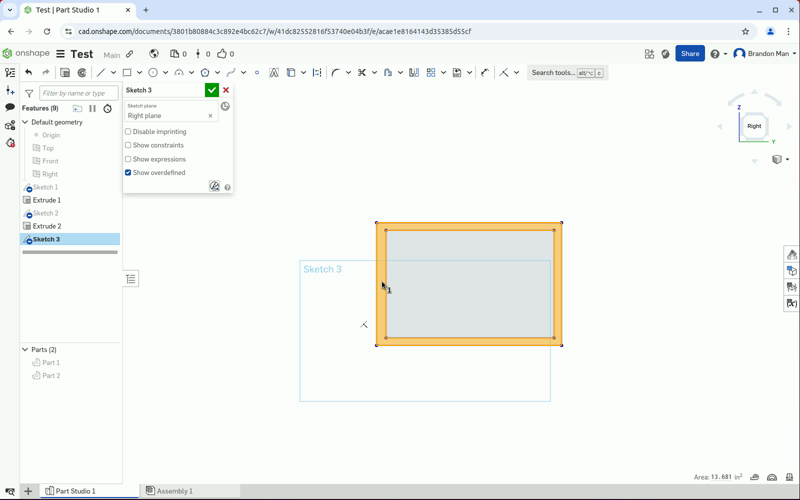
scroll(-6)
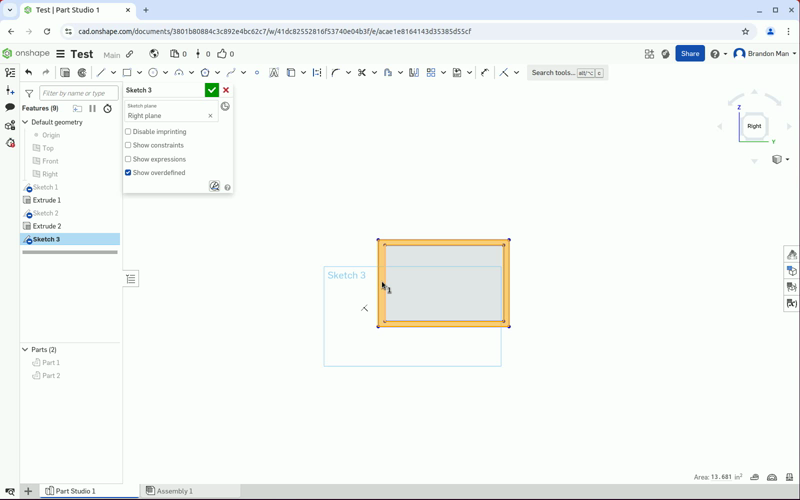
scroll(-6)
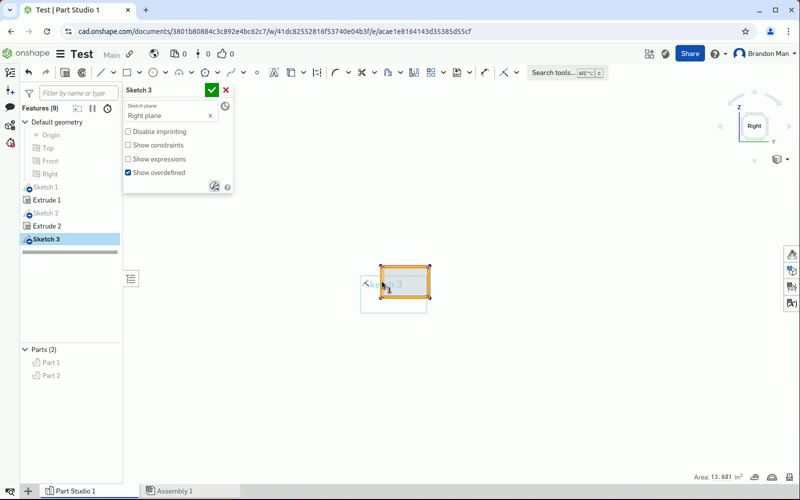
mouse_move(73, 352)
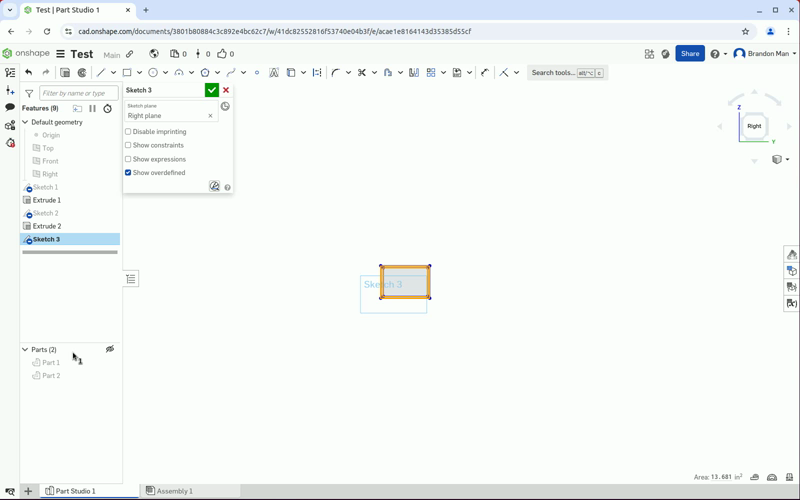
key(shift+y)
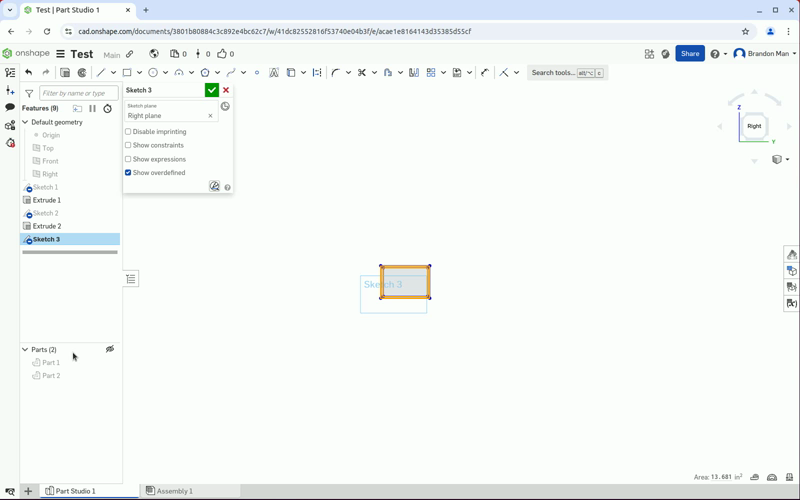
key(shift+e)
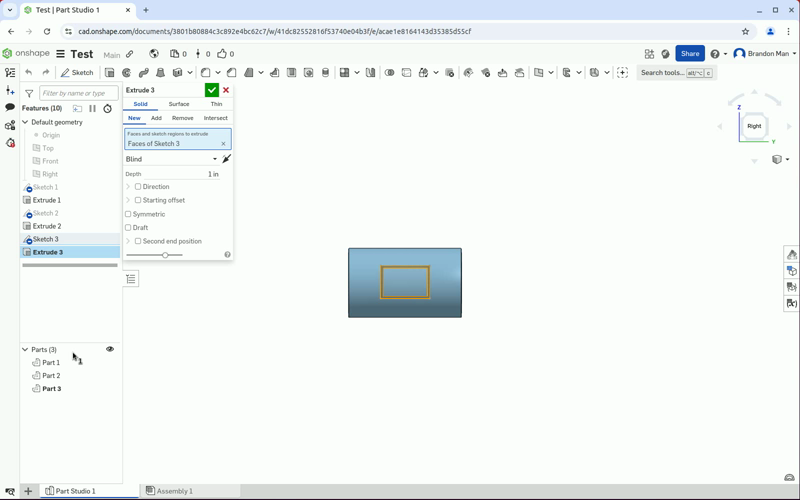
mouse_move(143, 106)
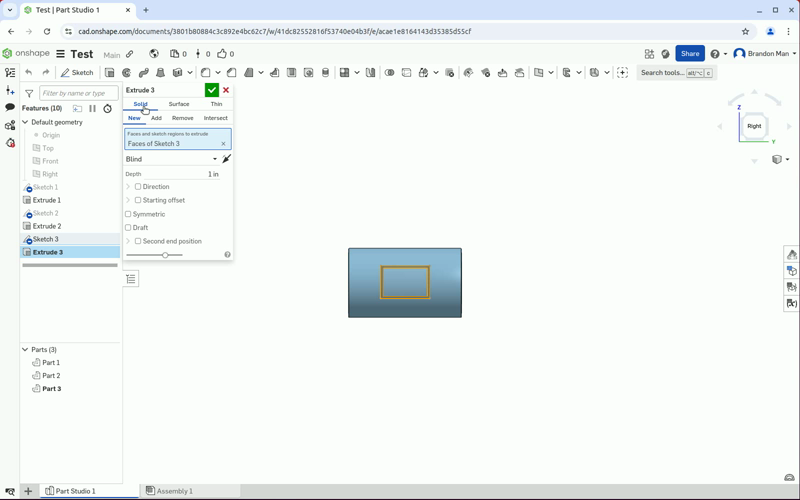
click(143, 106)
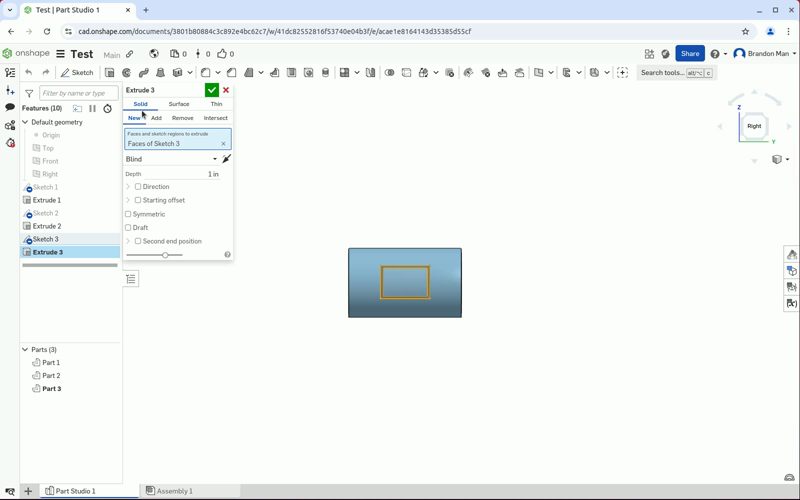
mouse_move(137, 120)
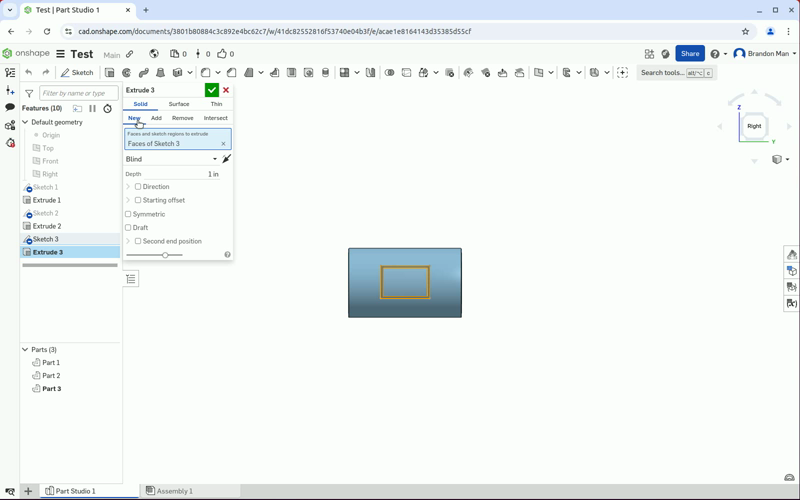
click(137, 120)
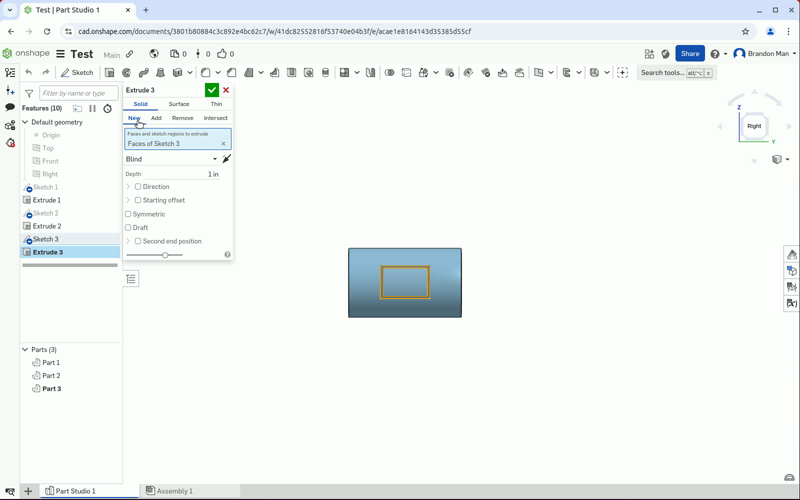
key(tab, 4)
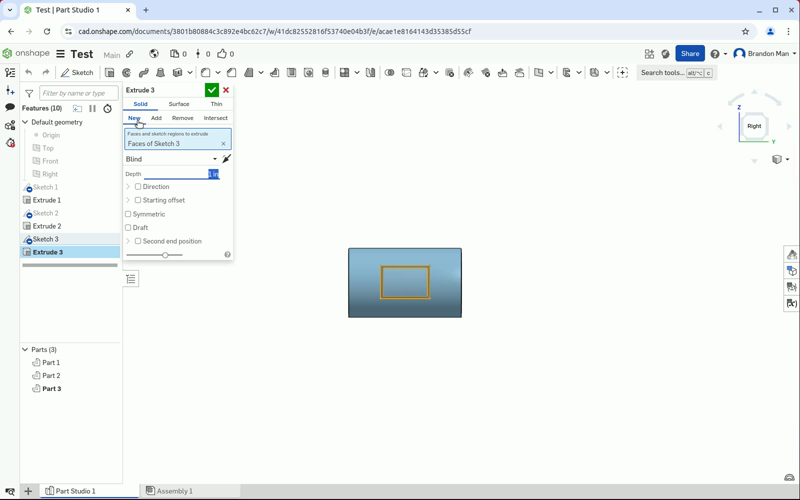
text(9.388)
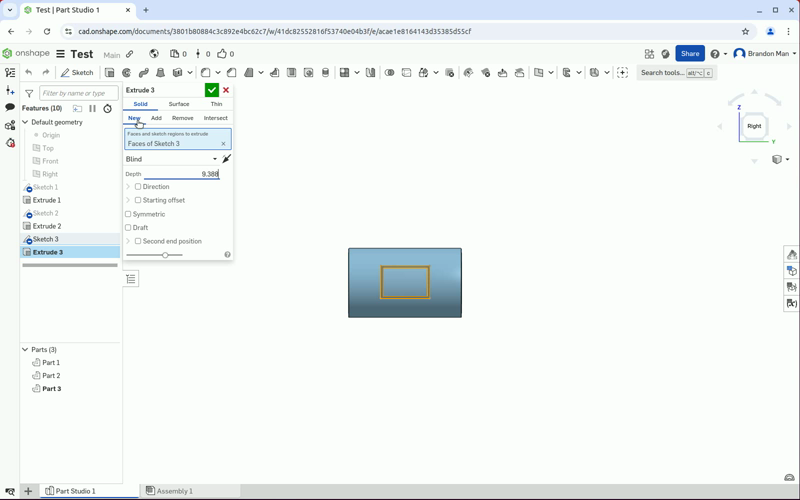
key(enter)
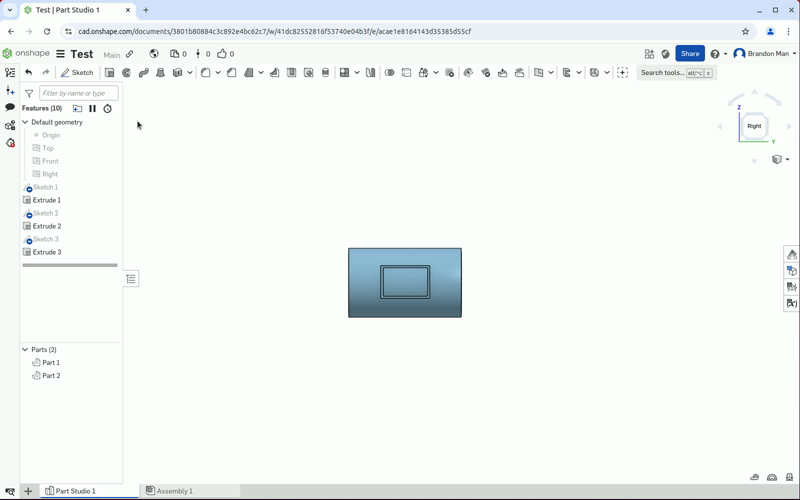
key(shift+h)
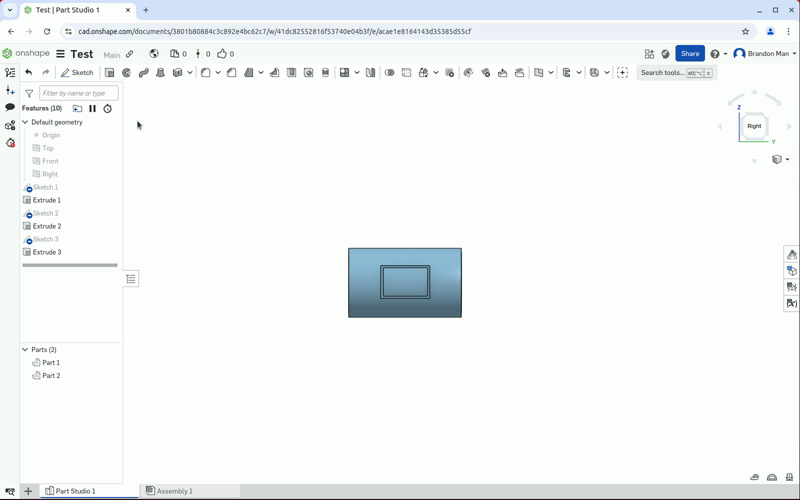
key(shift+h)
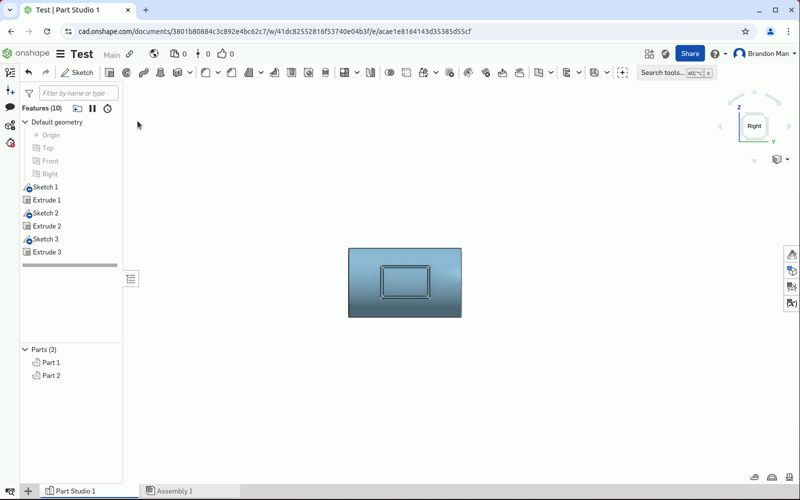
key(shift+7)
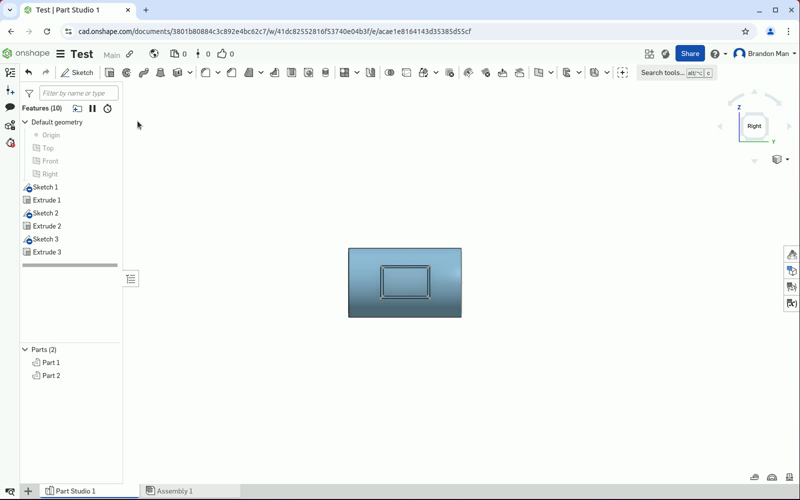
key(right, 2)
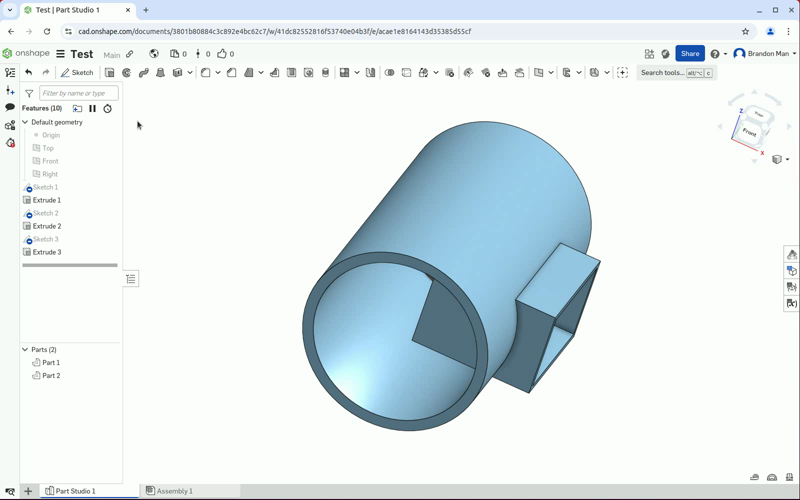
key(down, 2)
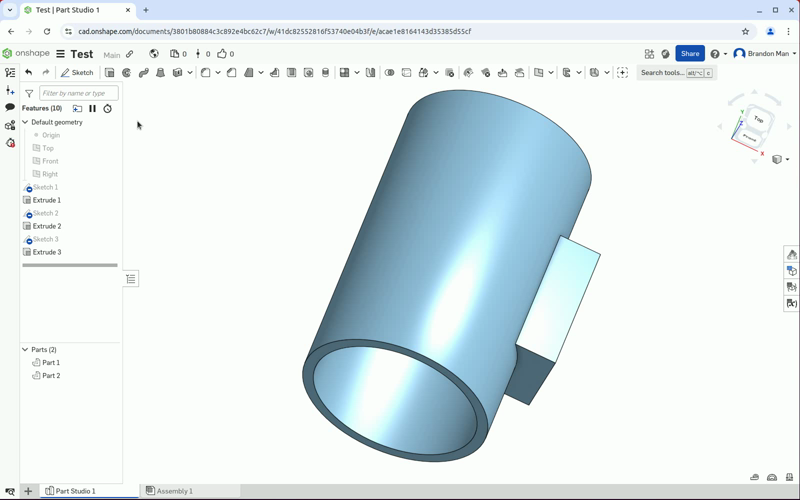
key(up, 2)
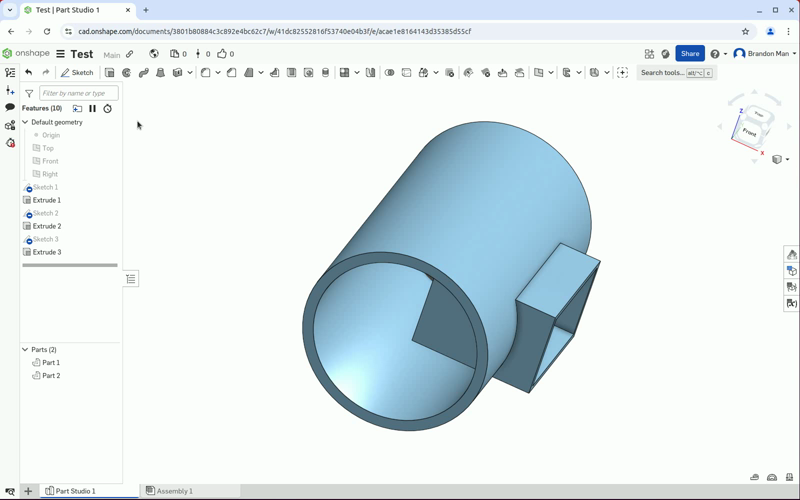
key(left, 2)
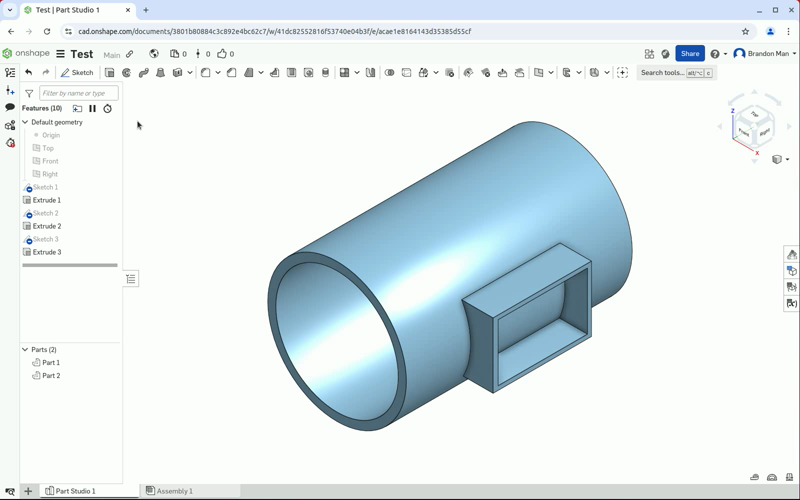
mouse_move(73, 189)
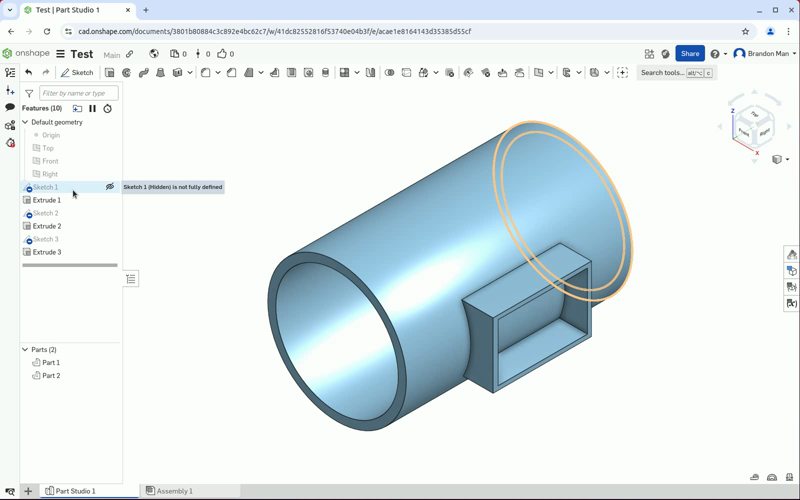
click(73, 189)